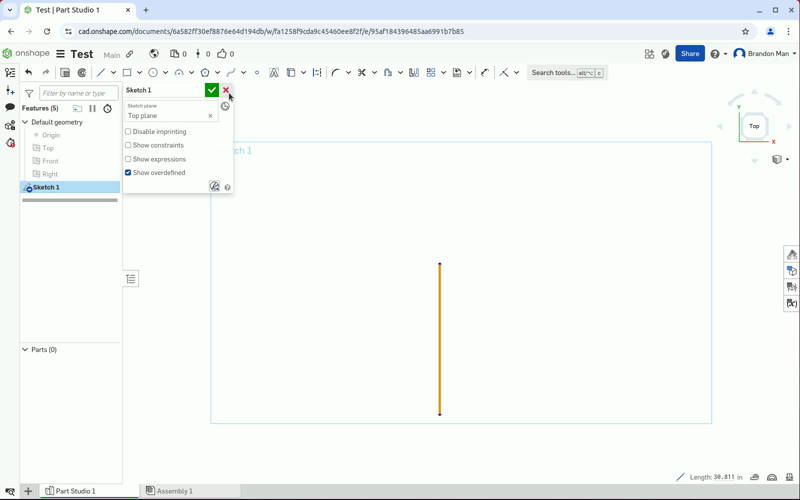
key(shift+h)
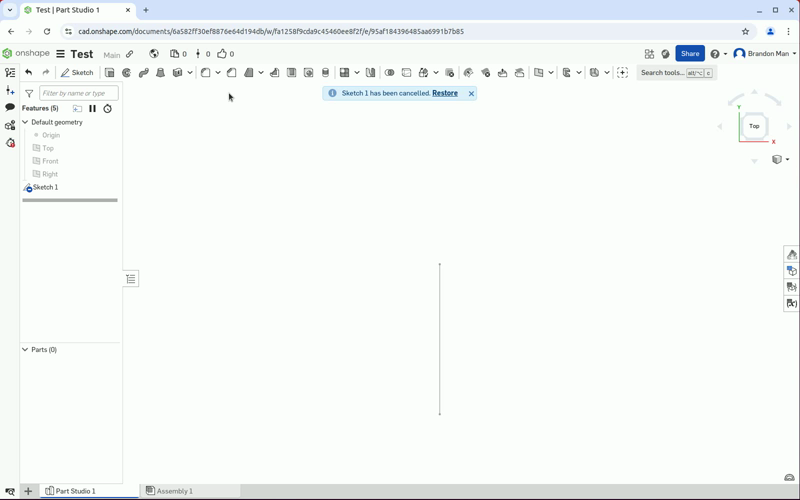
key(shift+s)
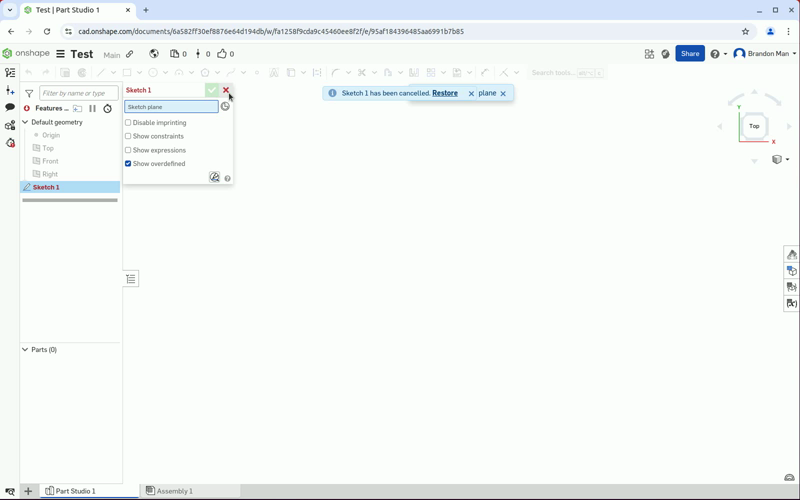
mouse_move(73, 150)
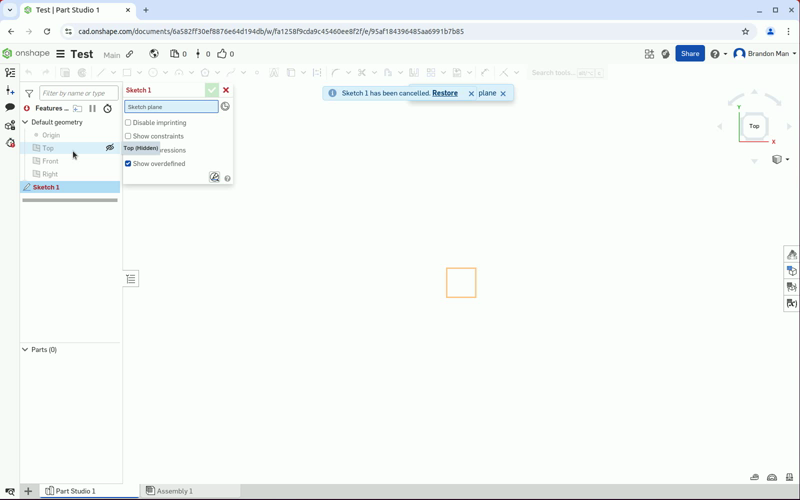
click(73, 150)
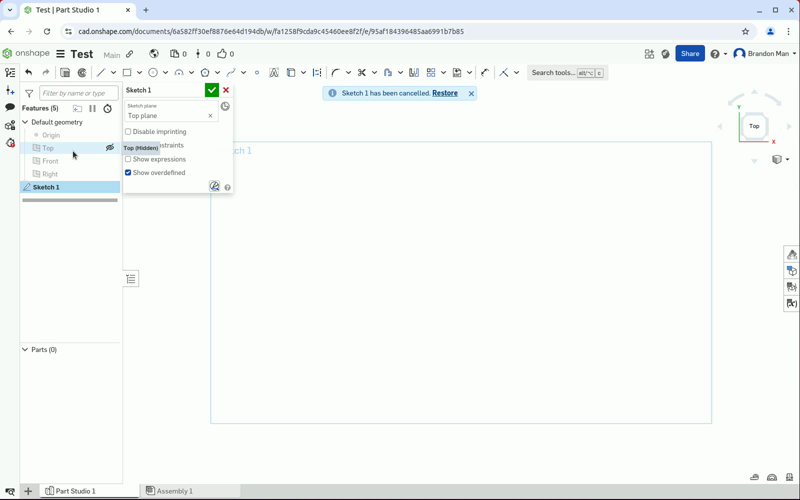
mouse_move(73, 352)
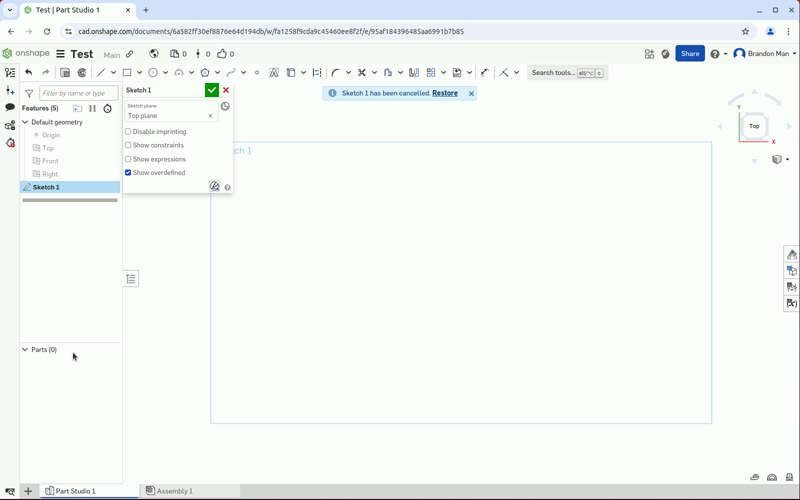
key(y)
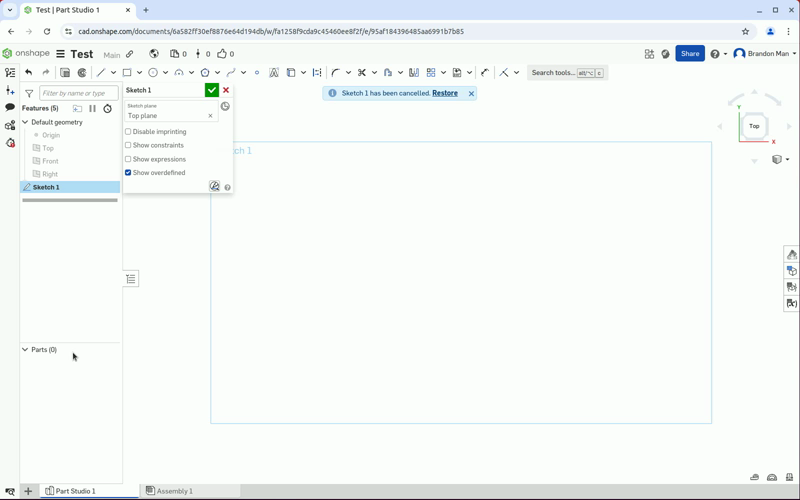
key(c)
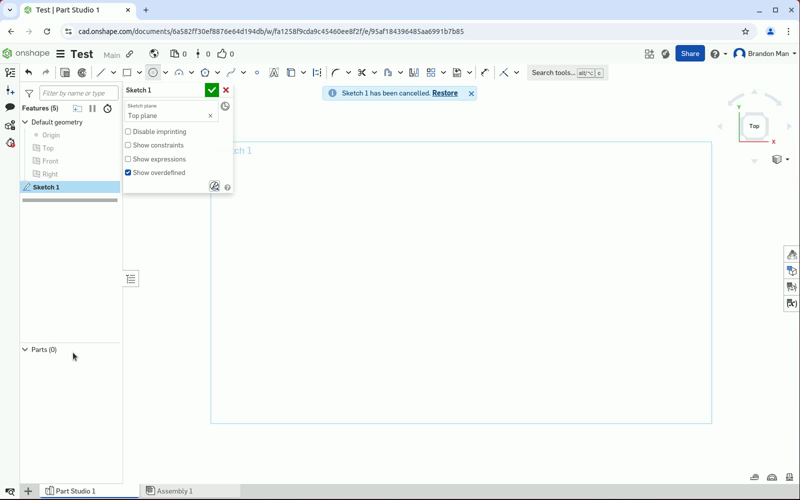
key_down(shift)
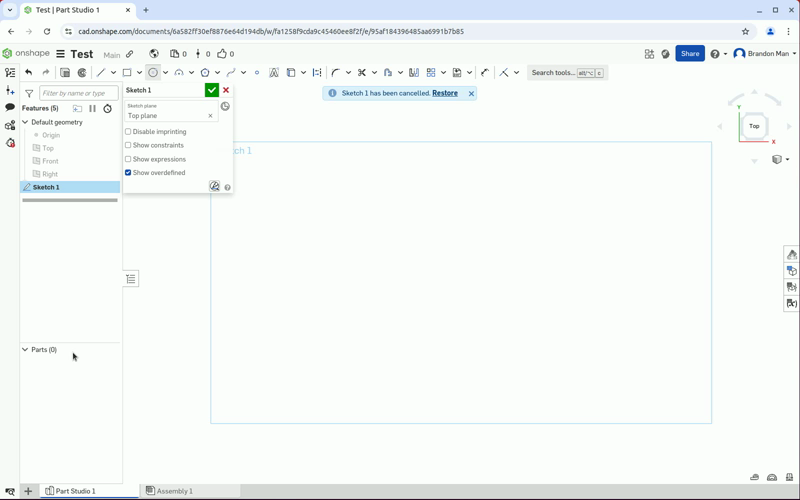
mouse_move(461, 282)
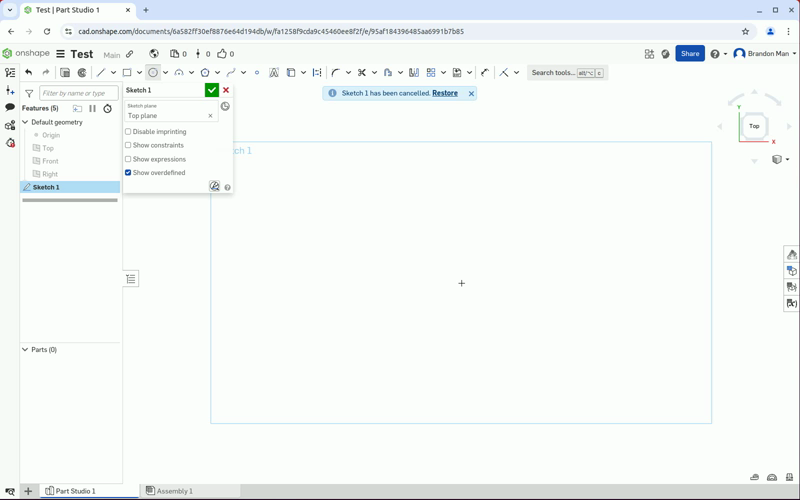
click(461, 282)
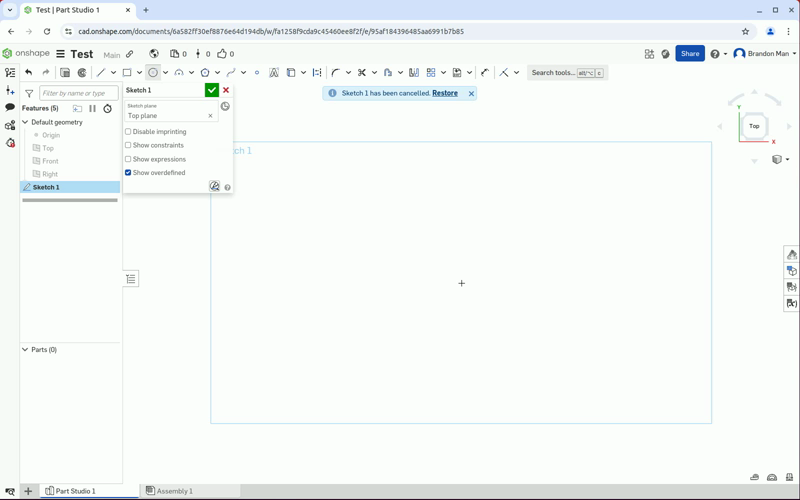
key_up(shift)
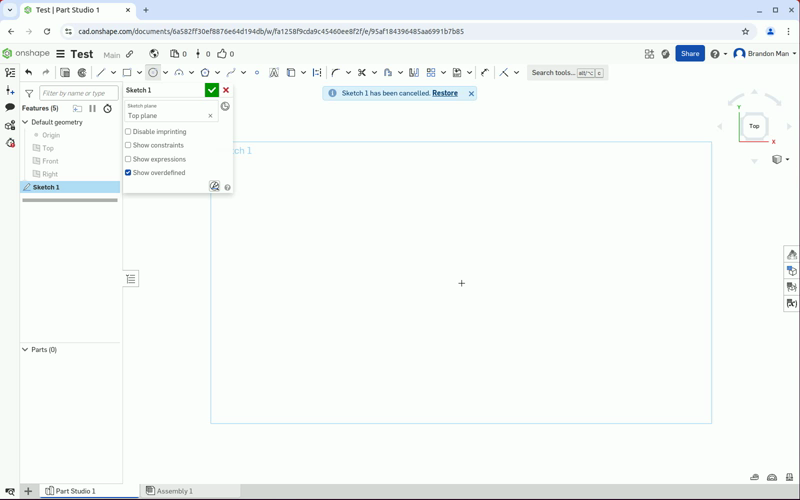
mouse_move(479, 282)
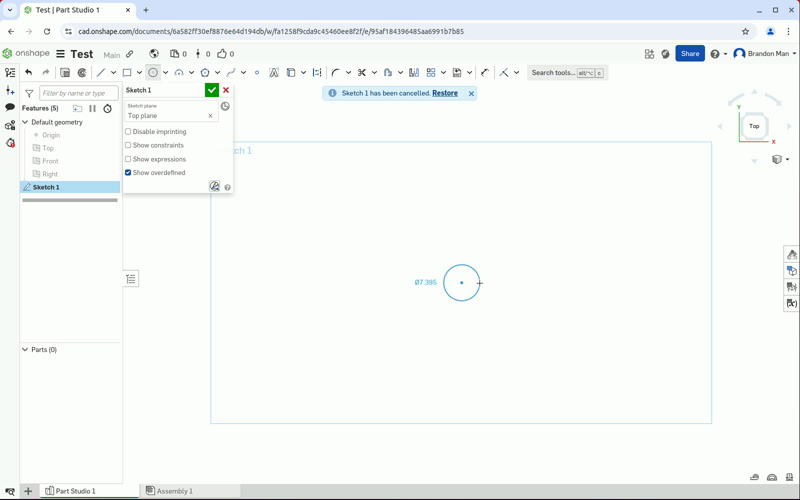
click(479, 282)
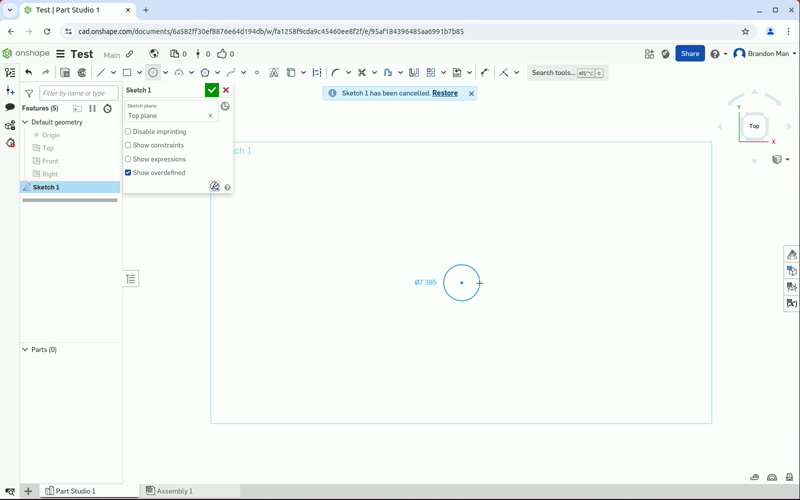
key(esc)
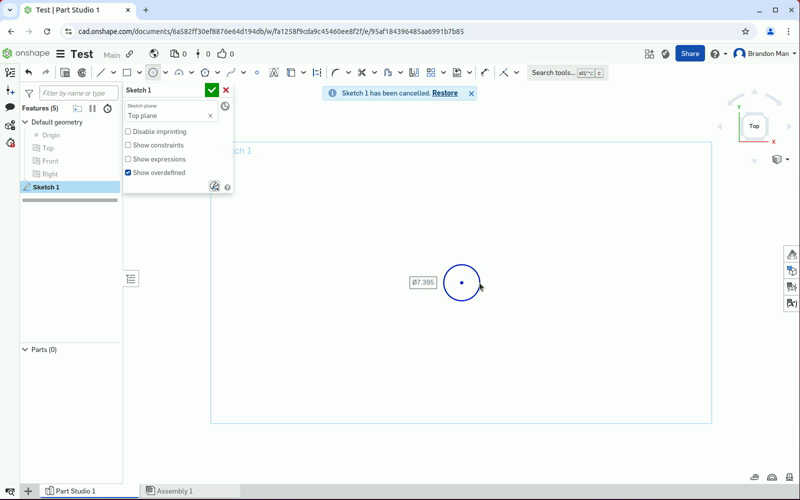
mouse_move(477, 289)
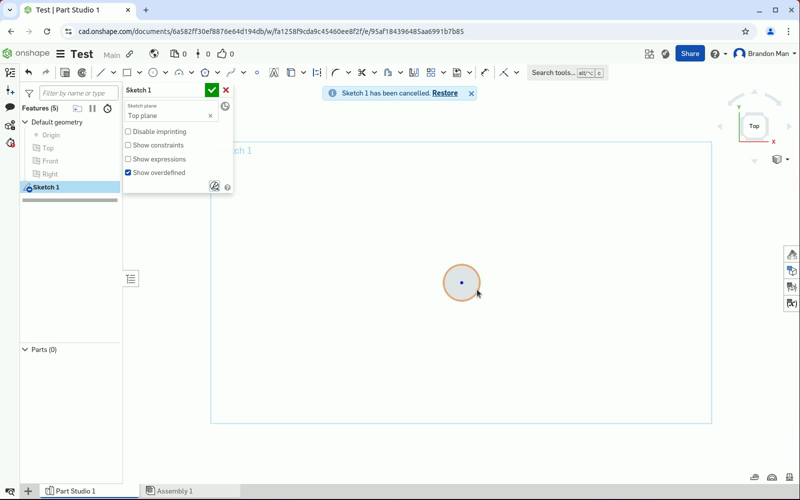
scroll(6)
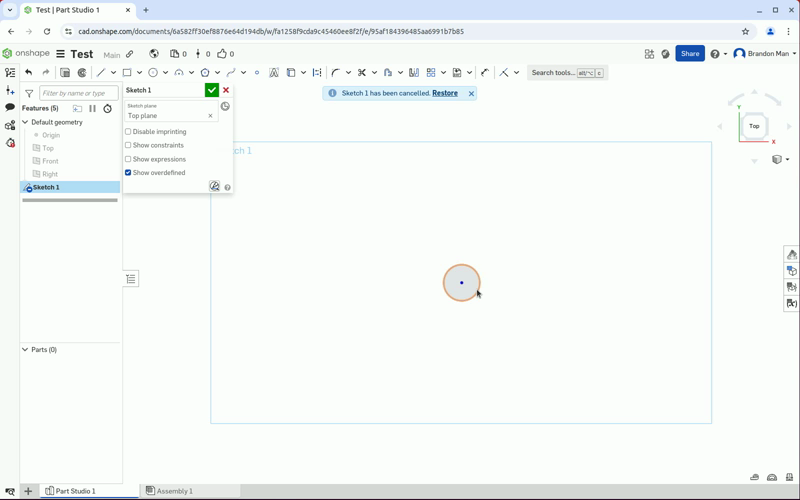
scroll(6)
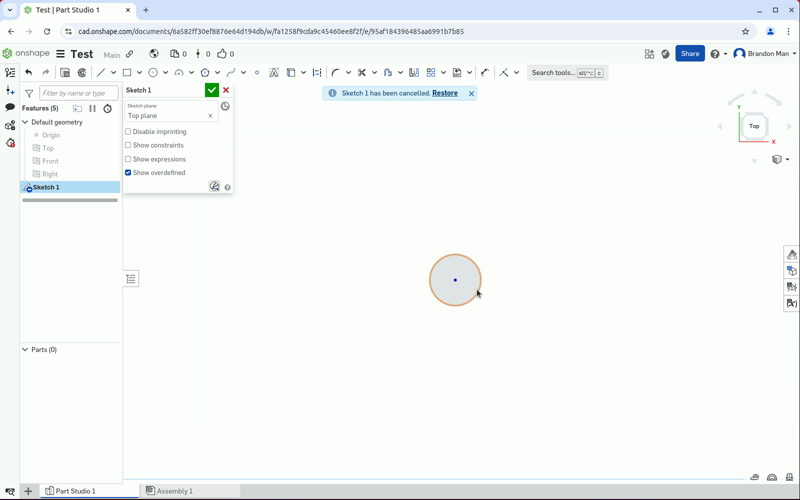
scroll(6)
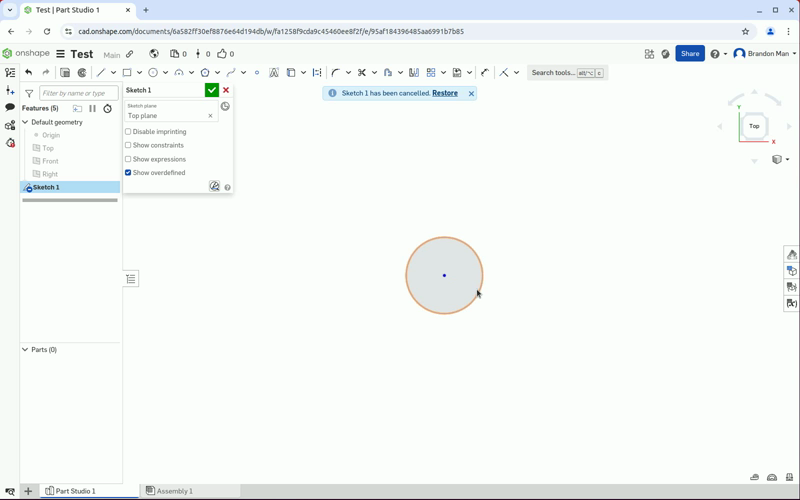
scroll(6)
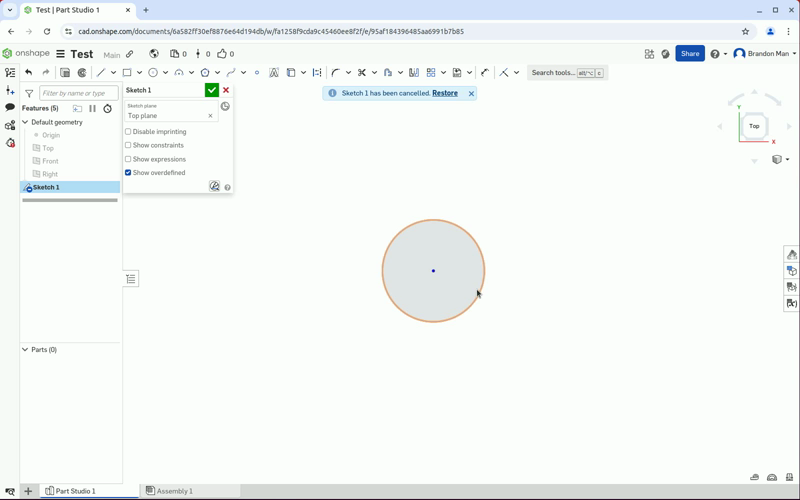
scroll(6)
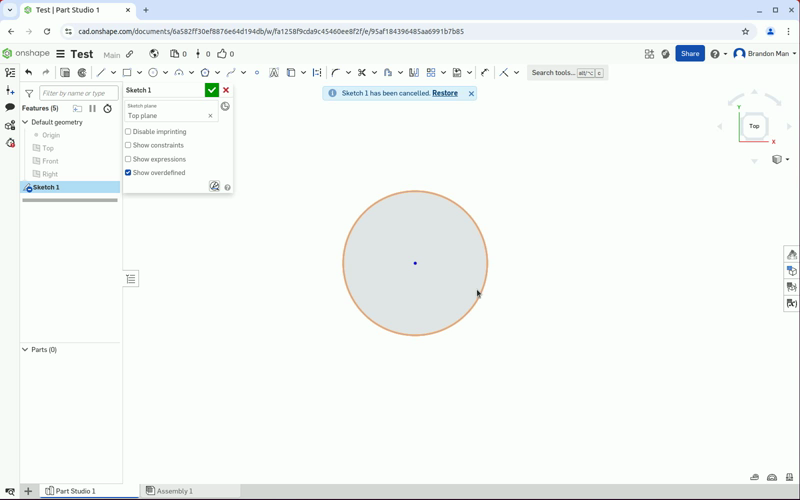
scroll(6)
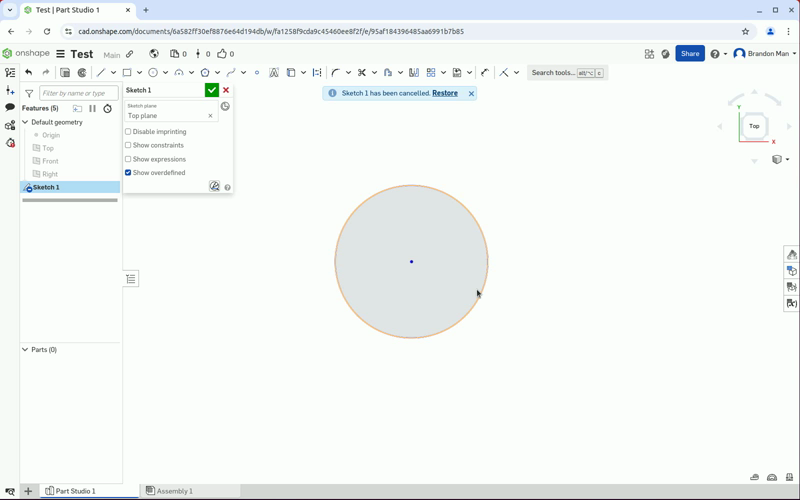
scroll(6)
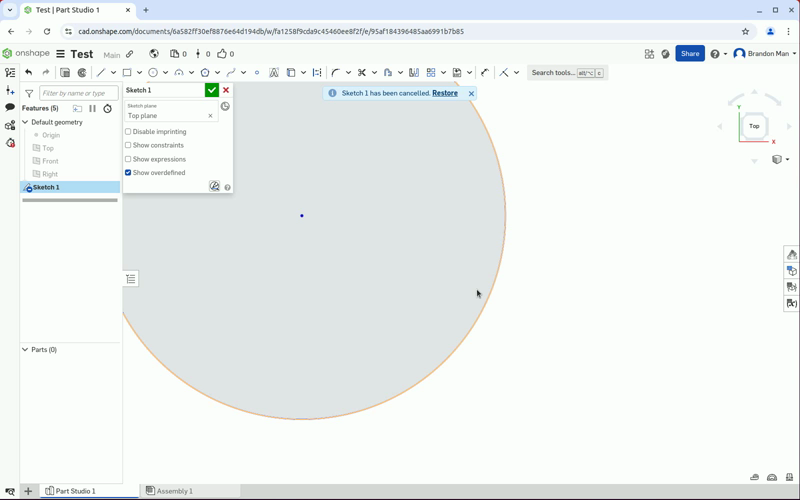
click(477, 289)
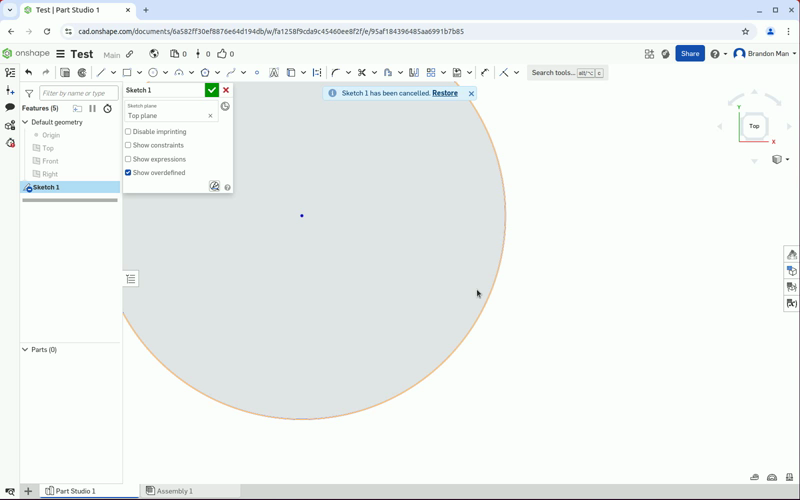
scroll(-6)
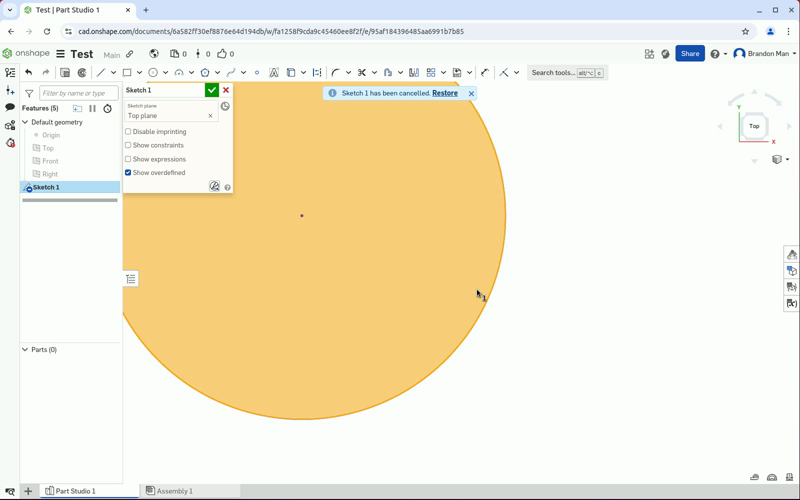
scroll(-6)
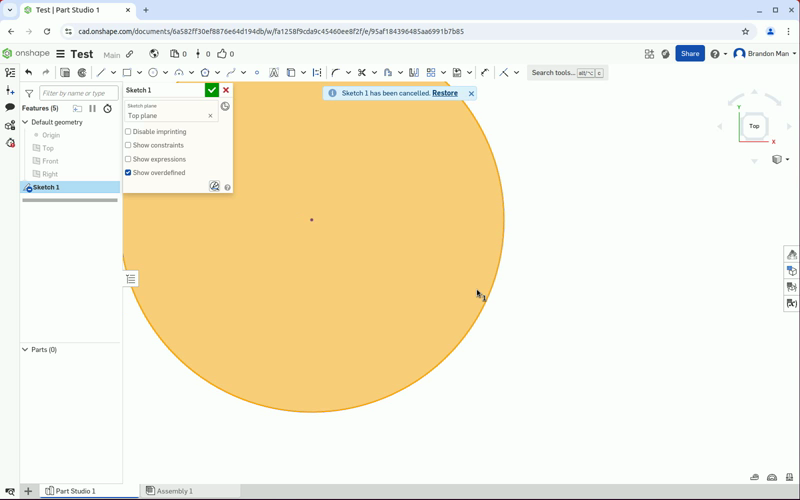
scroll(-6)
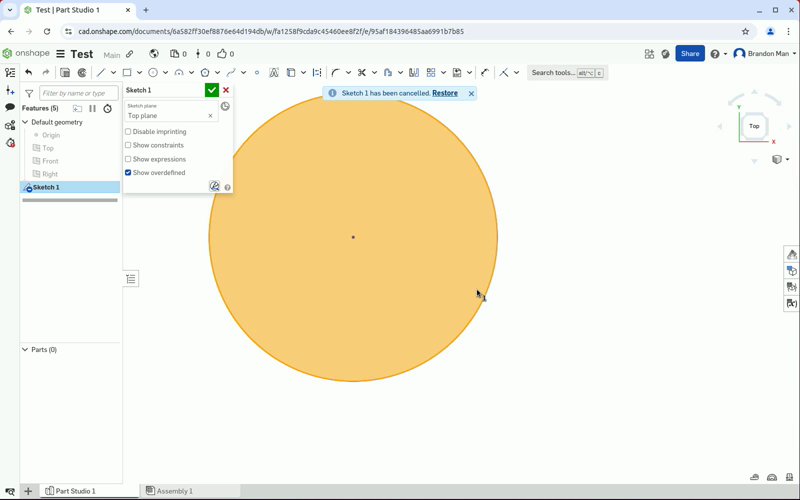
scroll(-6)
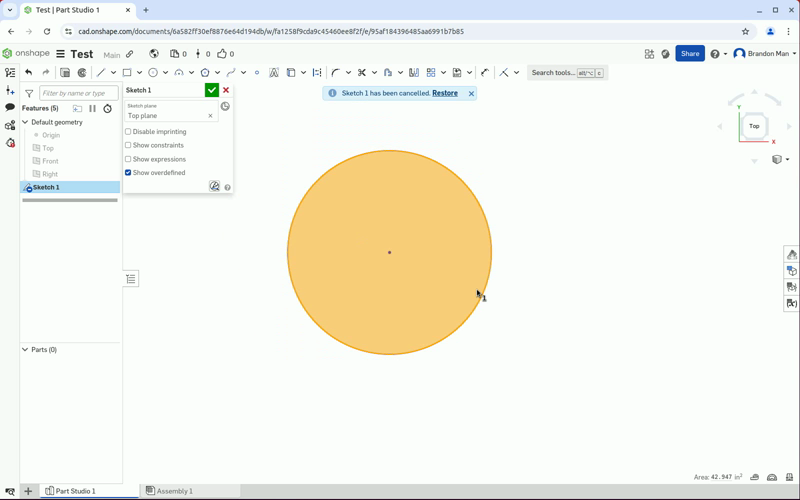
scroll(-6)
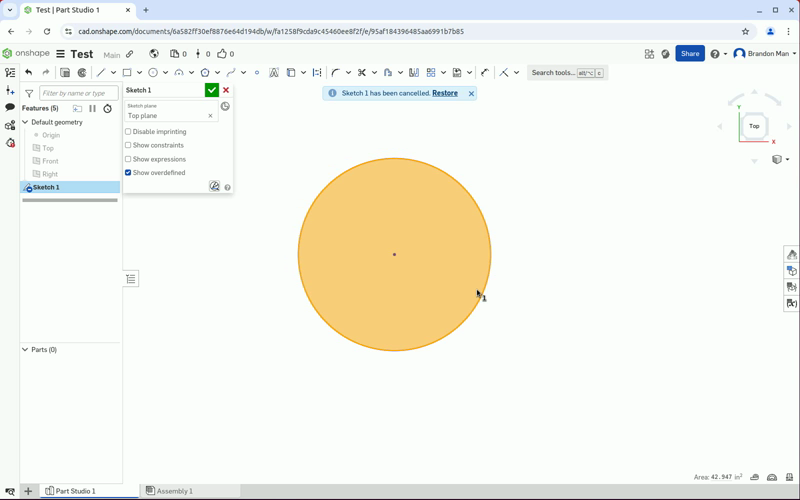
scroll(-6)
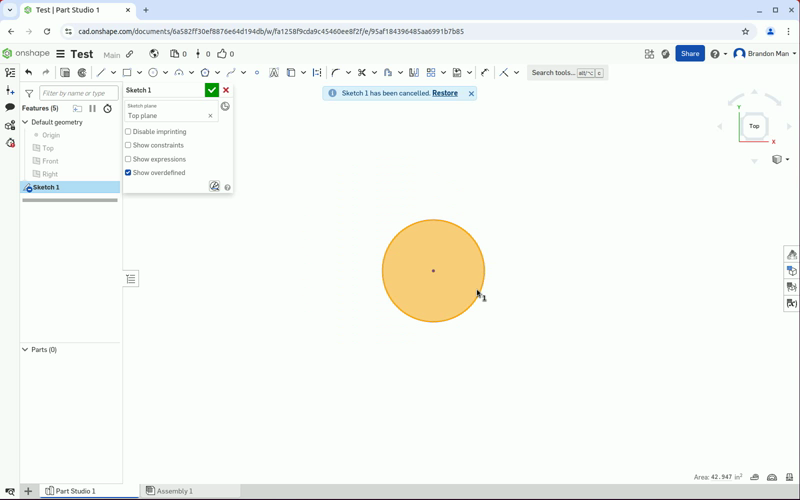
scroll(-6)
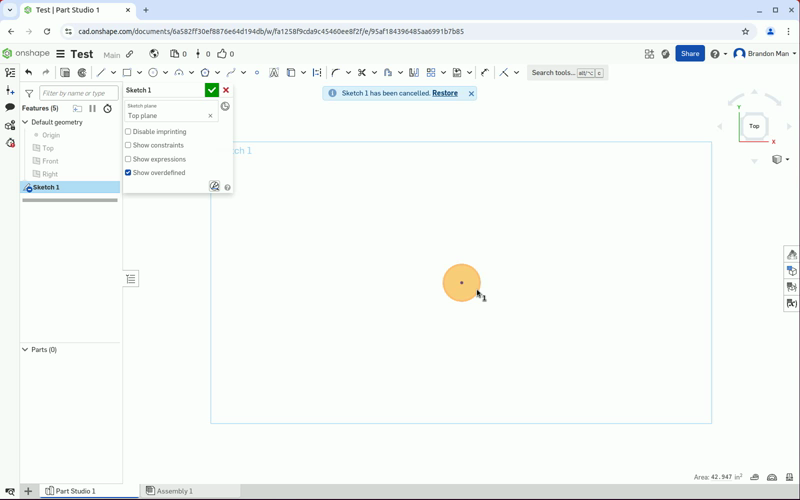
mouse_move(73, 352)
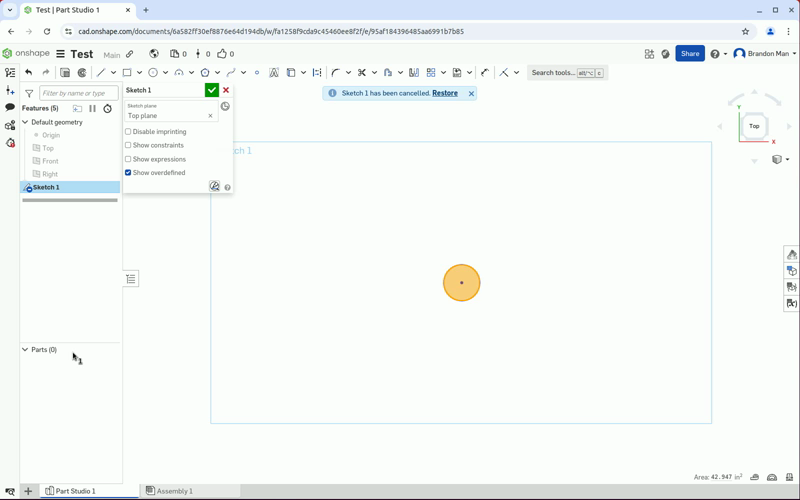
key(shift+y)
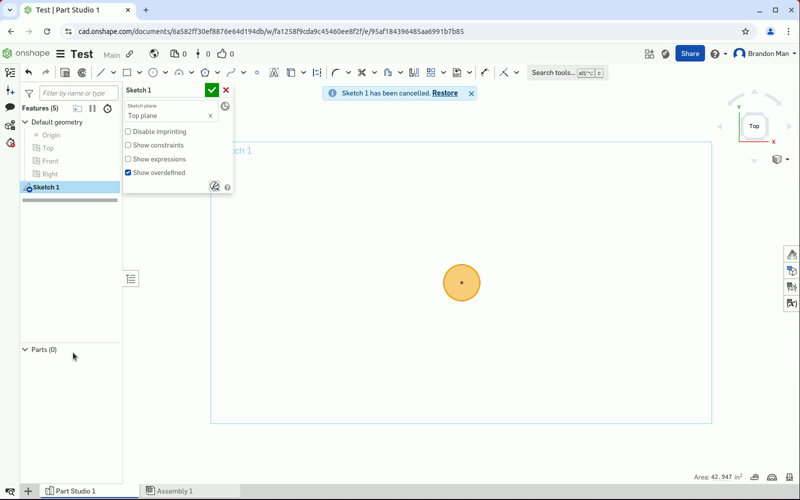
key(shift+e)
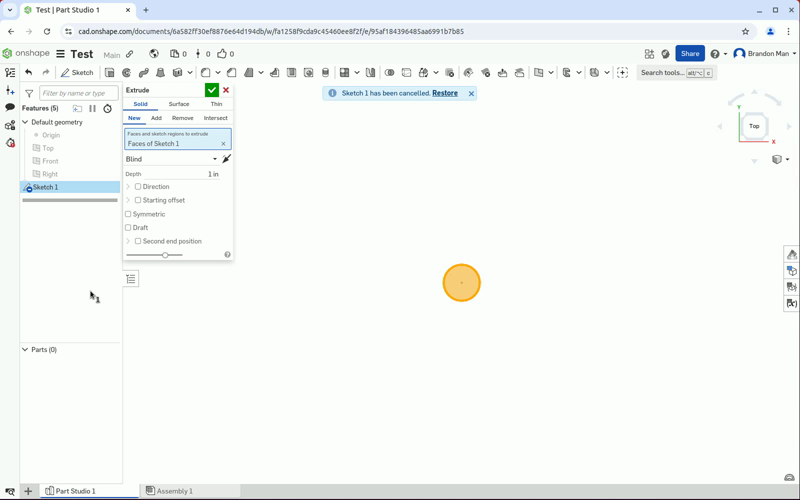
mouse_move(143, 106)
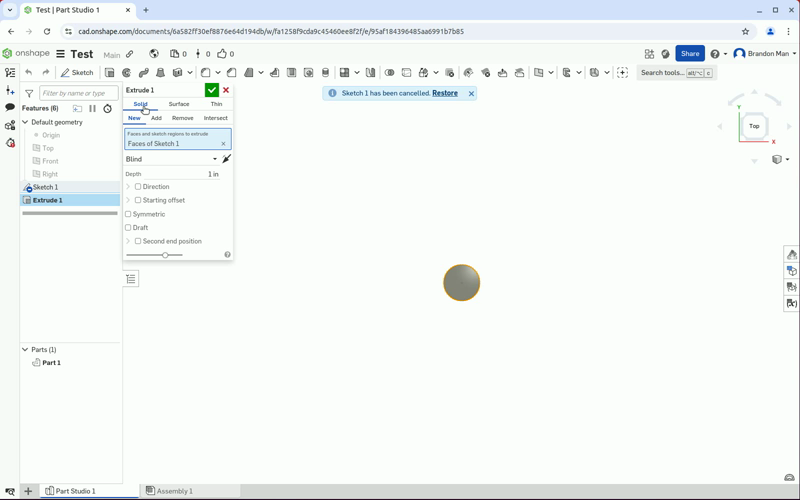
click(143, 106)
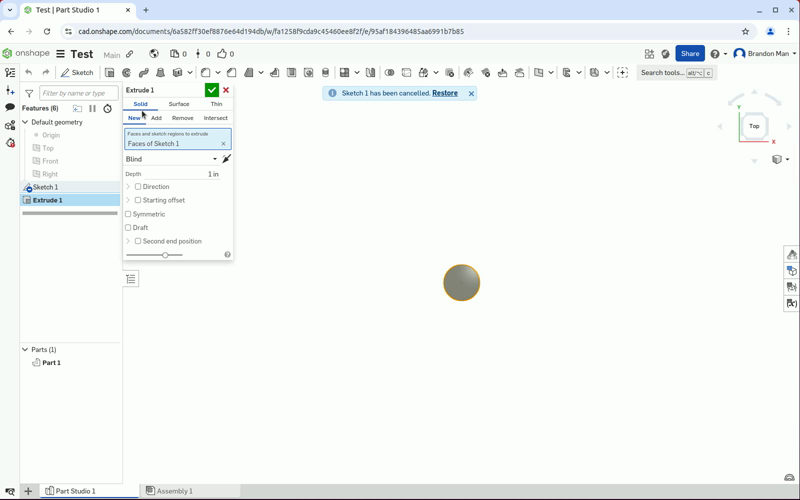
mouse_move(137, 120)
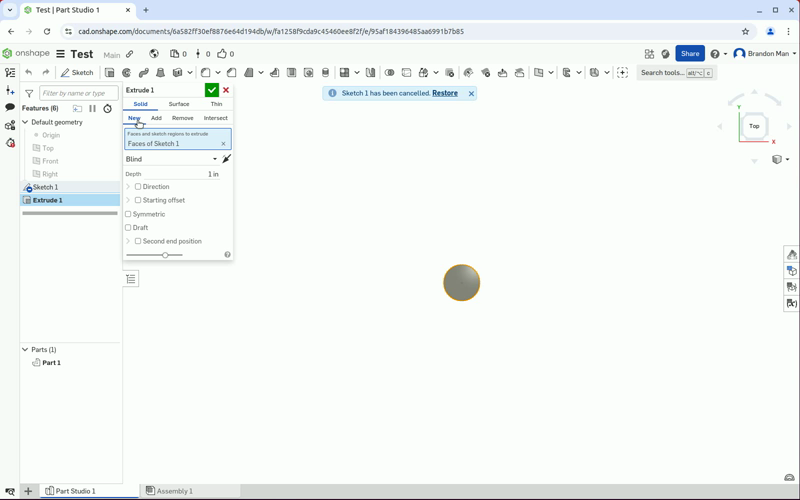
click(137, 120)
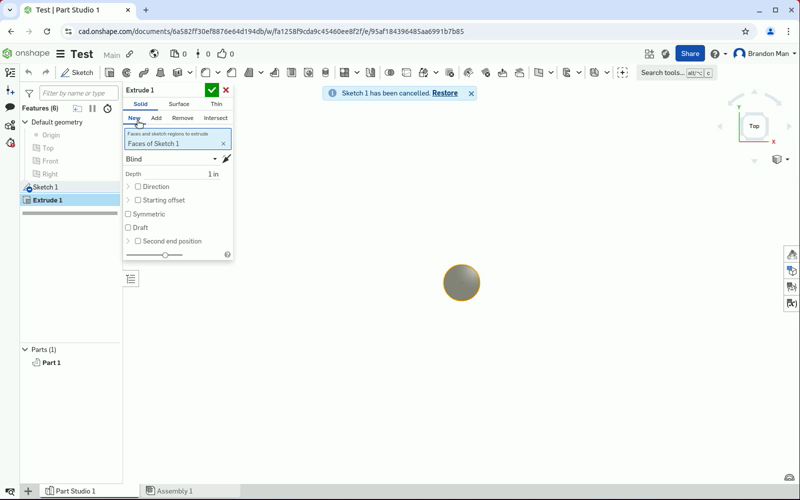
key(tab, 4)
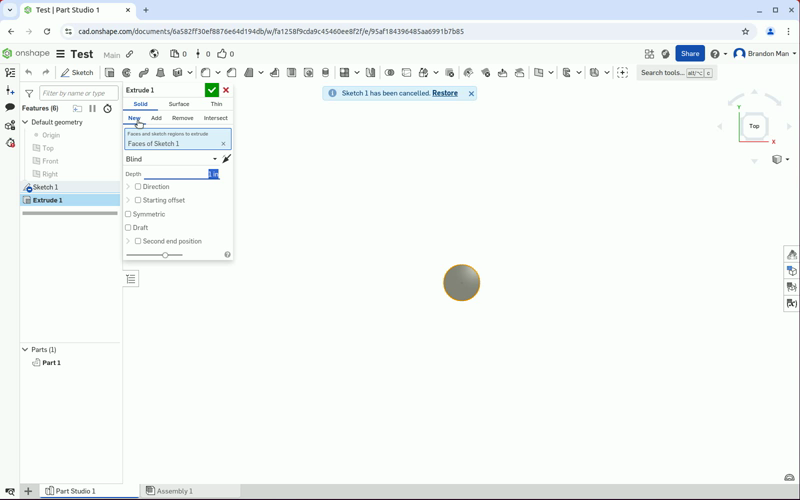
text(4.574)
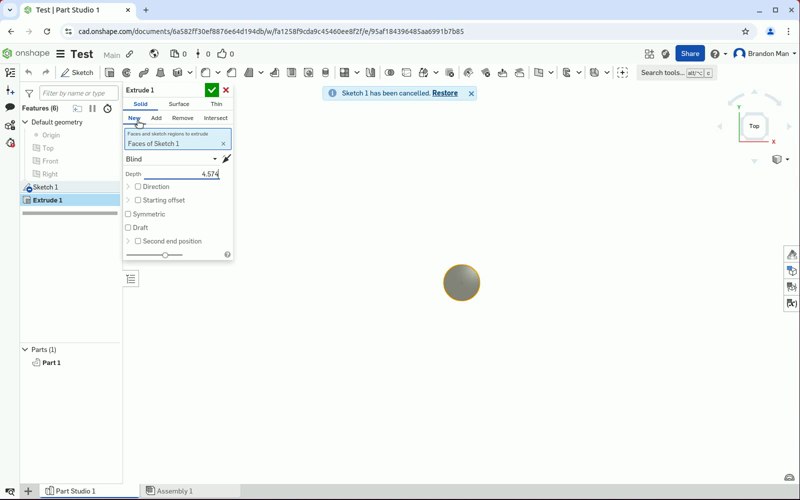
key(enter)
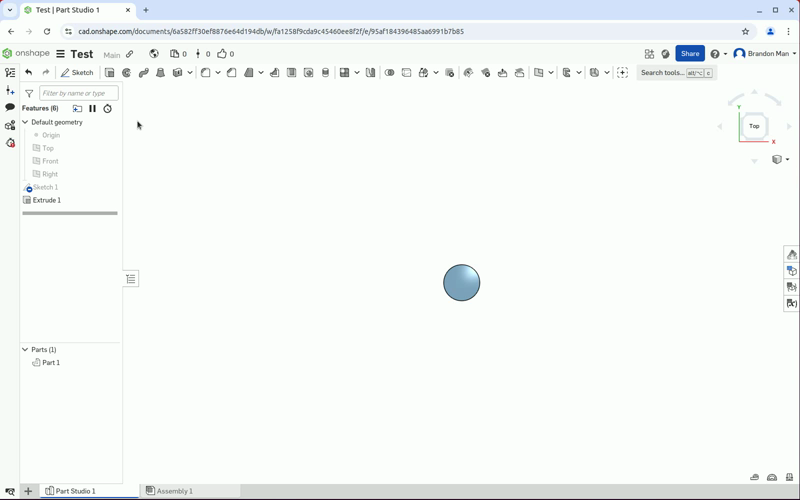
key(shift+h)
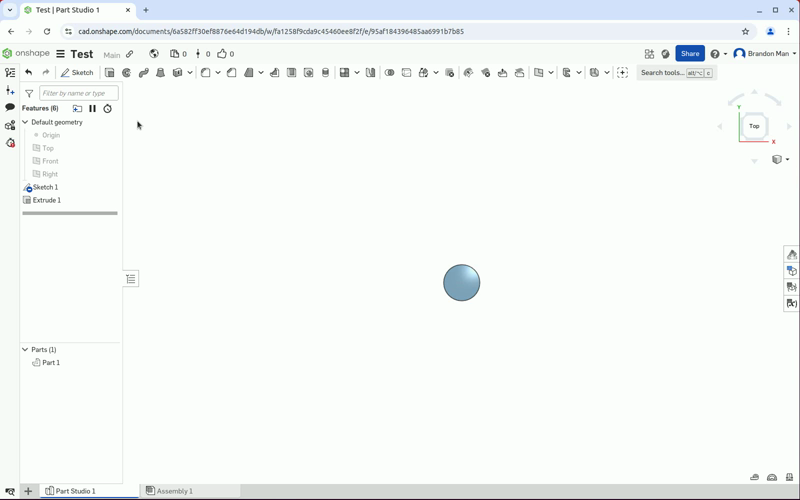
key(shift+h)
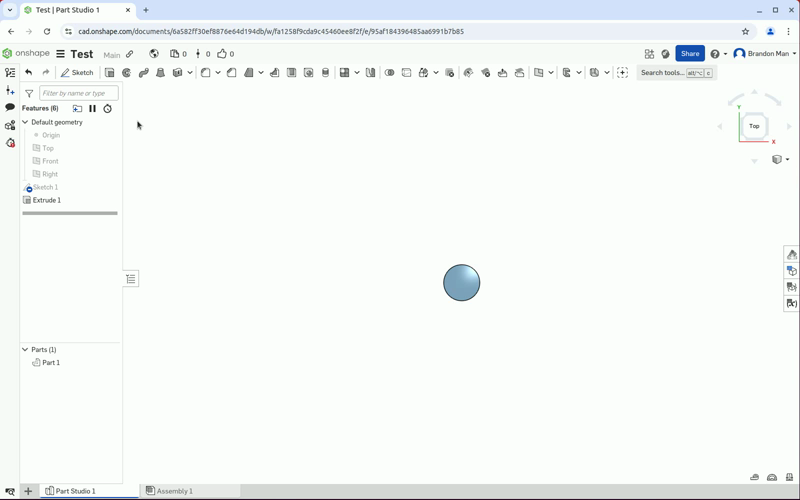
mouse_move(73, 189)
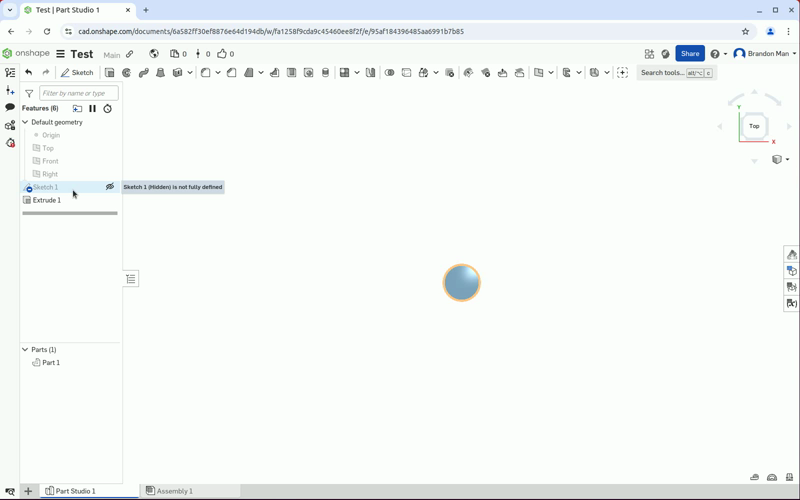
click(73, 189)
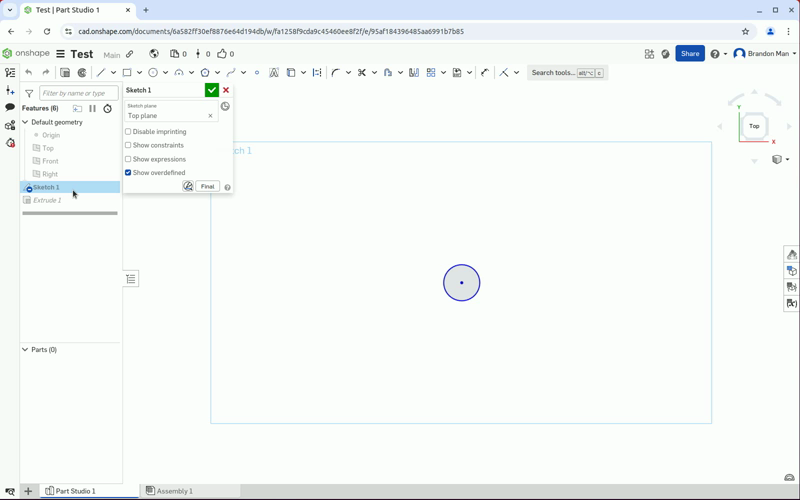
mouse_move(229, 92)
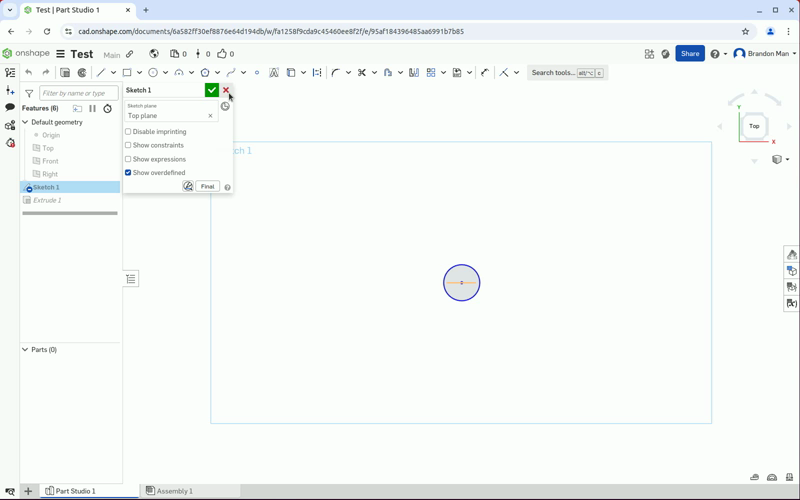
click(229, 92)
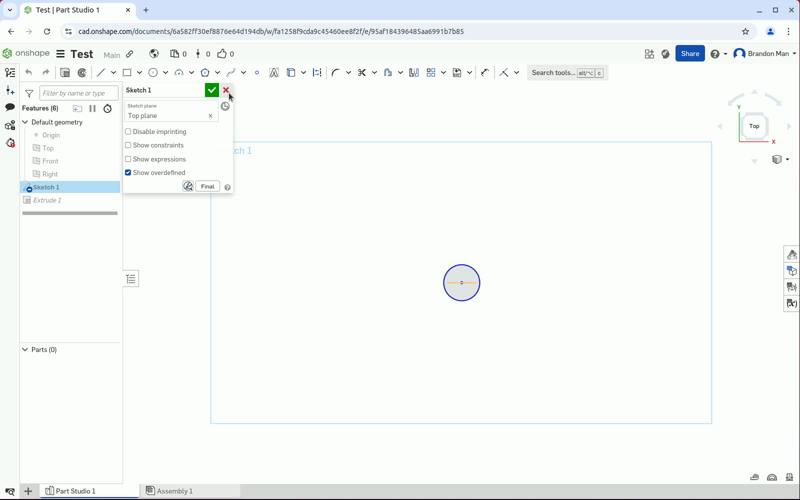
key(shift+s)
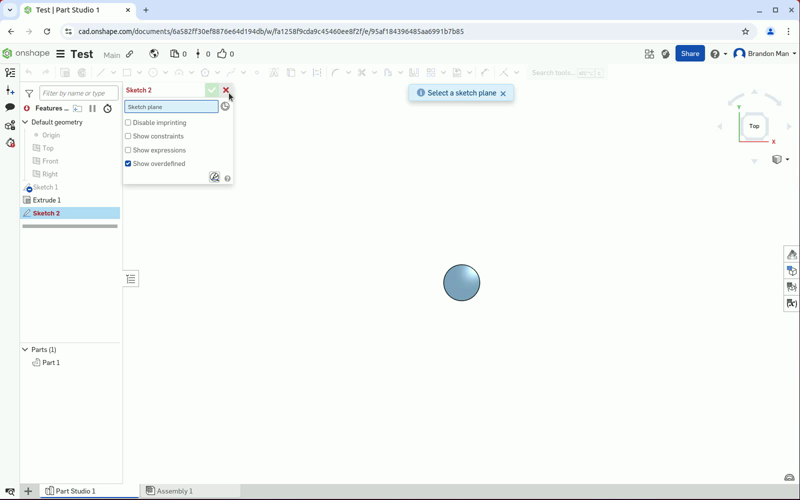
mouse_move(73, 150)
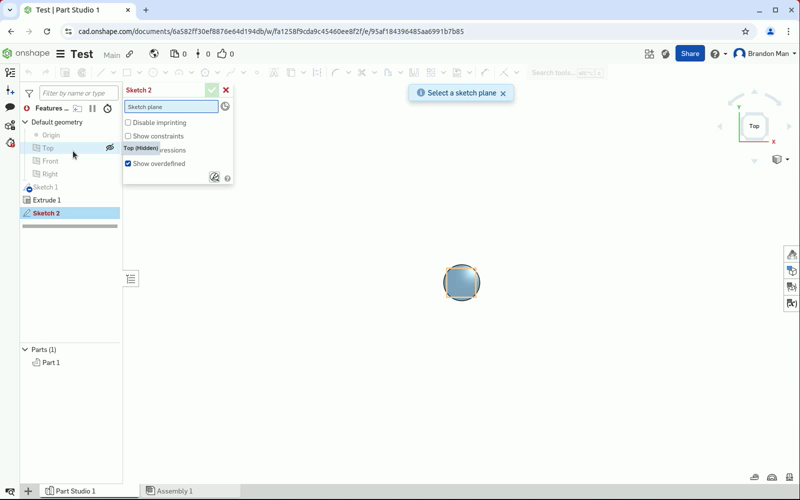
click(73, 150)
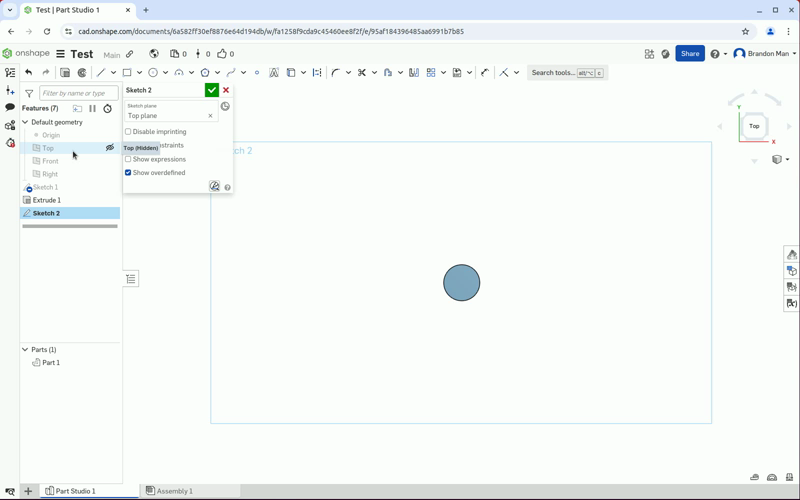
mouse_move(73, 352)
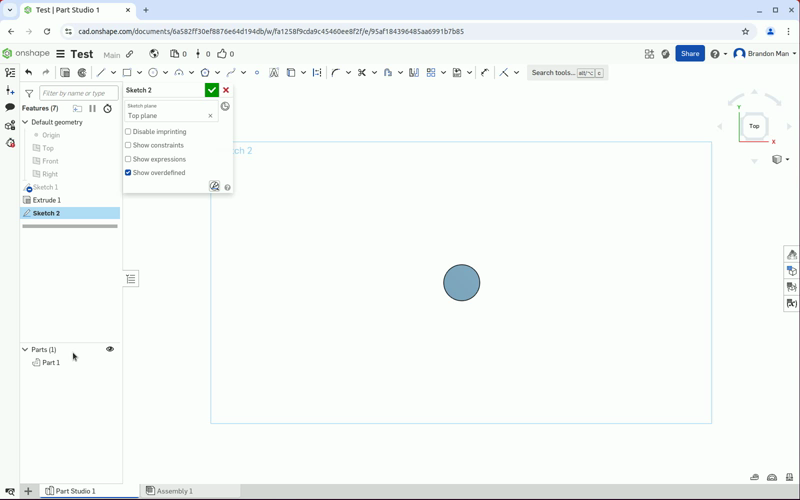
key(y)
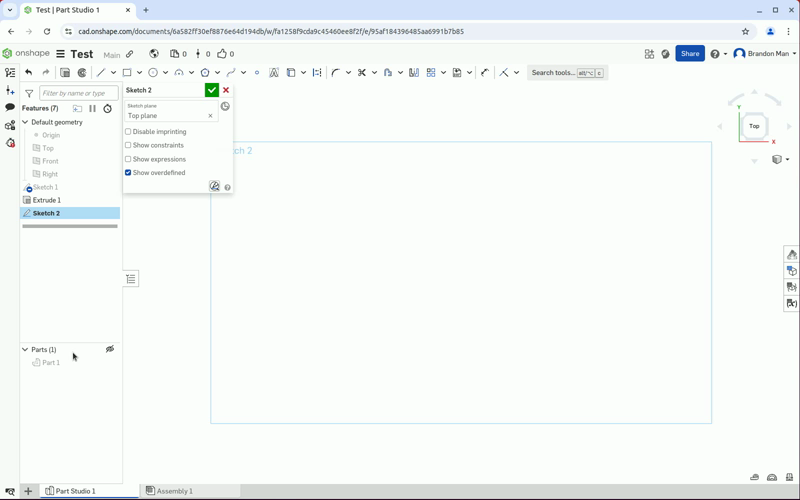
key(c)
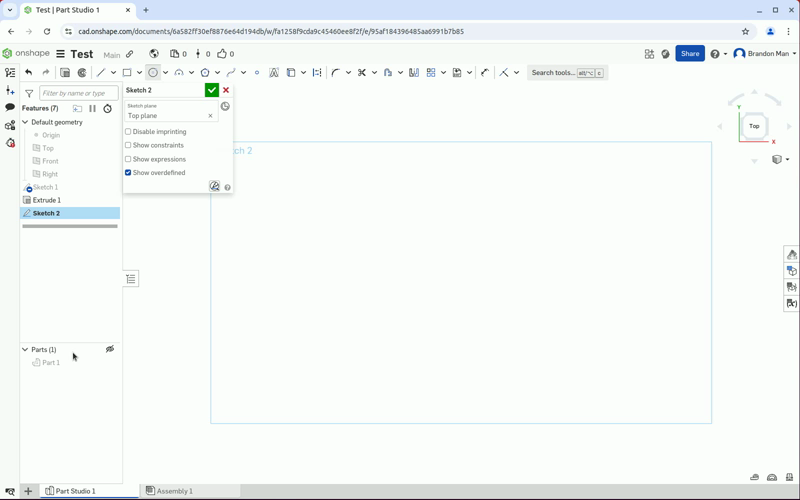
key_down(shift)
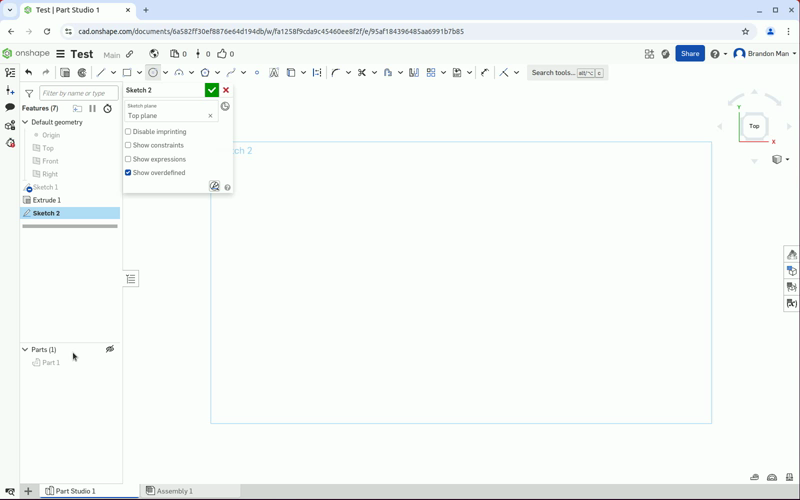
mouse_move(461, 184)
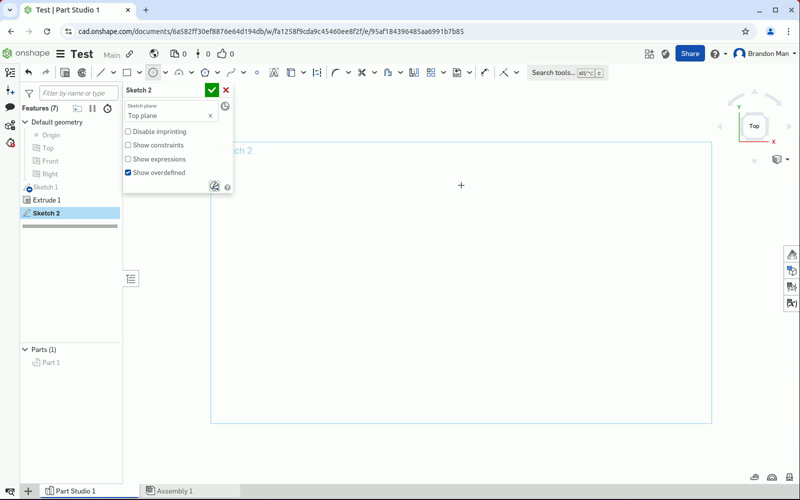
click(461, 184)
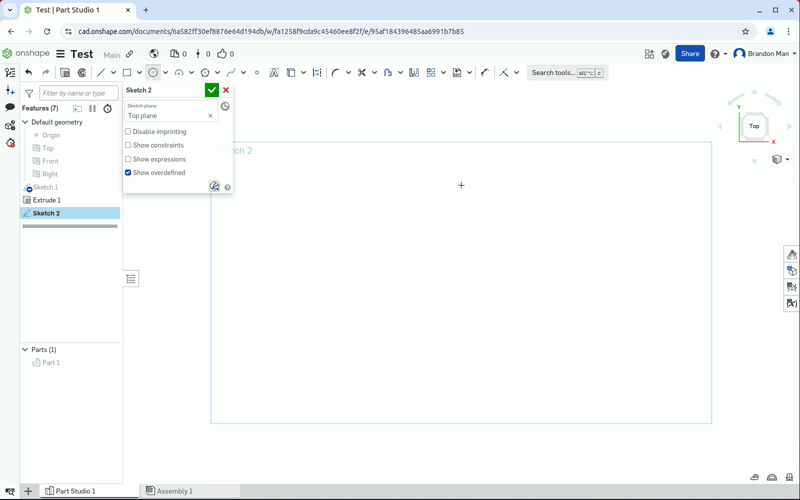
key_up(shift)
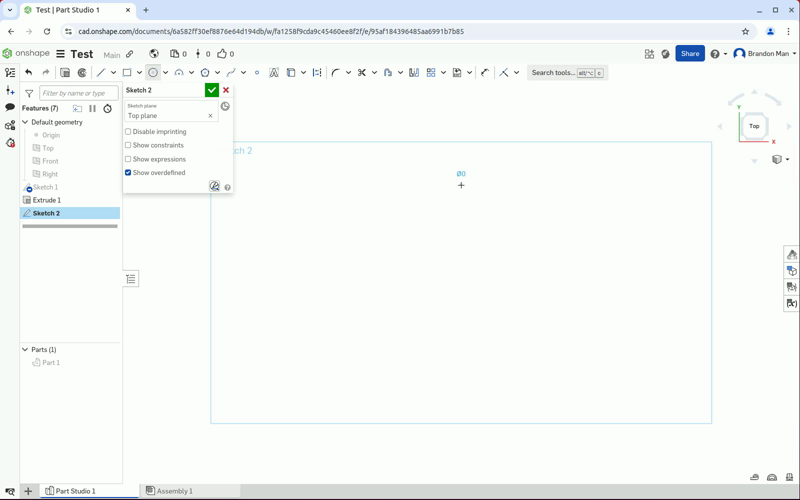
mouse_move(476, 184)
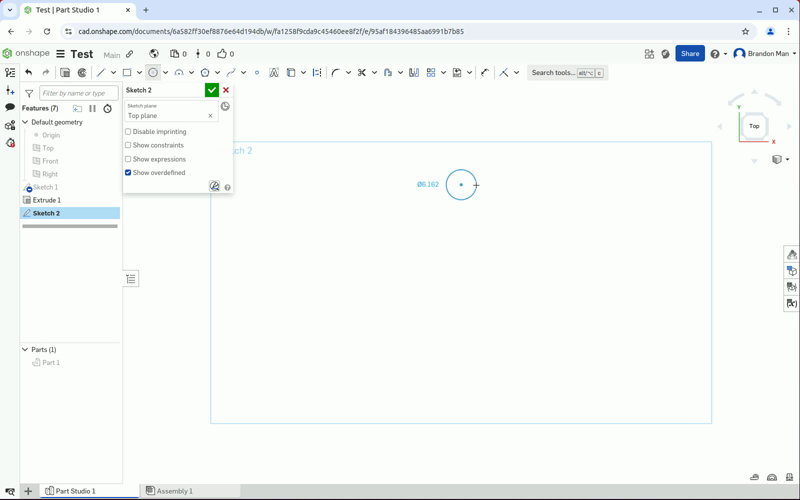
click(476, 184)
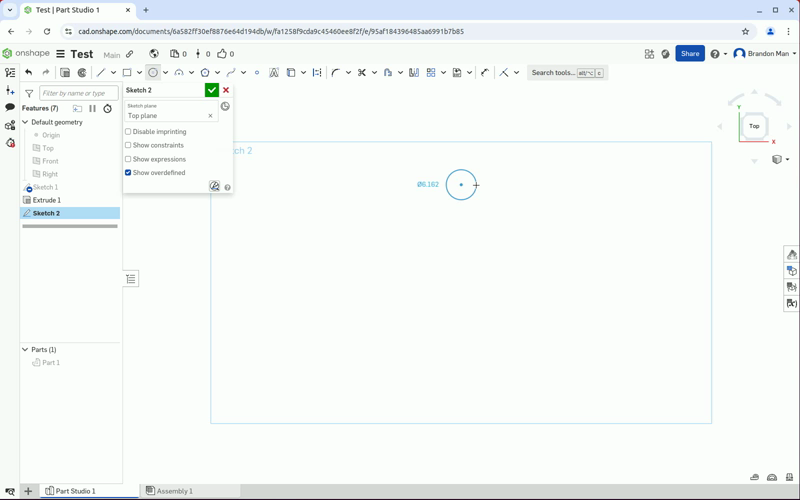
key(esc)
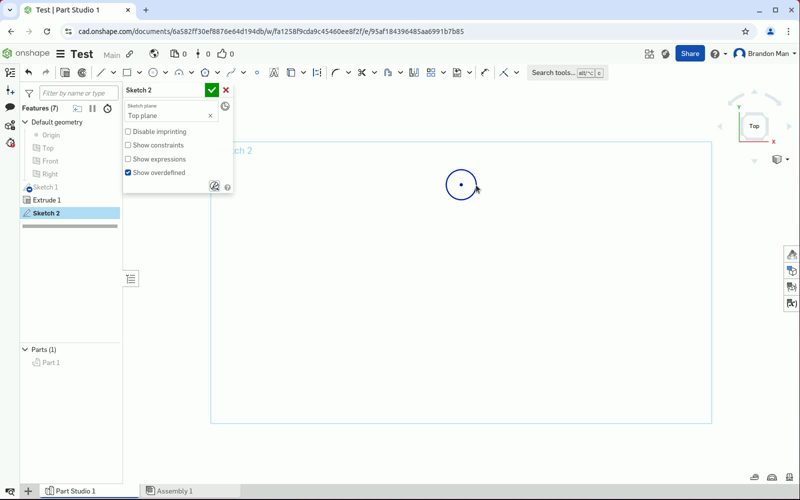
mouse_move(469, 193)
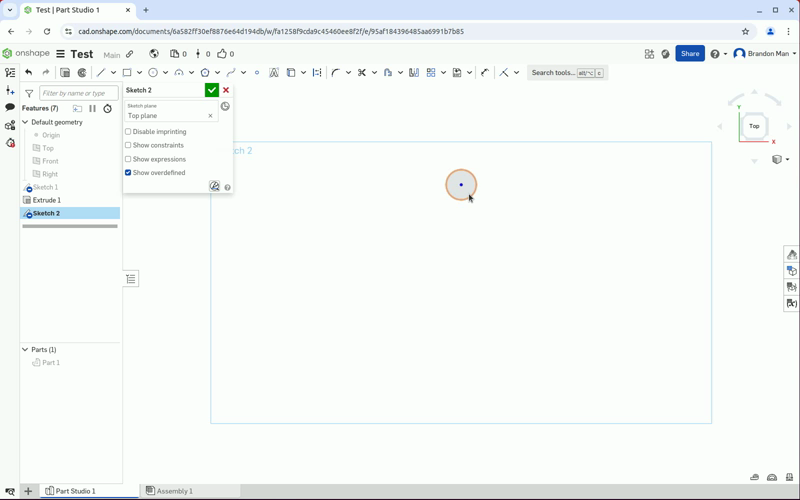
scroll(6)
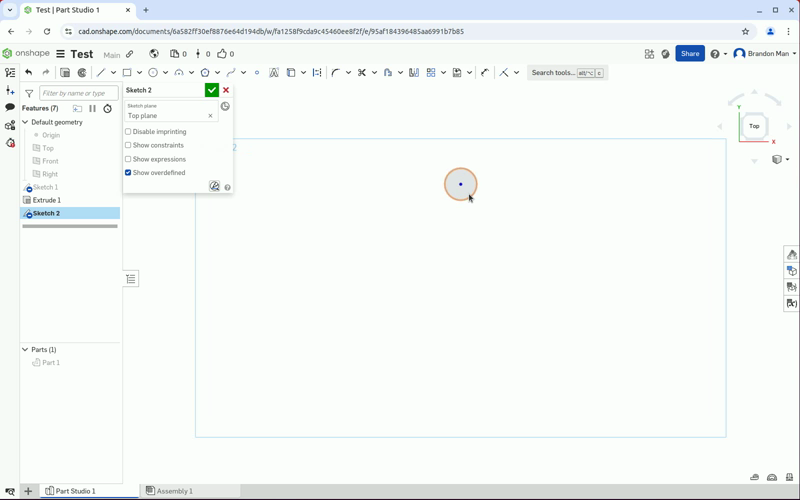
scroll(6)
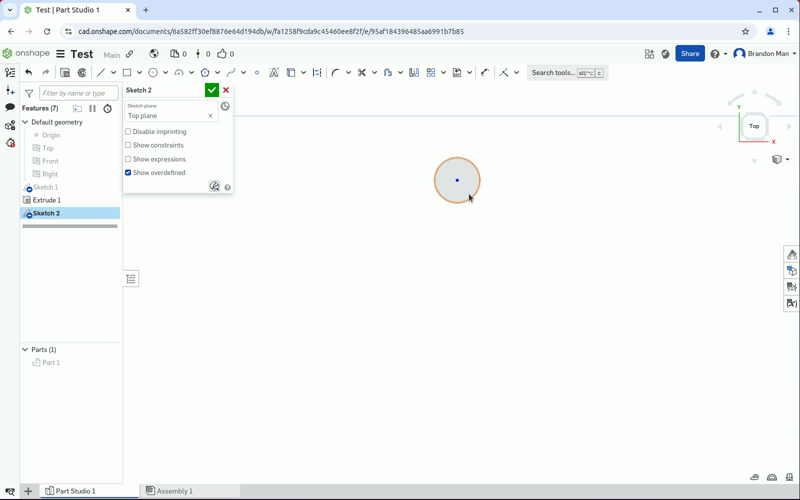
scroll(6)
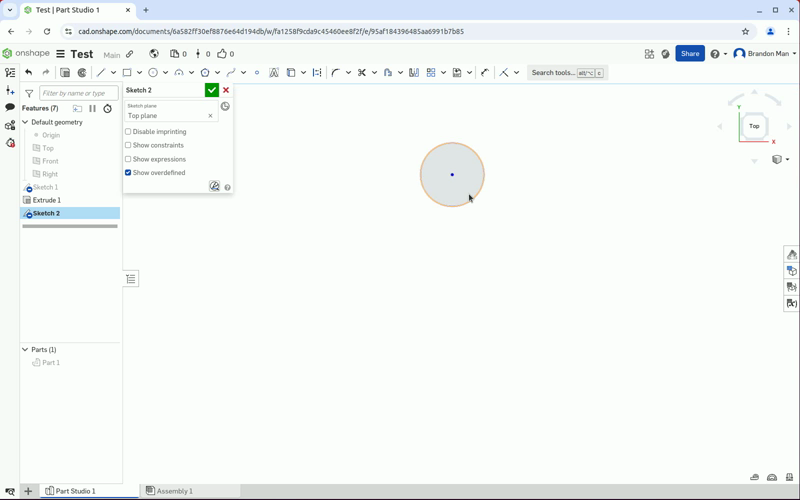
scroll(6)
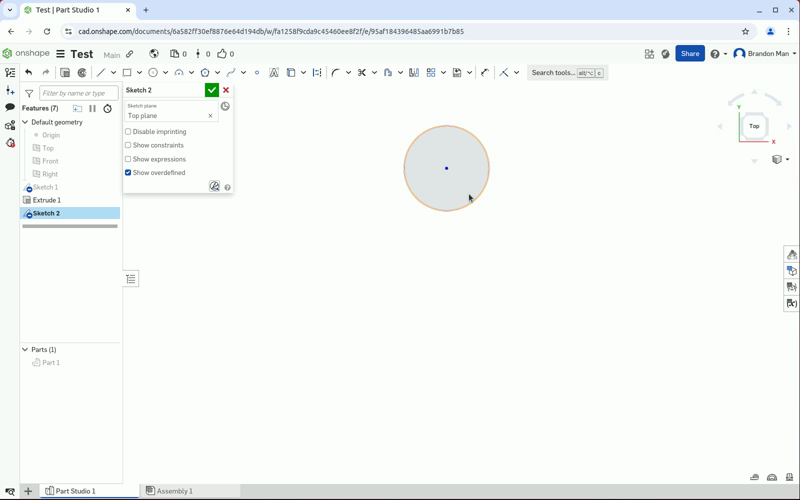
scroll(6)
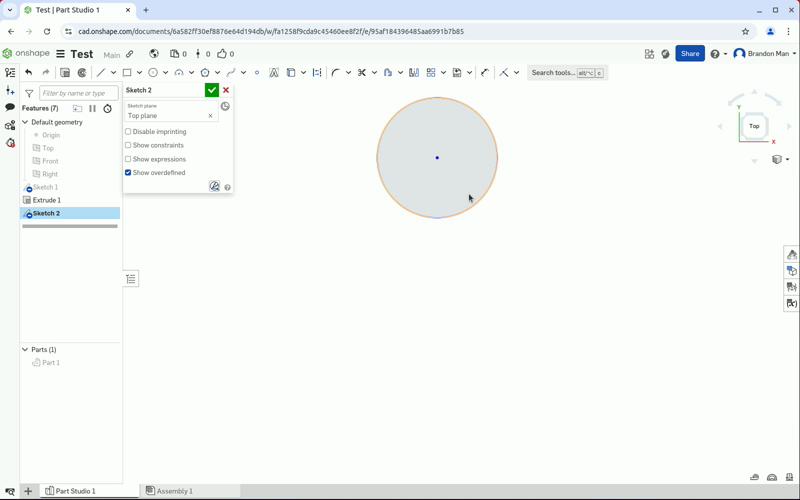
scroll(6)
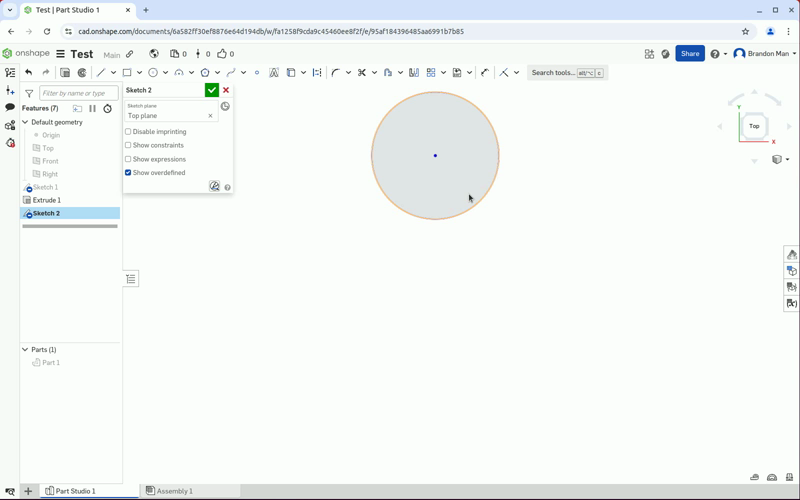
scroll(6)
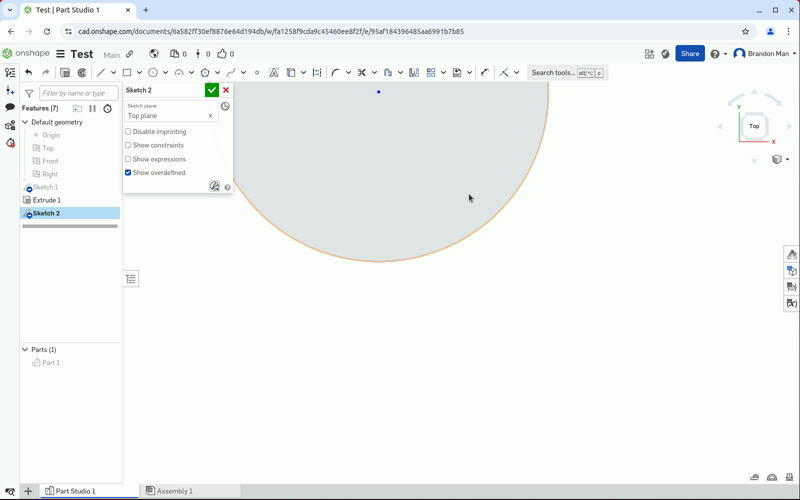
click(469, 193)
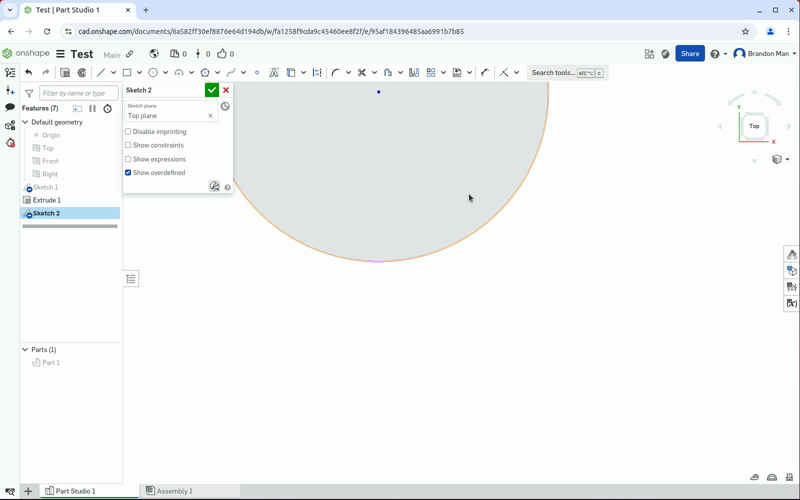
scroll(-6)
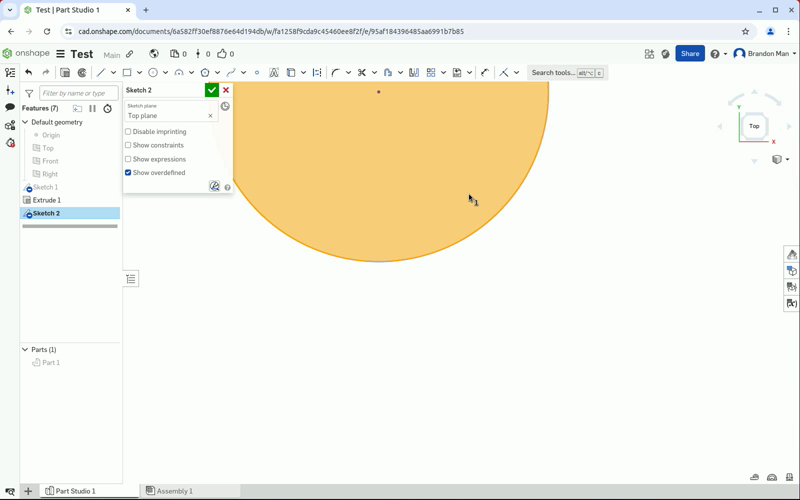
scroll(-6)
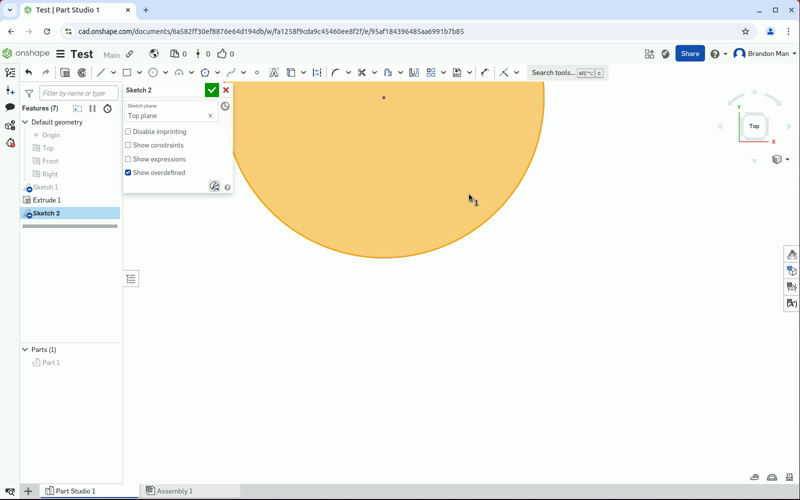
scroll(-6)
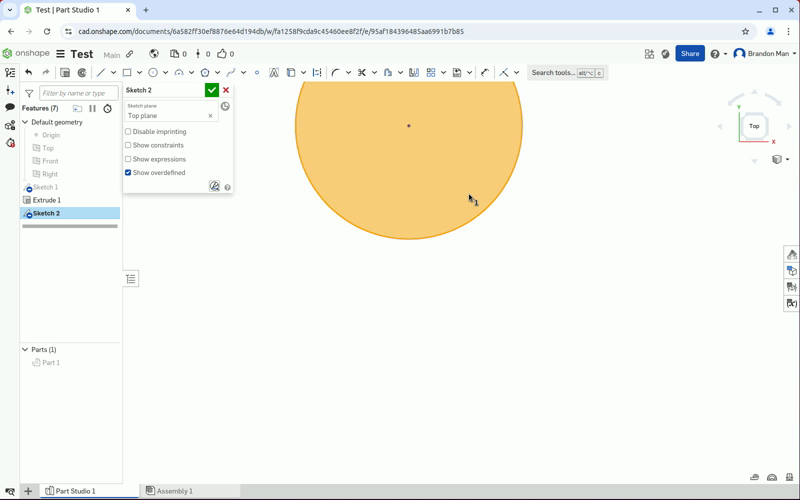
scroll(-6)
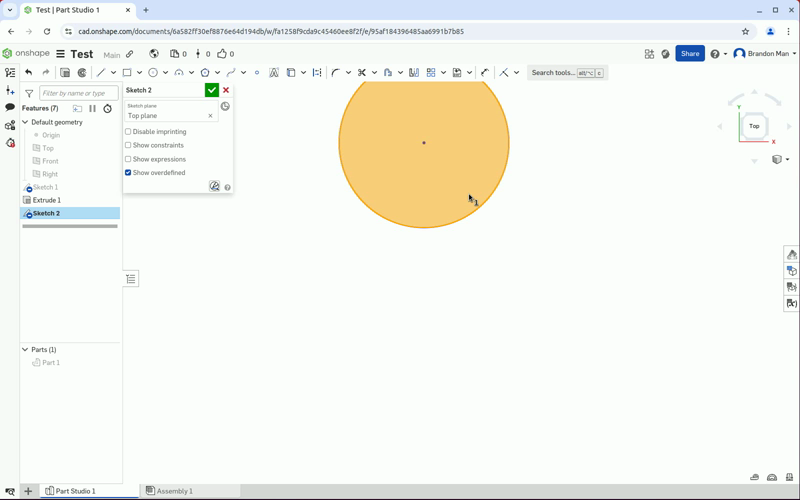
scroll(-6)
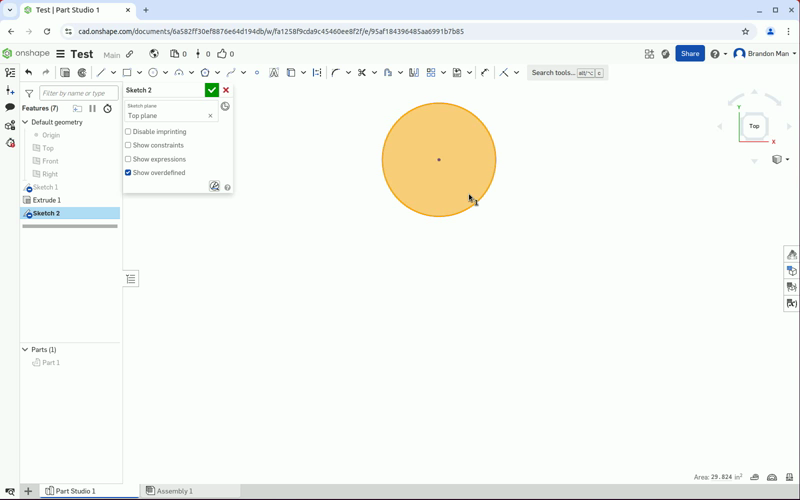
scroll(-6)
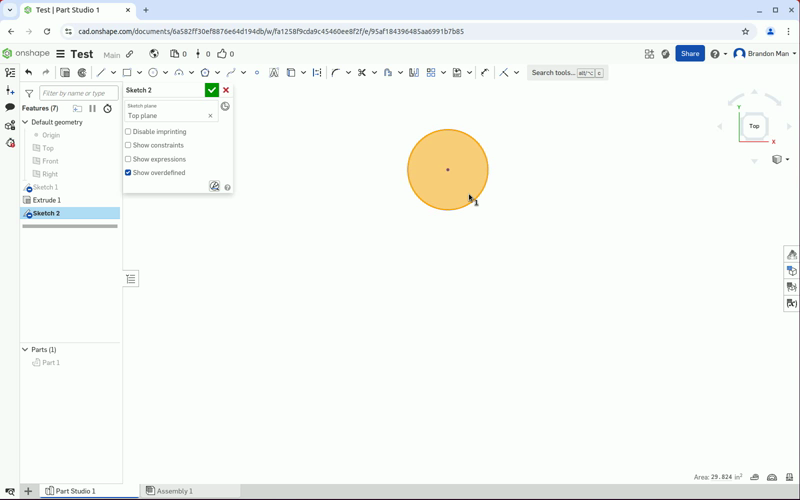
scroll(-6)
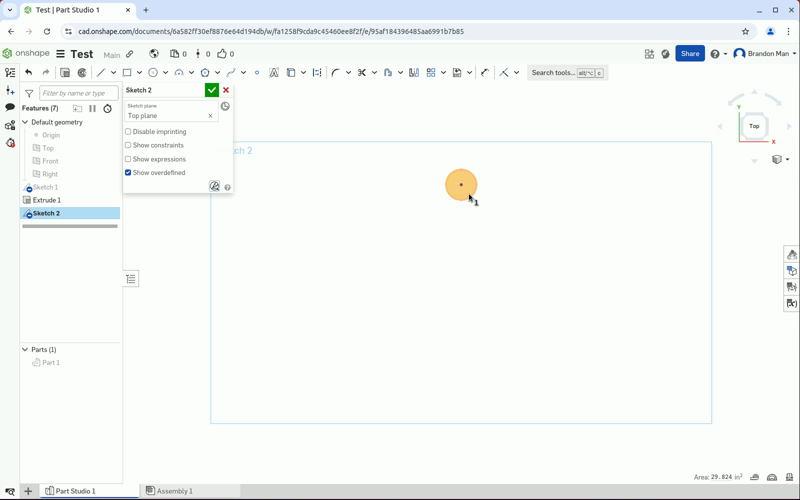
mouse_move(73, 352)
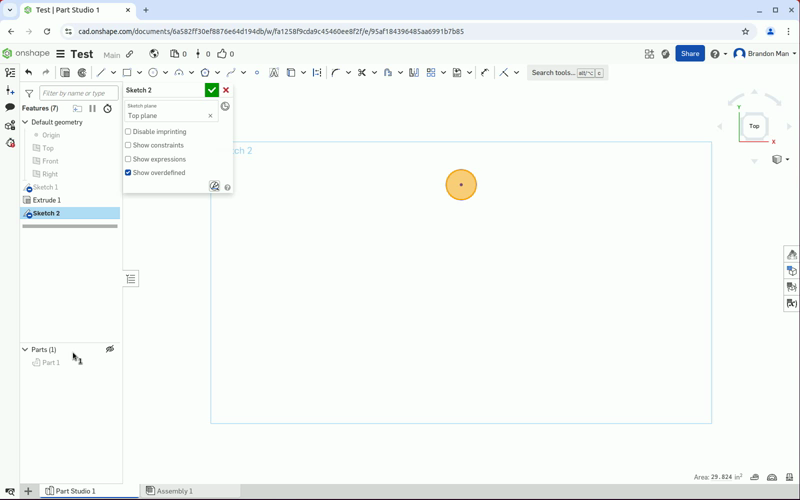
key(shift+y)
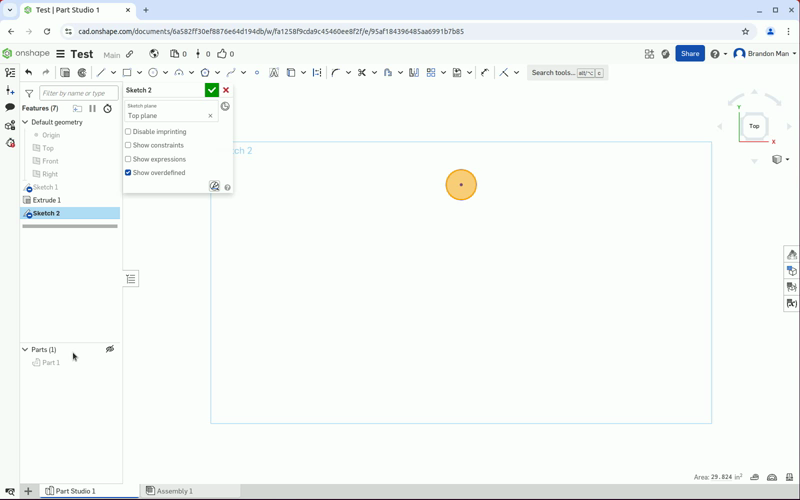
key(shift+e)
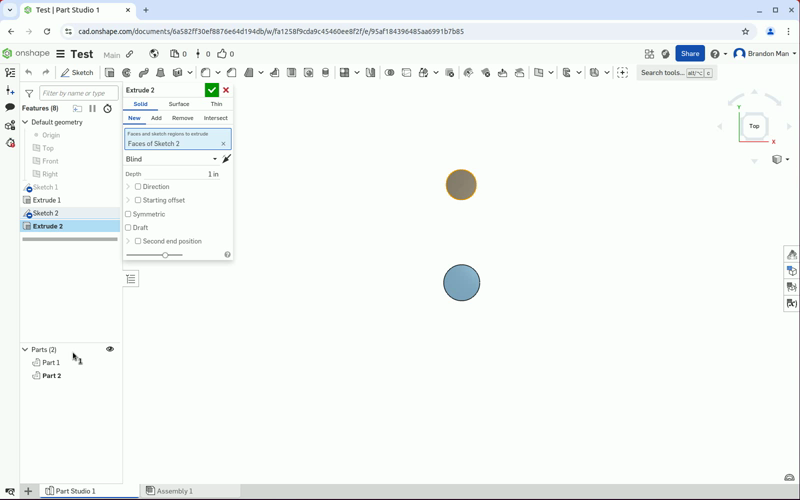
mouse_move(143, 106)
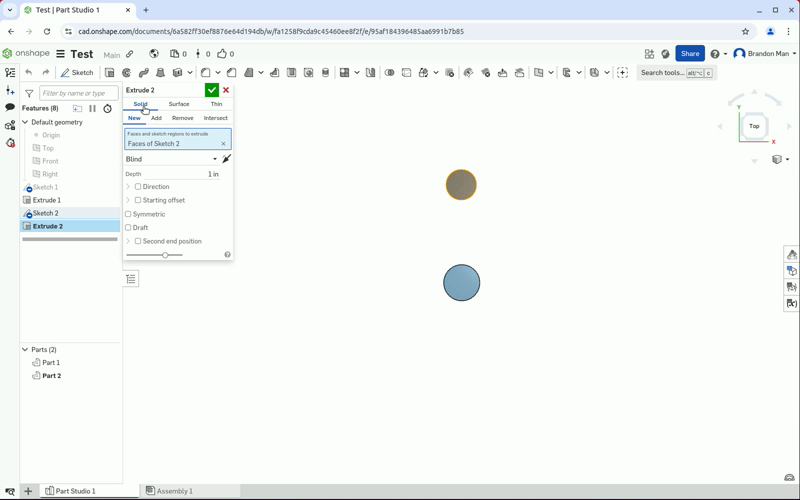
click(143, 106)
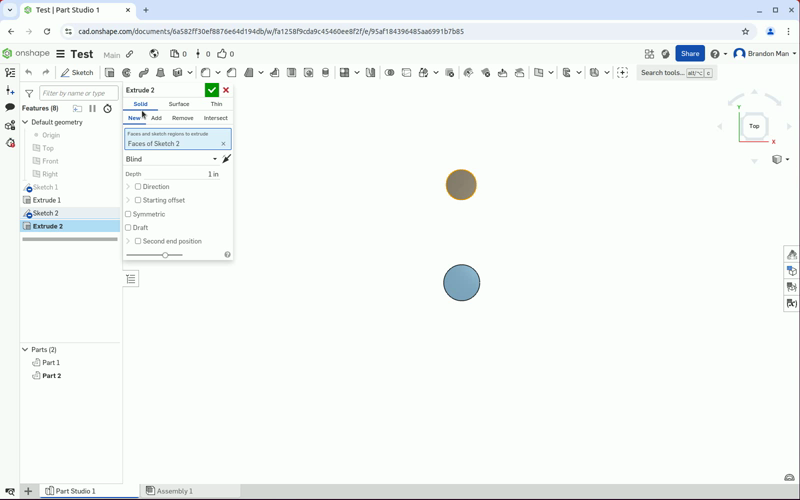
mouse_move(137, 120)
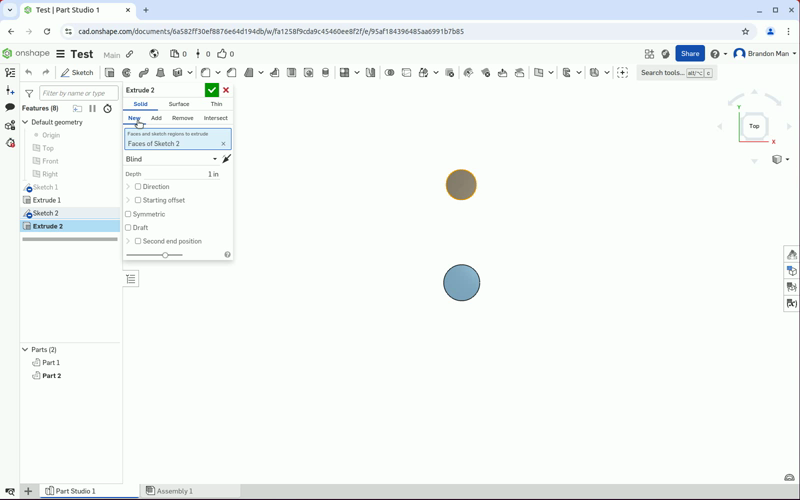
click(137, 120)
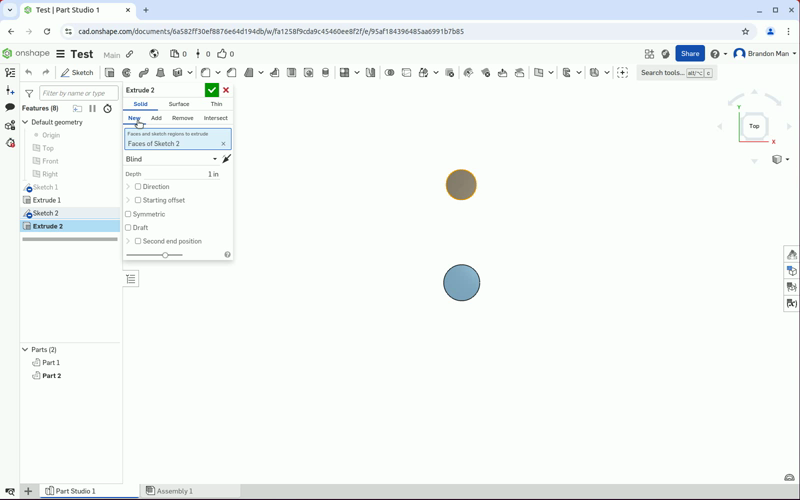
key(tab, 4)
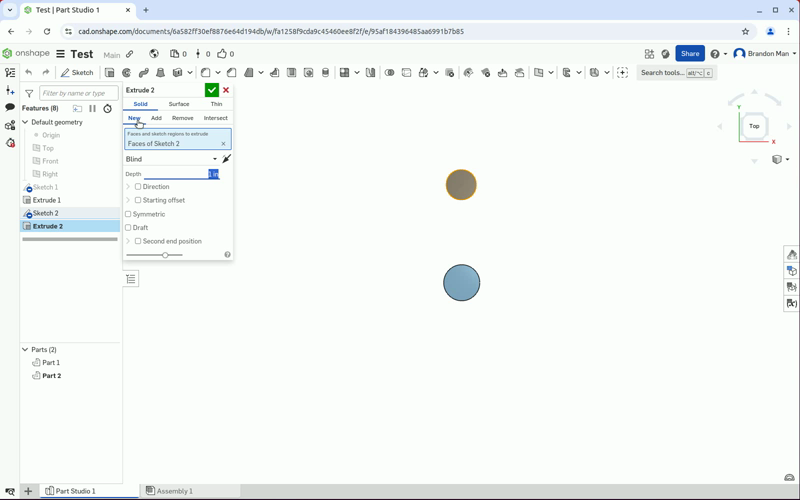
text(4.574)
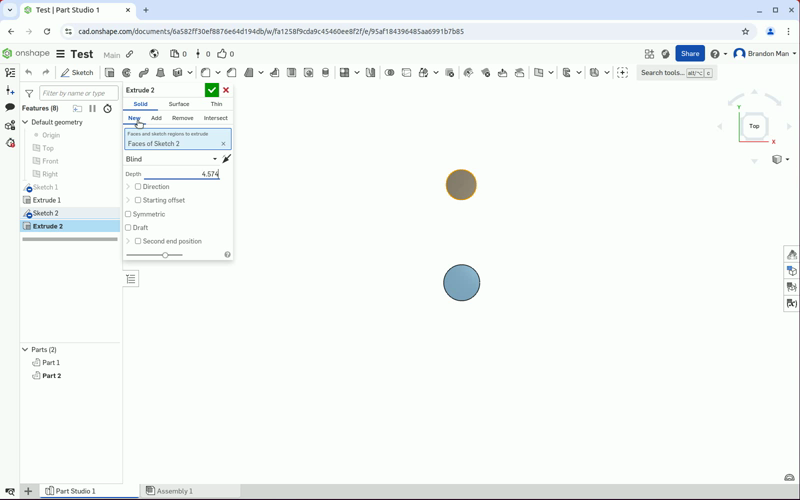
key(enter)
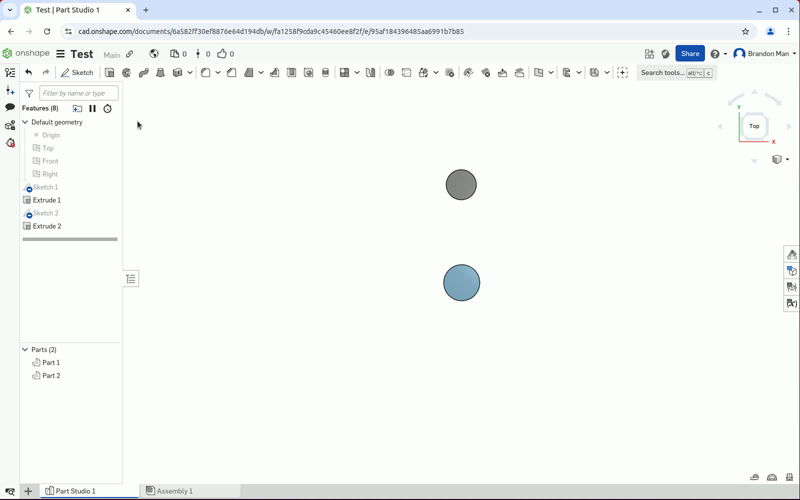
key(shift+h)
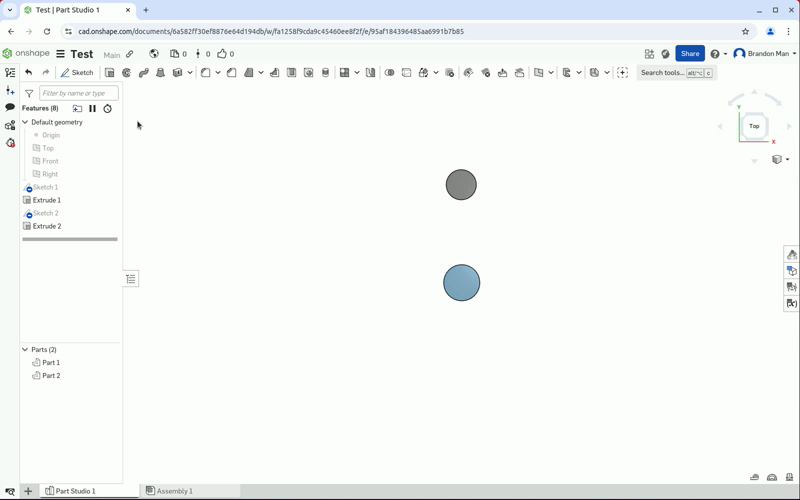
key(shift+h)
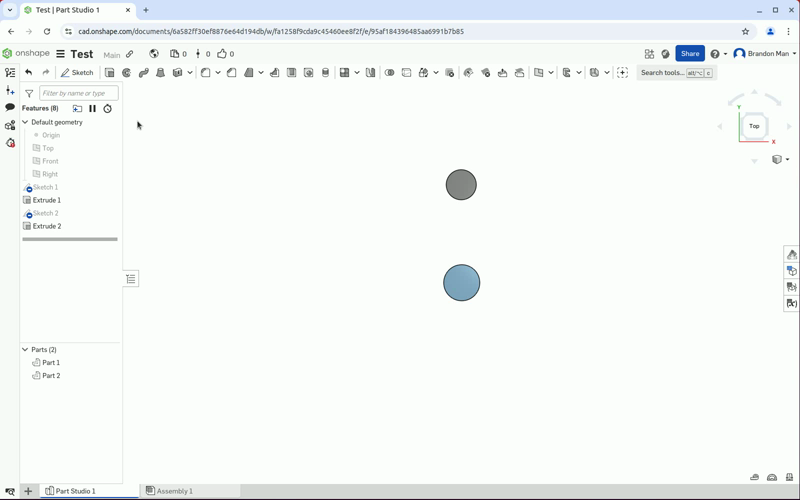
mouse_move(73, 189)
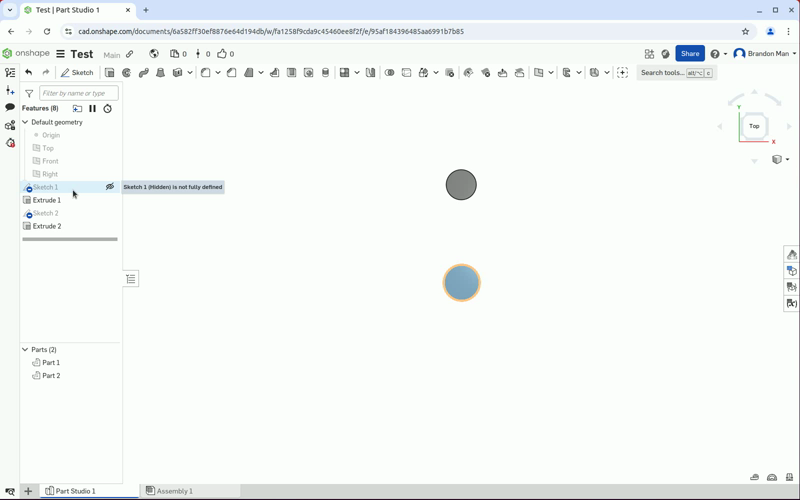
click(73, 189)
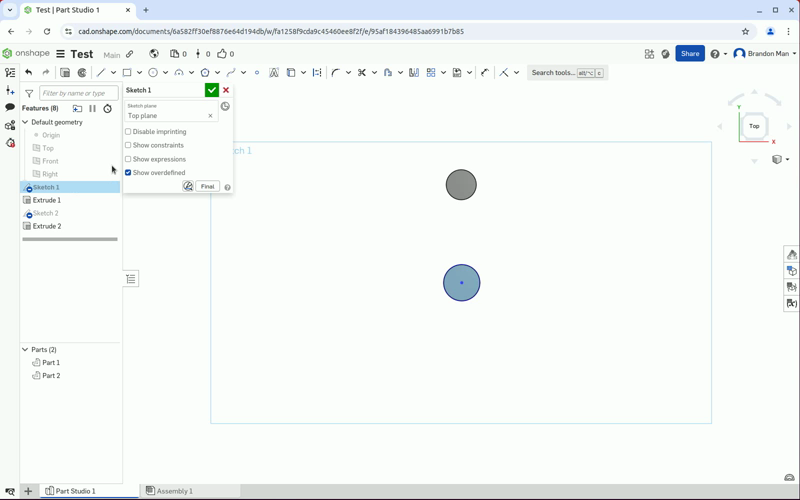
mouse_move(229, 92)
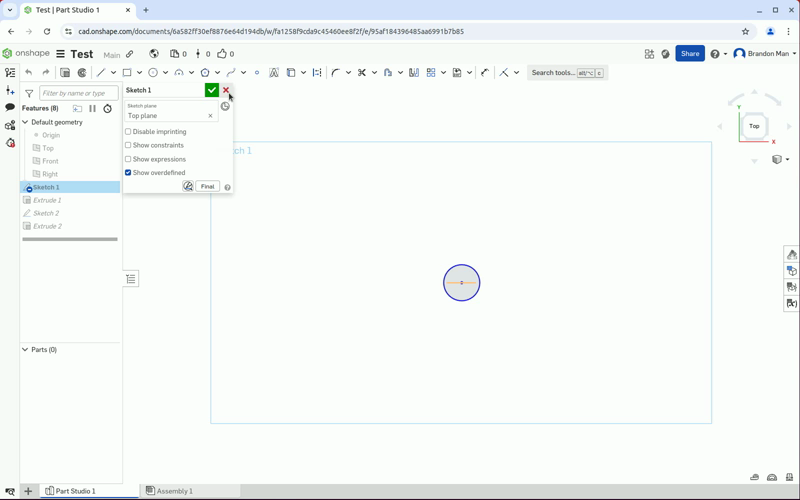
click(229, 92)
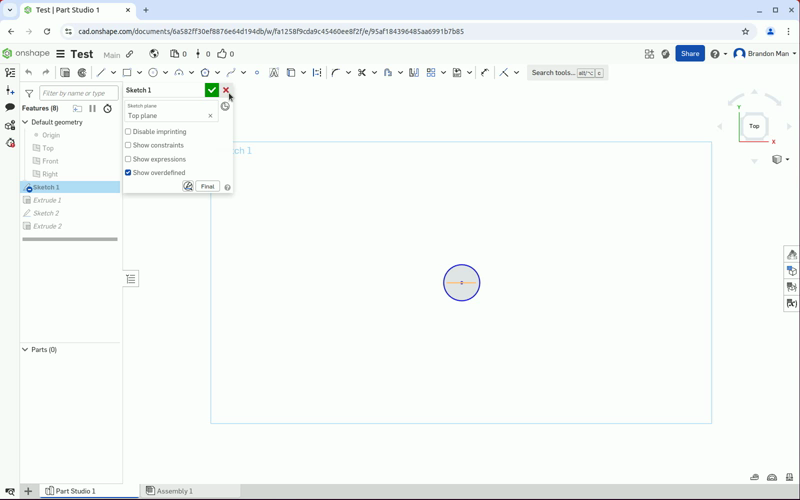
key(shift+s)
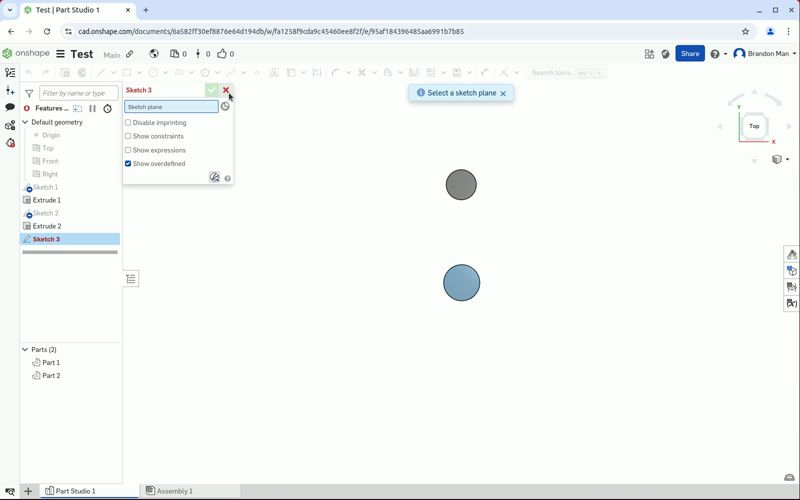
mouse_move(73, 150)
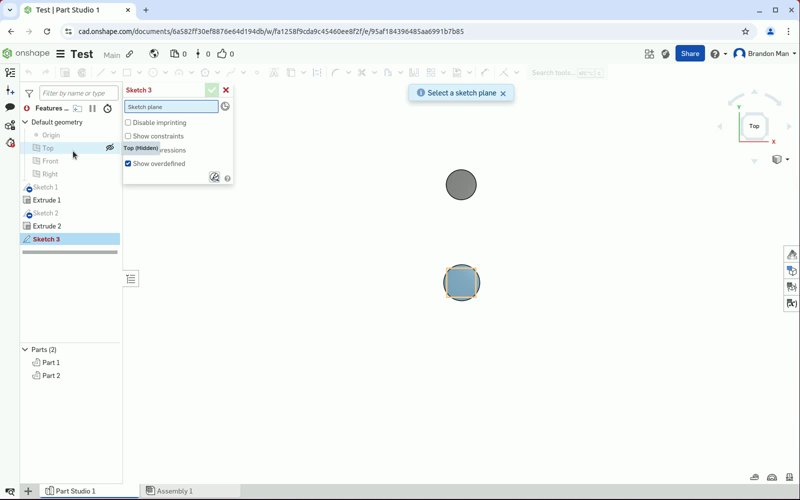
click(73, 150)
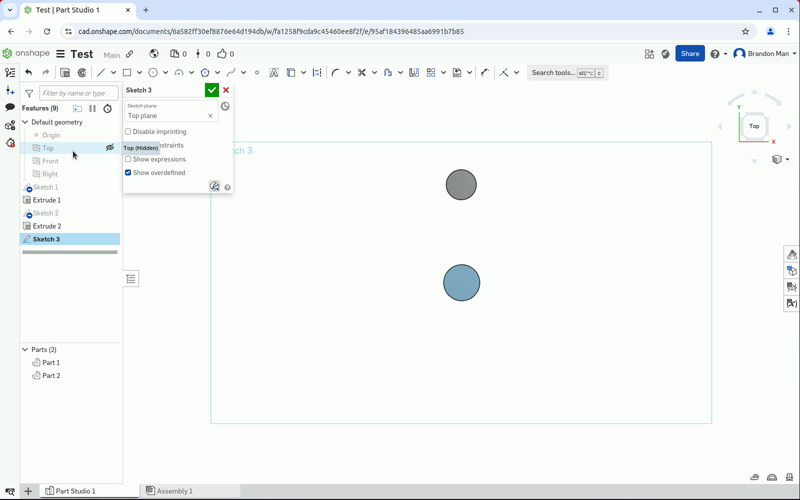
mouse_move(73, 352)
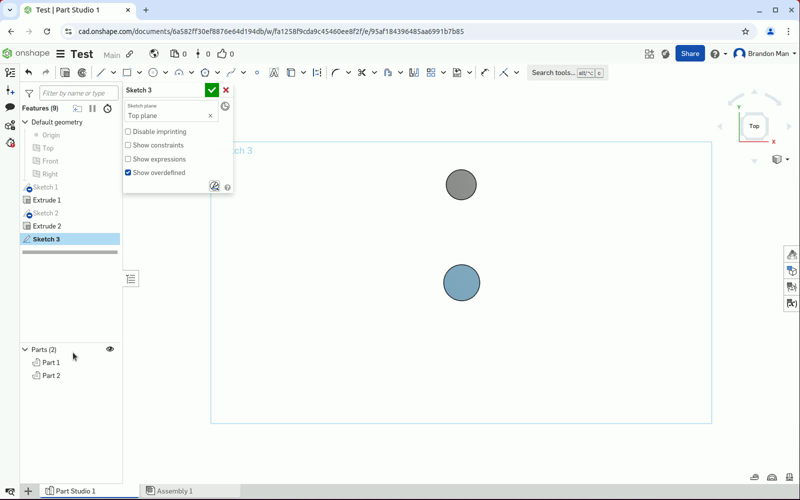
key(y)
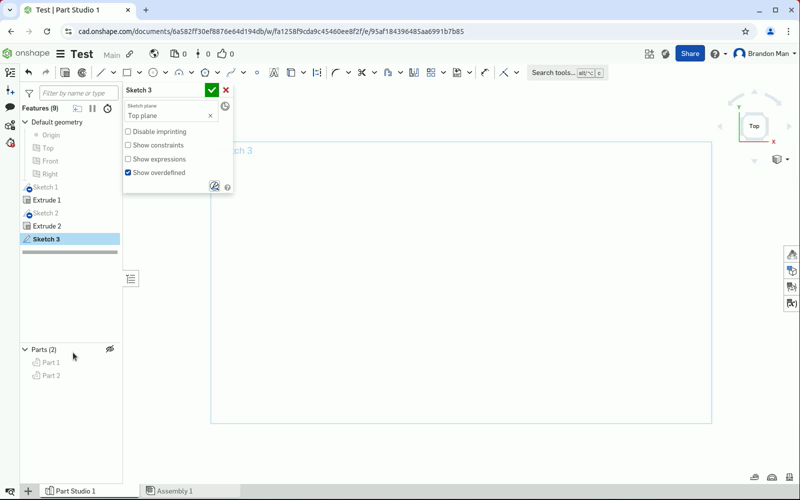
key(a)
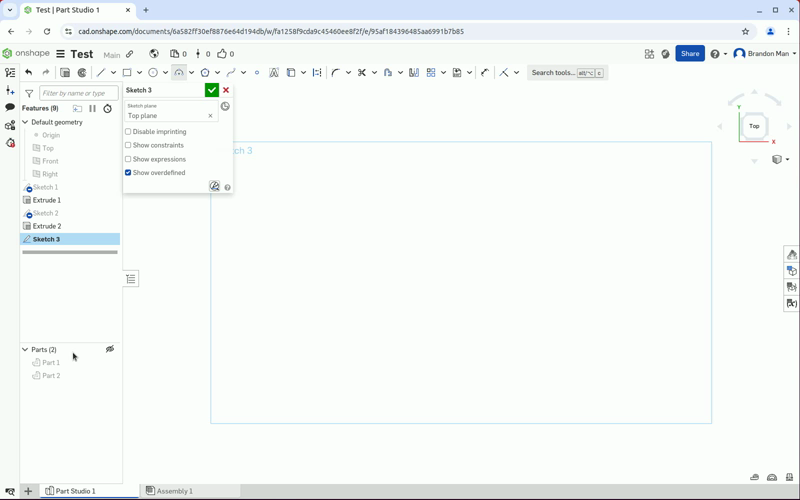
key_down(shift)
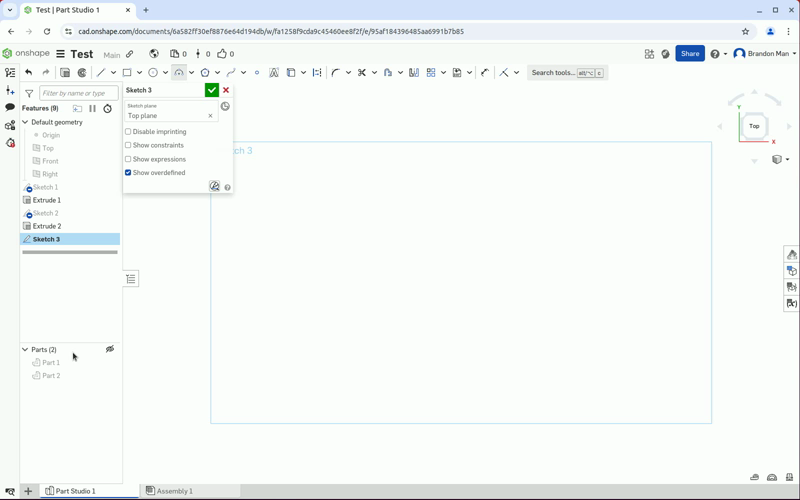
mouse_move(460, 266)
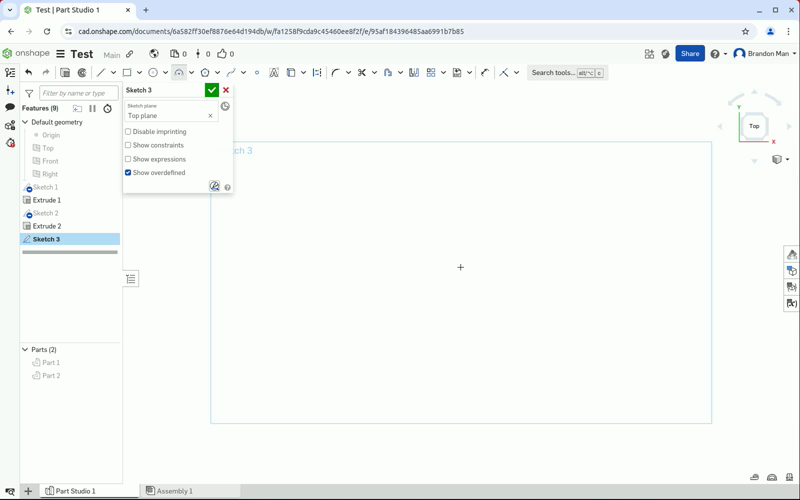
click(460, 266)
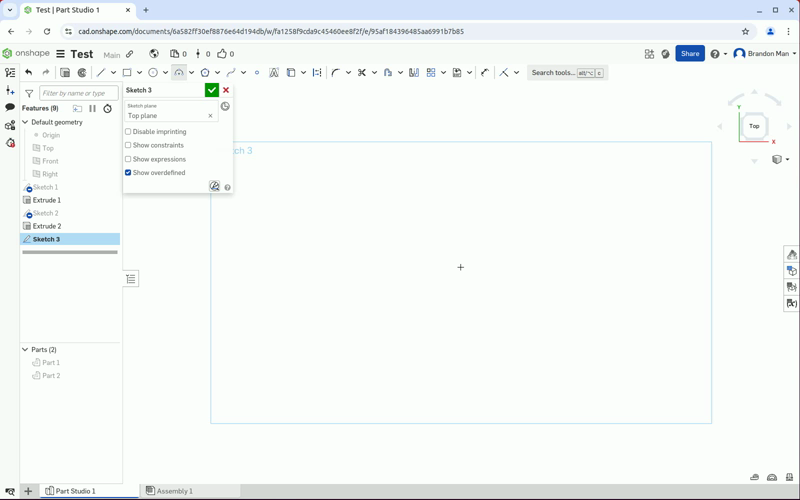
key_up(shift)
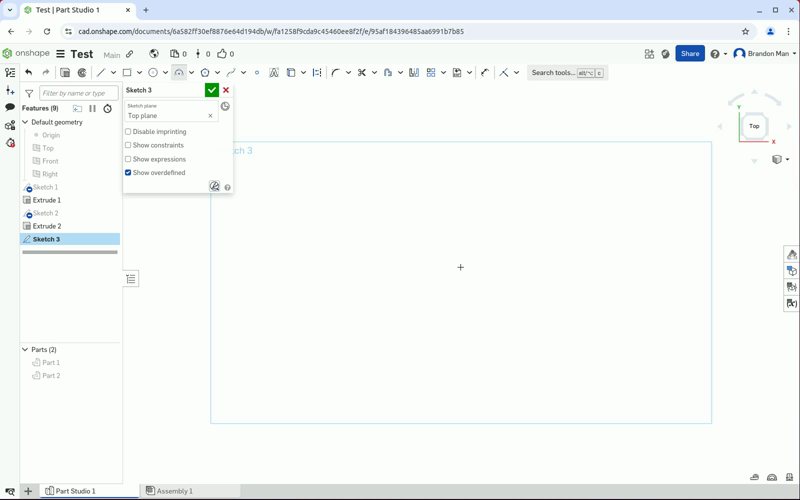
key_down(shift)
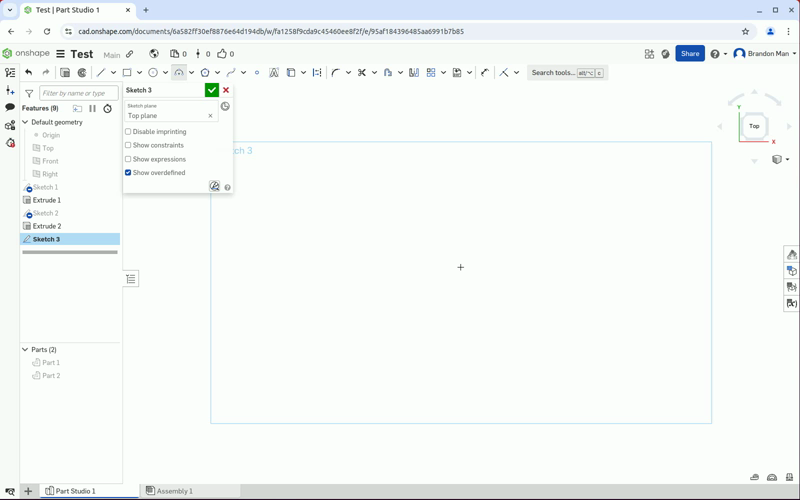
mouse_move(478, 282)
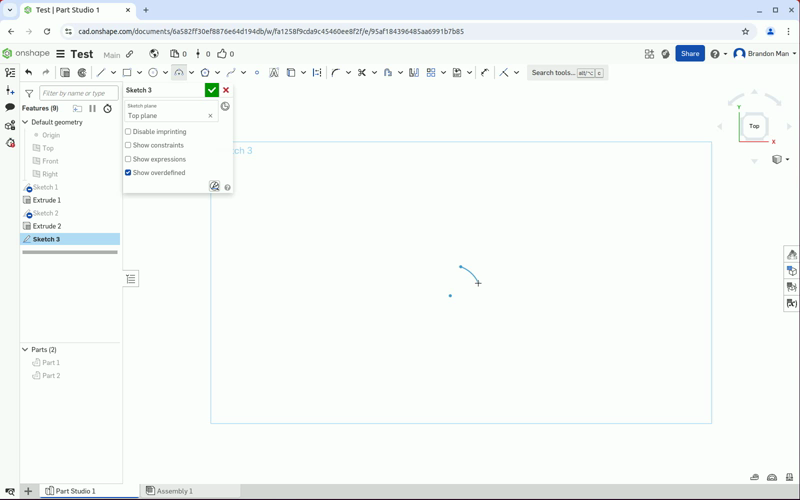
click(478, 282)
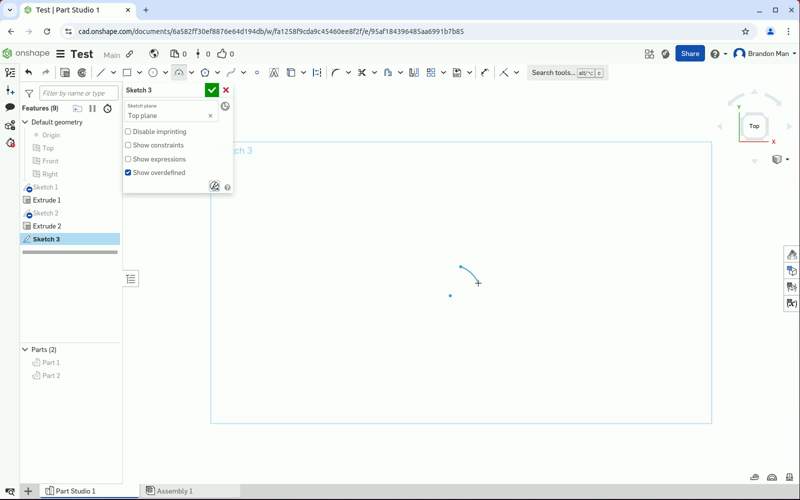
mouse_move(472, 271)
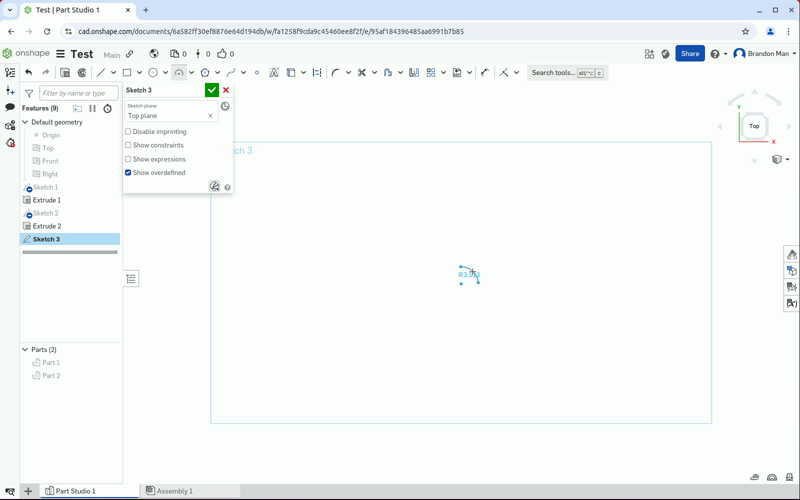
click(472, 271)
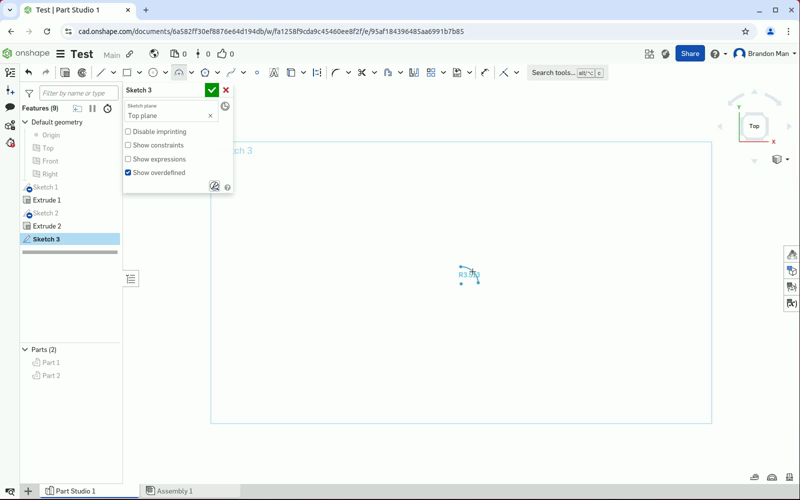
key_up(shift)
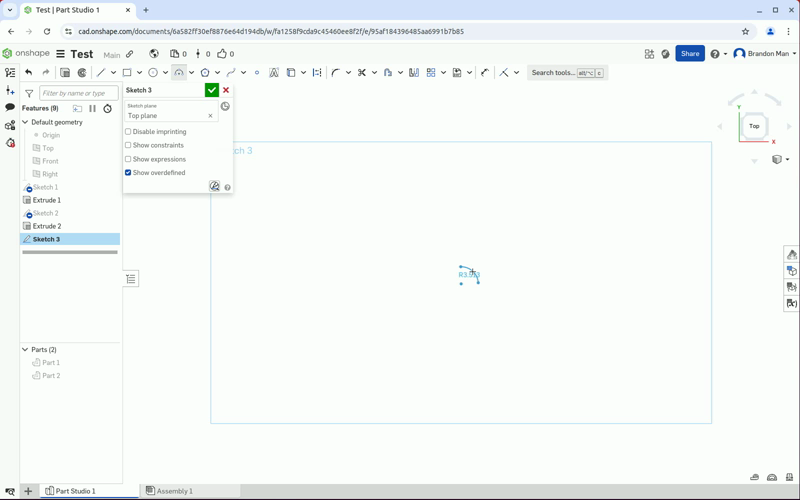
key(esc)
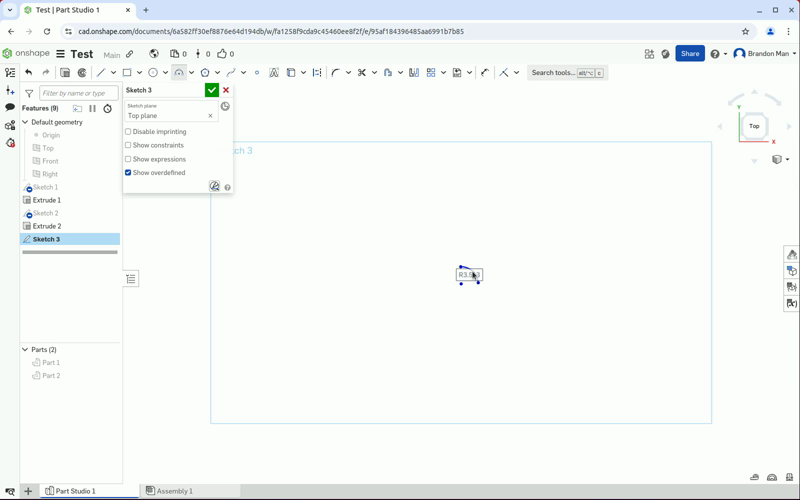
key(l)
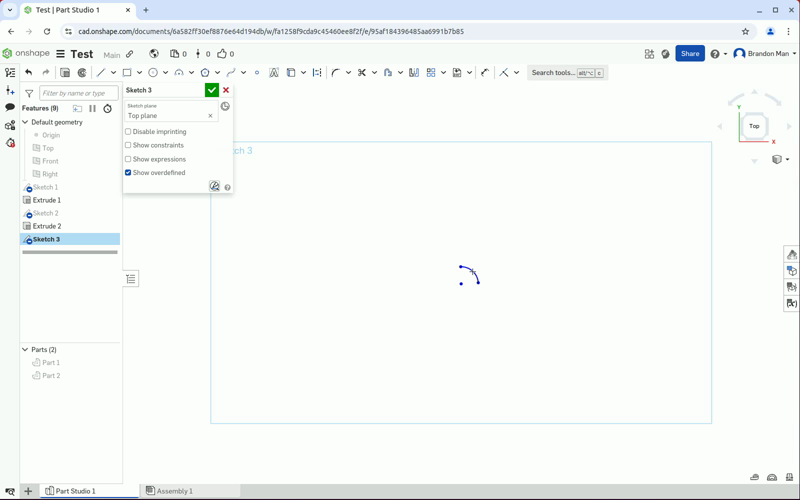
mouse_move(478, 282)
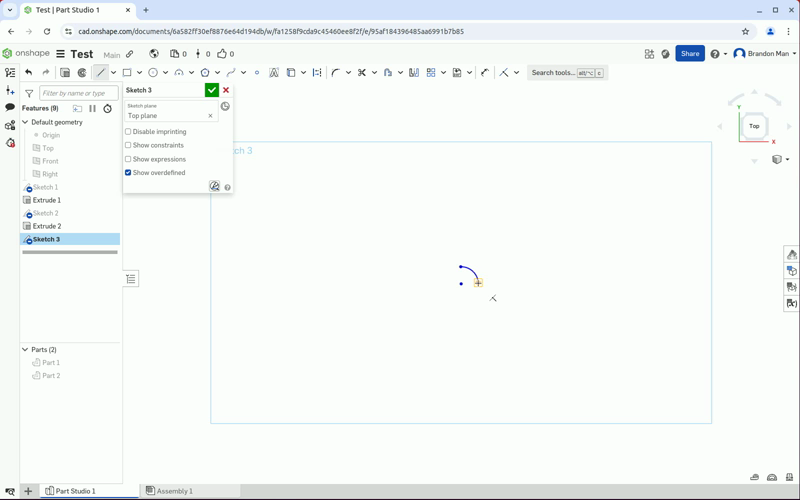
click(478, 282)
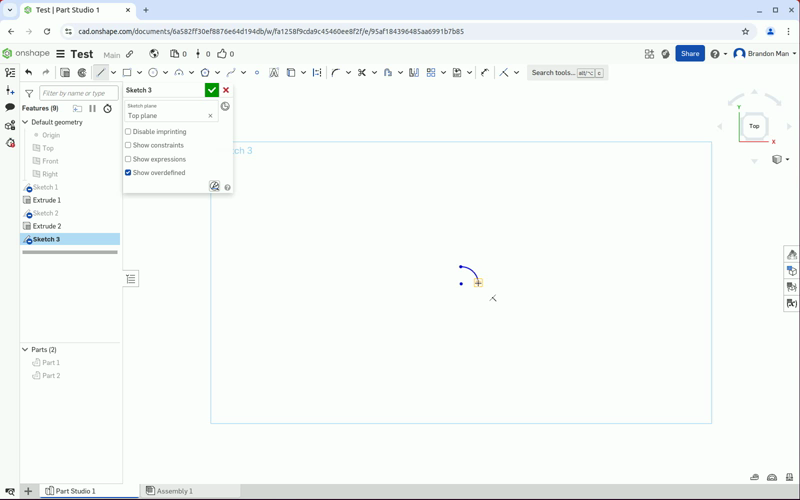
key_down(shift)
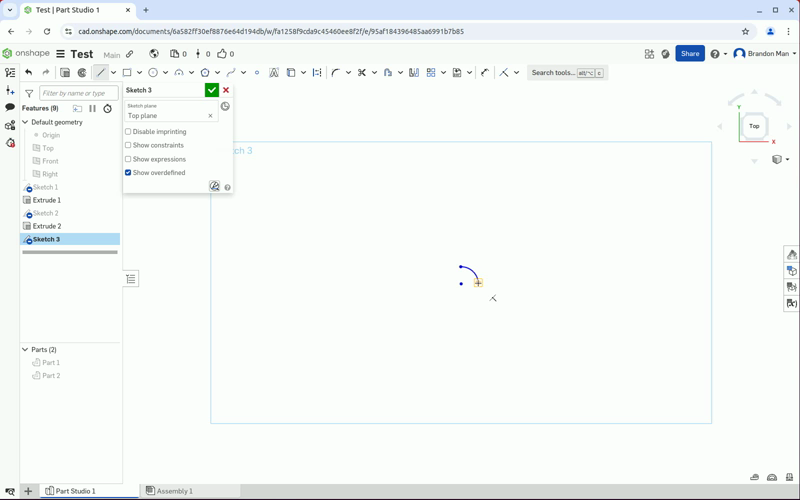
mouse_move(474, 184)
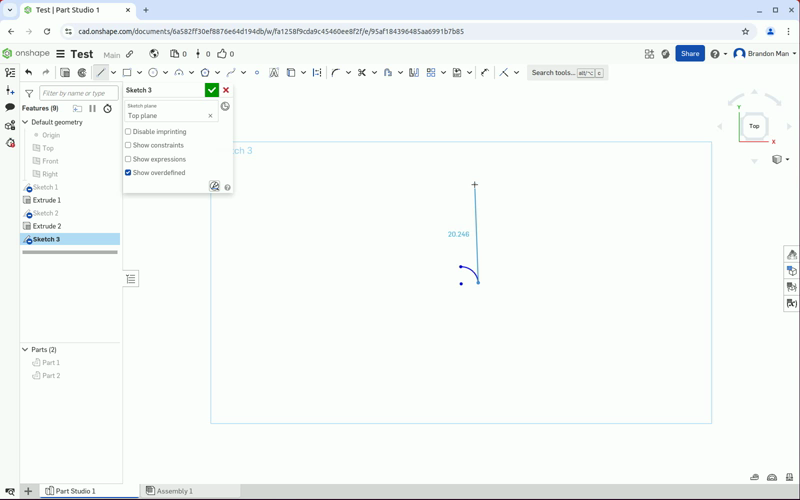
click(474, 184)
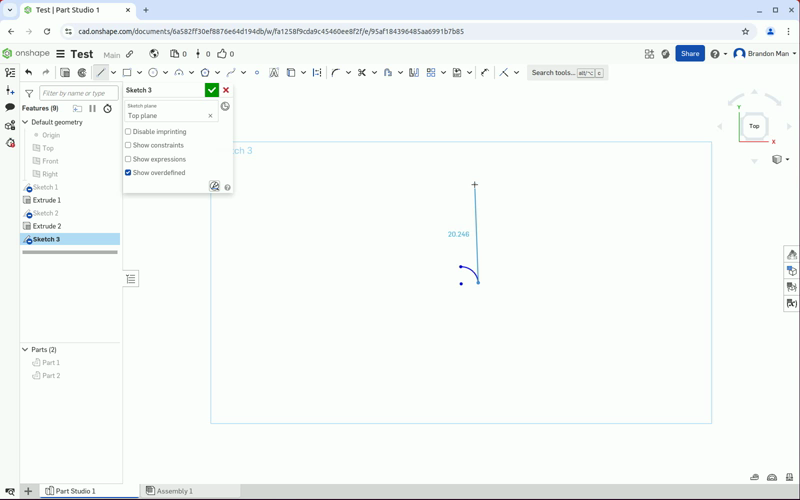
key_up(shift)
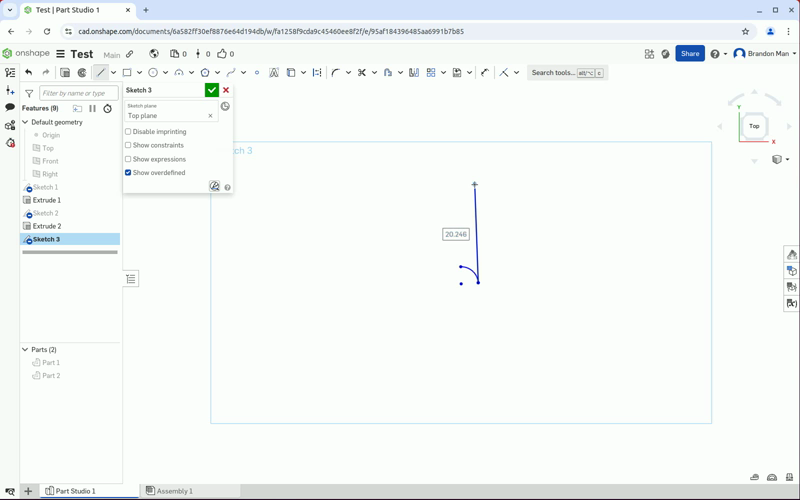
key(esc)
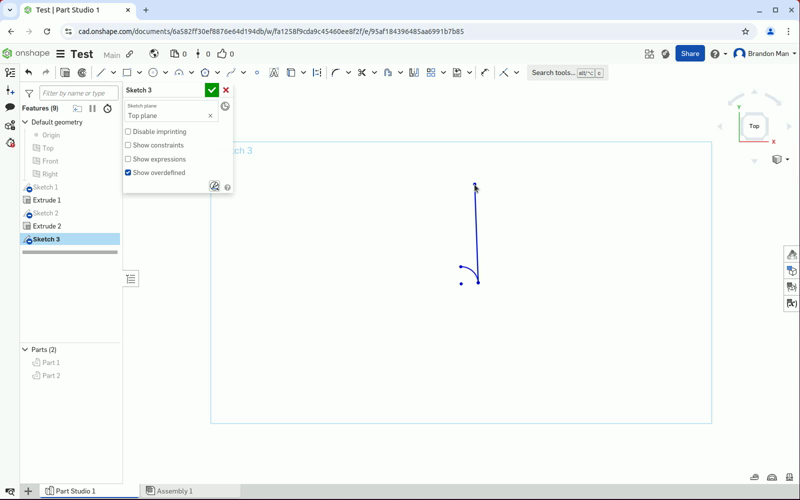
key(a)
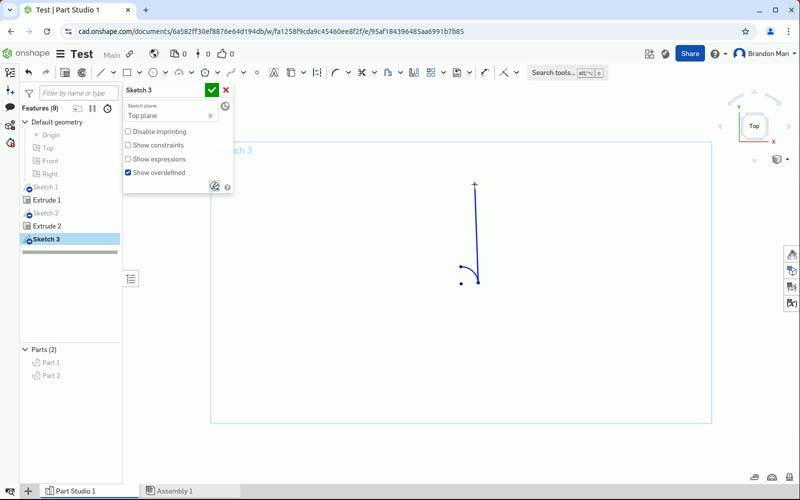
mouse_move(474, 184)
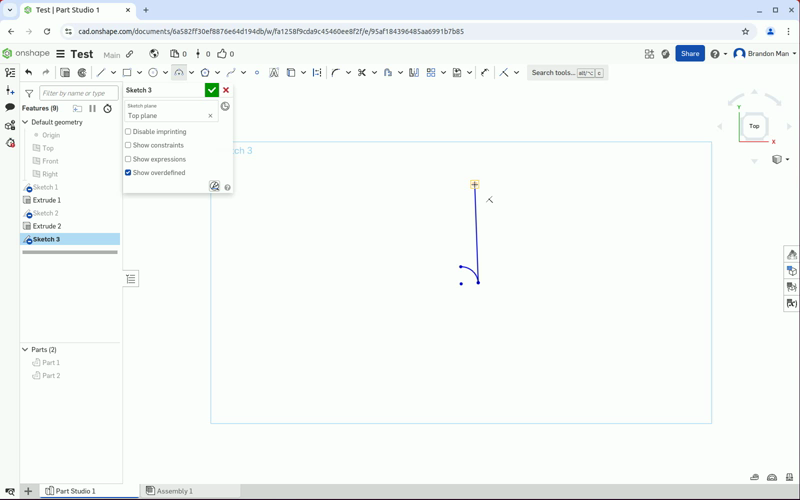
click(474, 184)
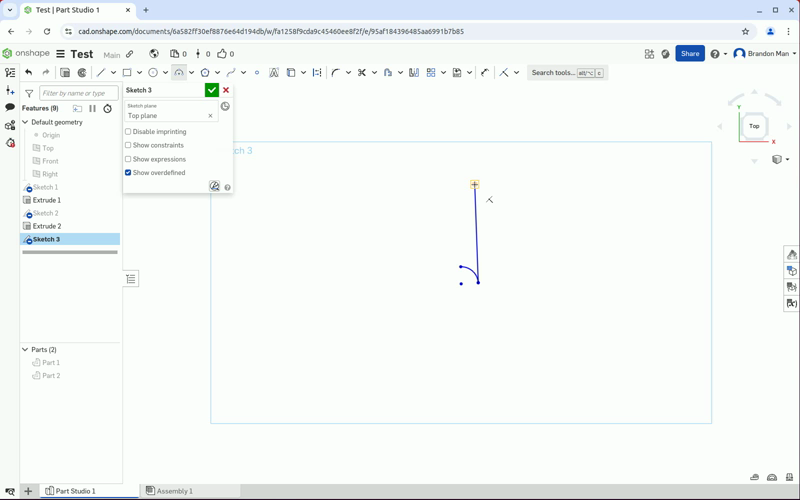
key_down(shift)
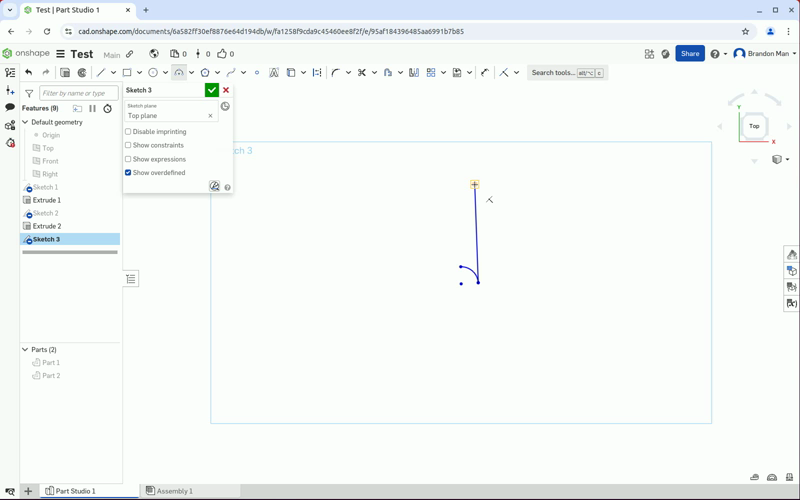
mouse_move(460, 198)
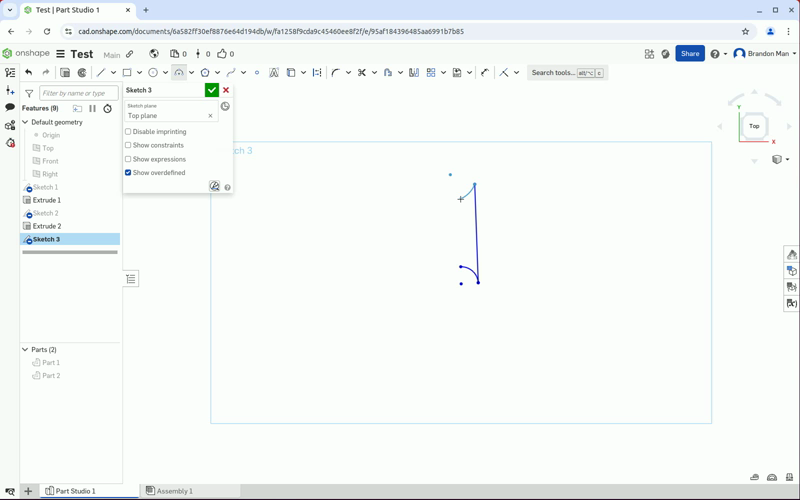
click(460, 198)
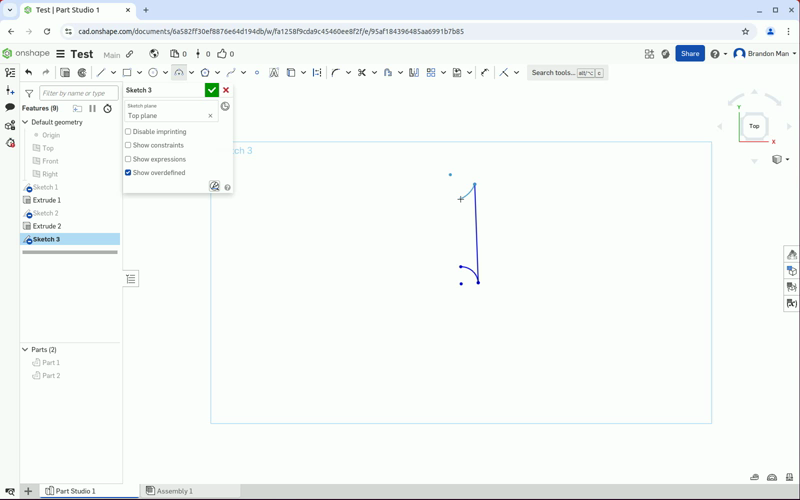
mouse_move(470, 194)
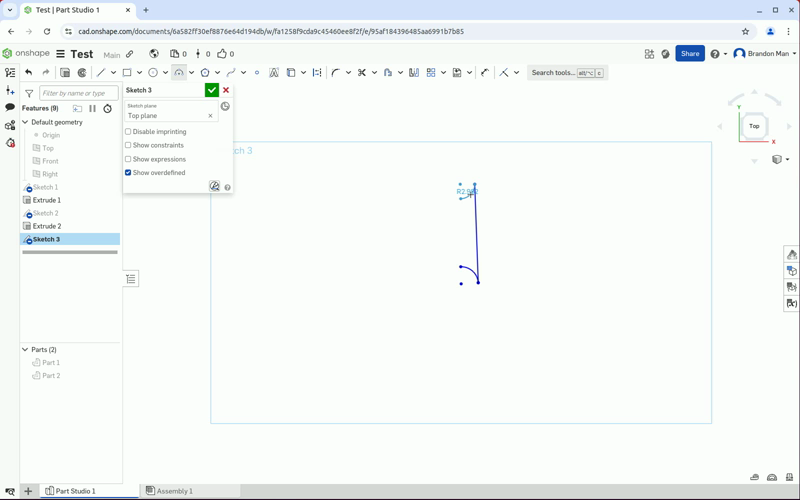
click(470, 194)
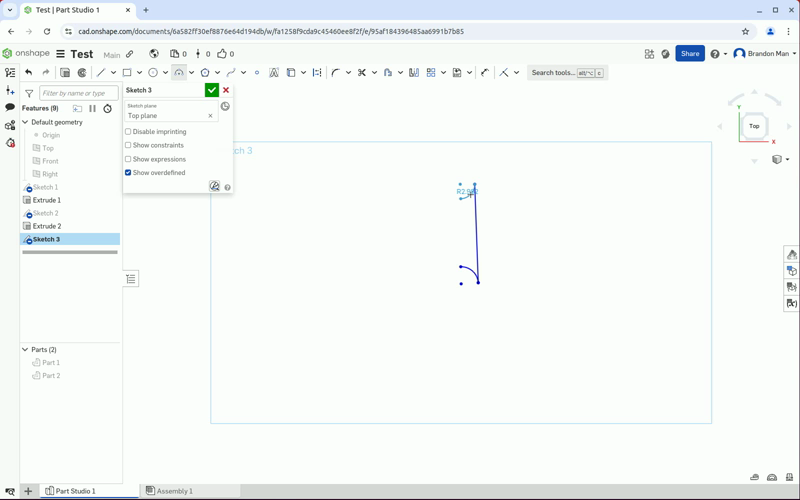
key_up(shift)
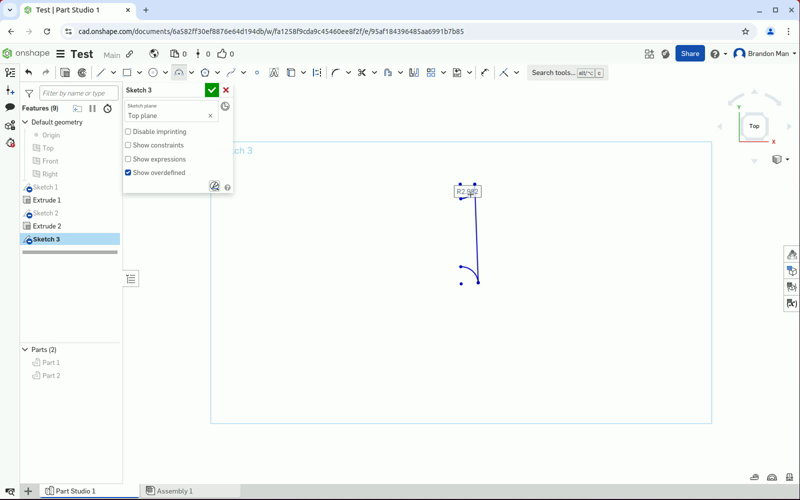
key(esc)
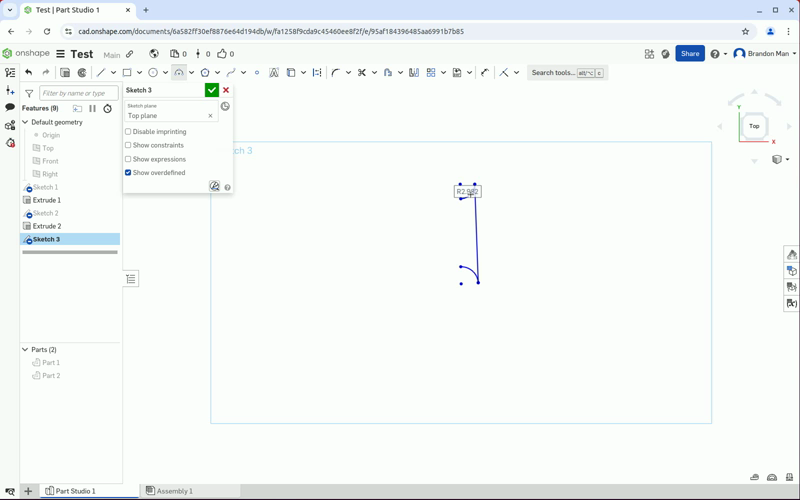
key(l)
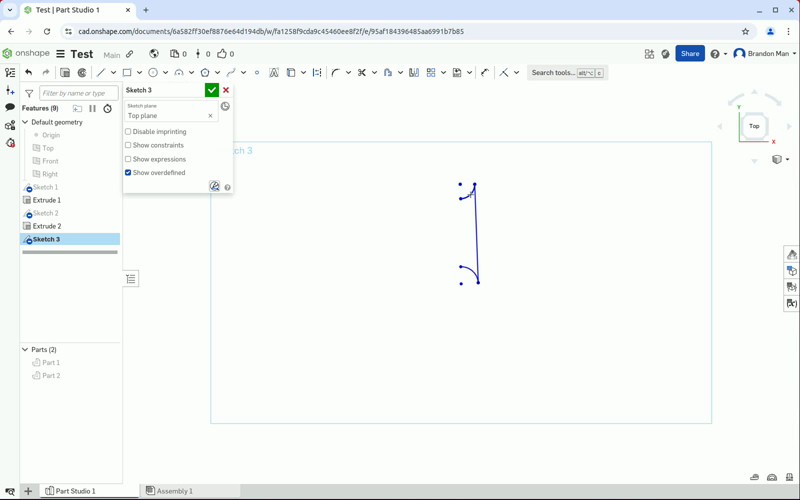
mouse_move(460, 198)
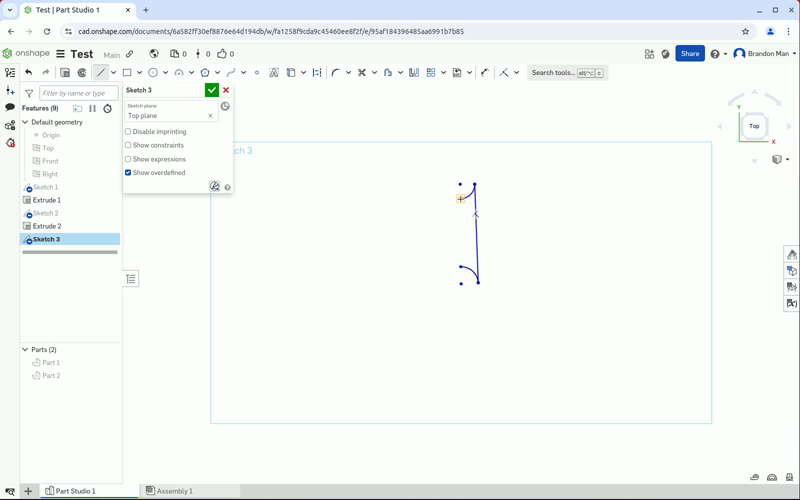
click(460, 198)
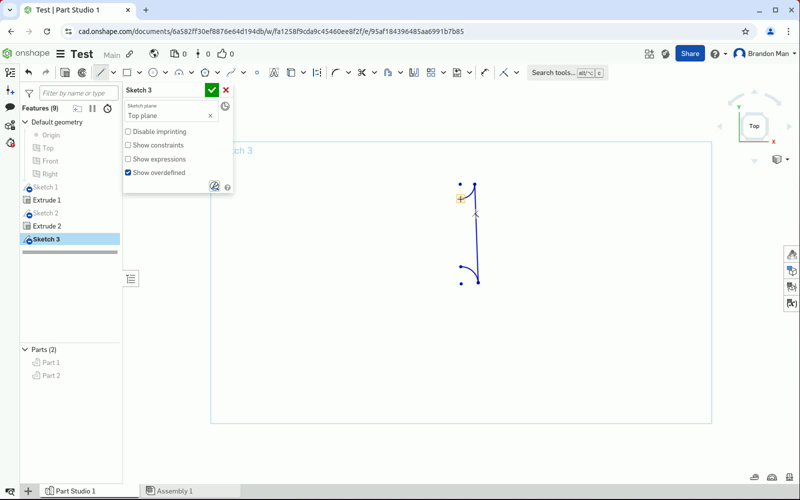
key_down(shift)
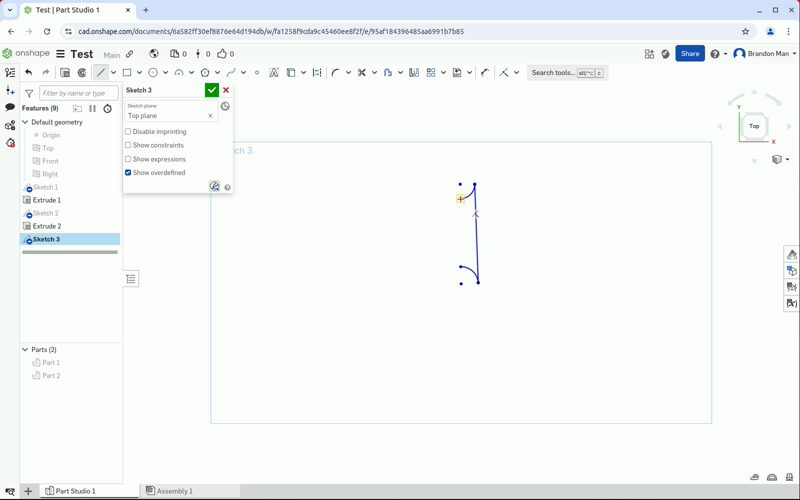
mouse_move(460, 266)
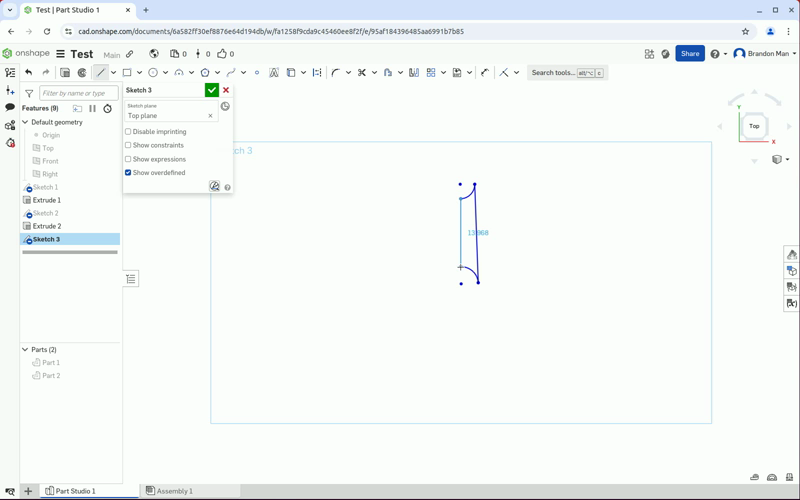
key_up(shift)
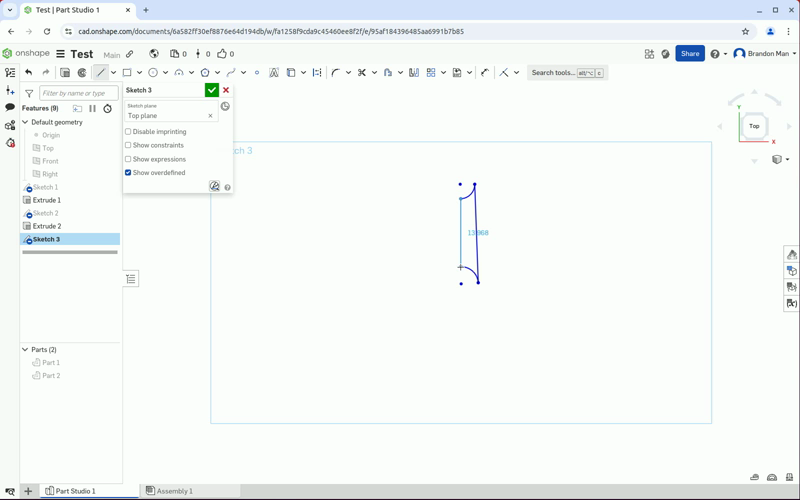
click(460, 266)
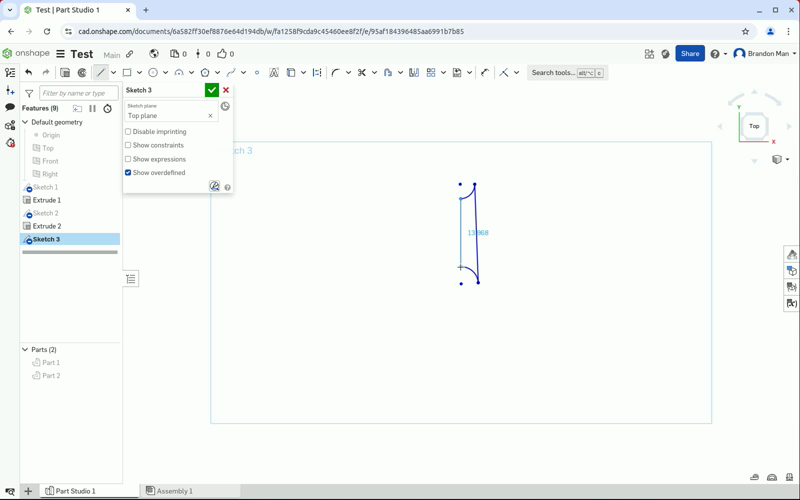
key(esc)
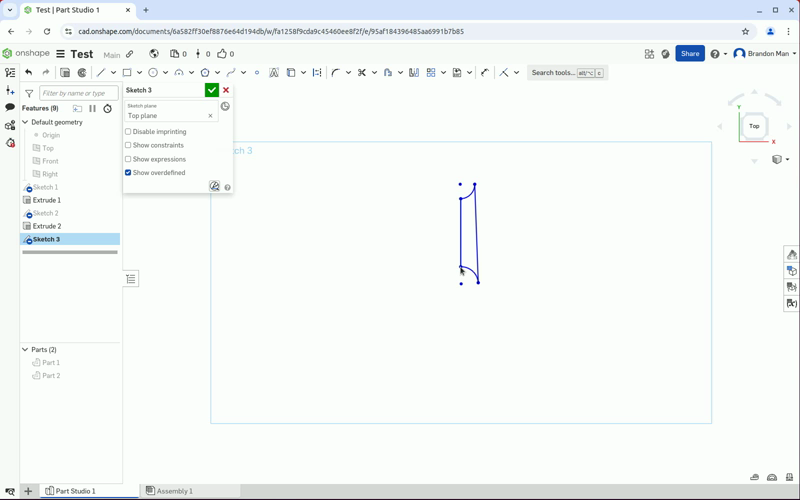
mouse_move(471, 213)
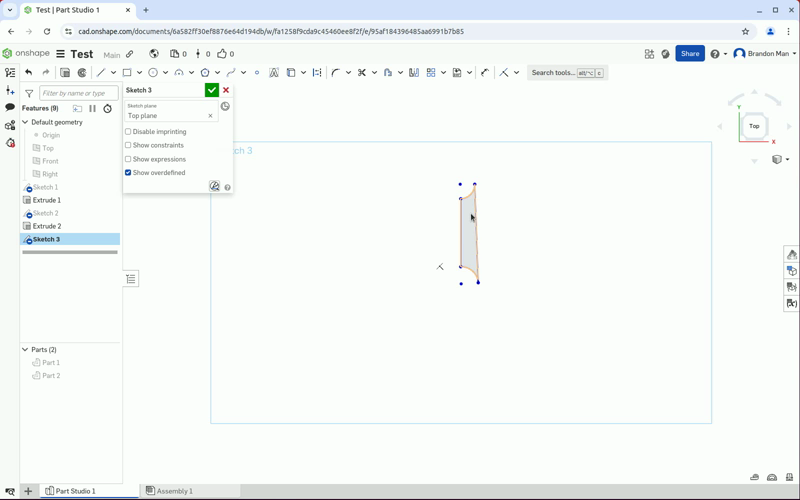
scroll(6)
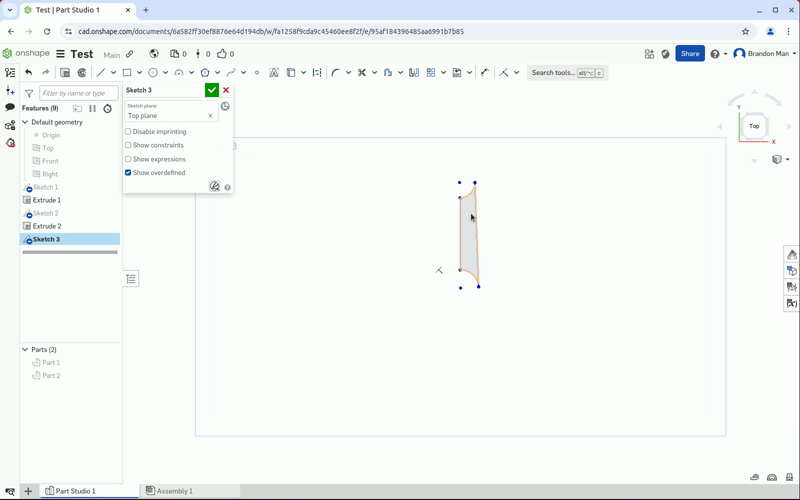
scroll(6)
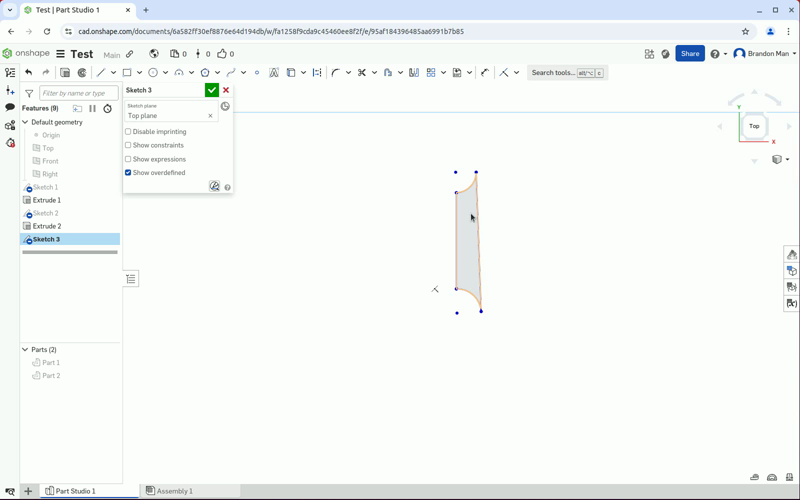
scroll(6)
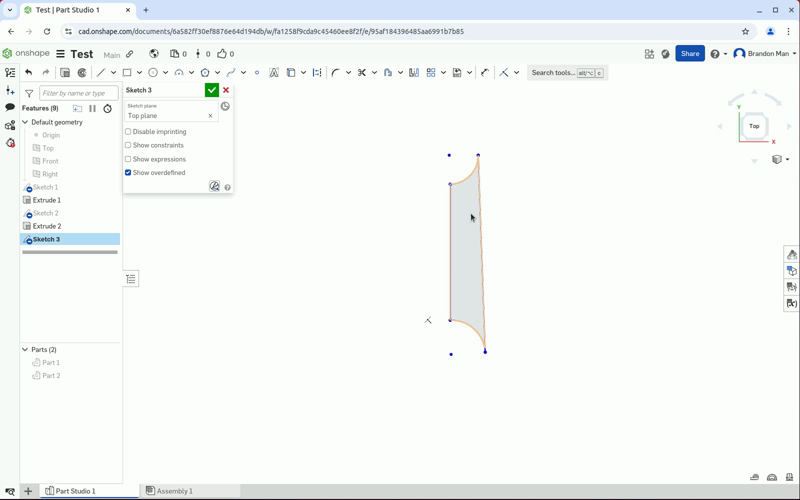
scroll(6)
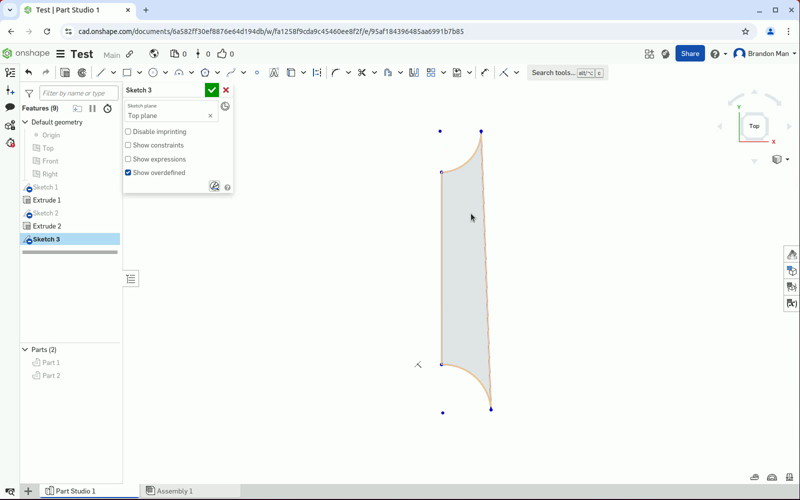
scroll(6)
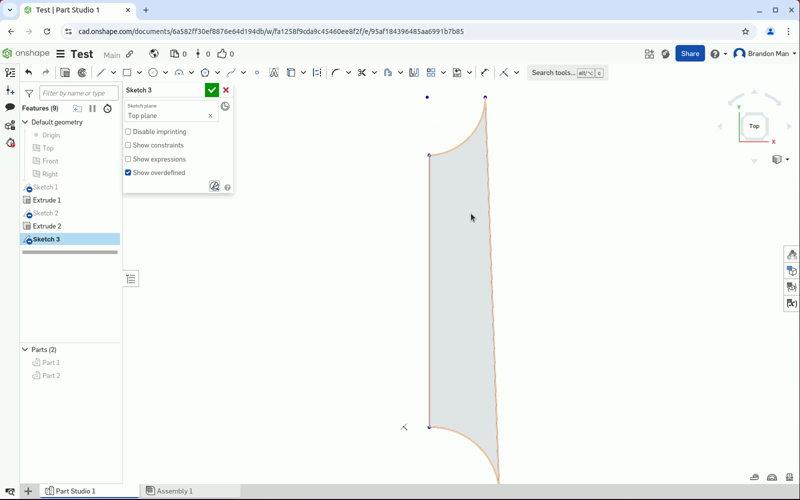
scroll(6)
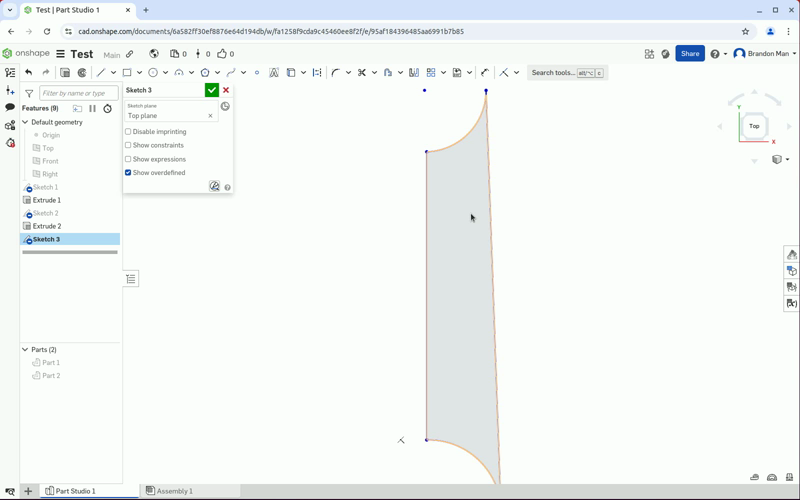
scroll(6)
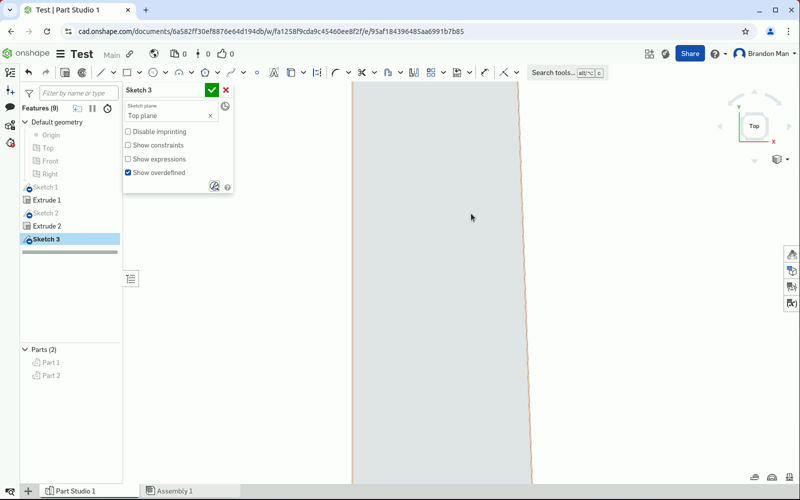
click(471, 213)
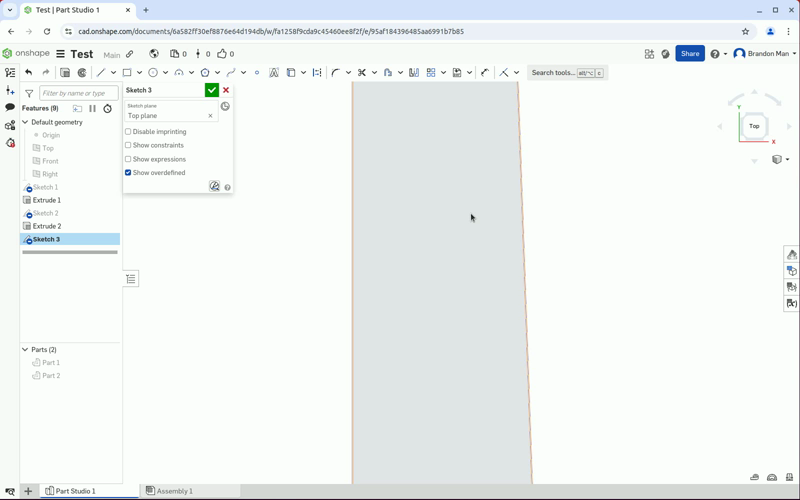
scroll(-6)
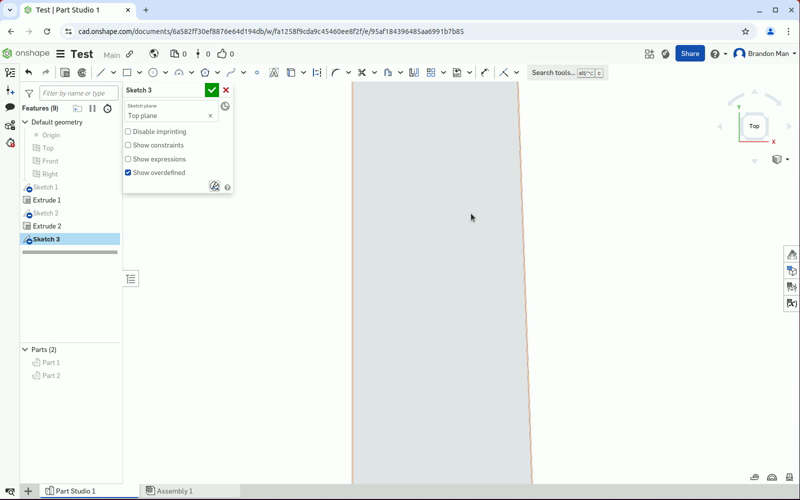
scroll(-6)
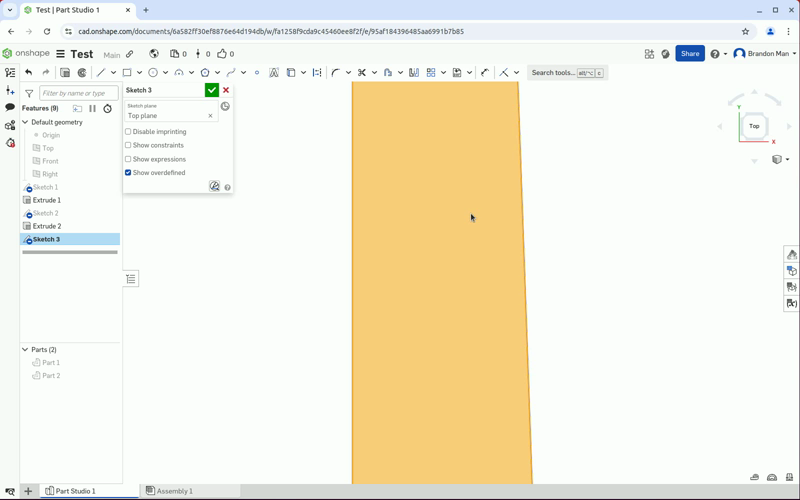
scroll(-6)
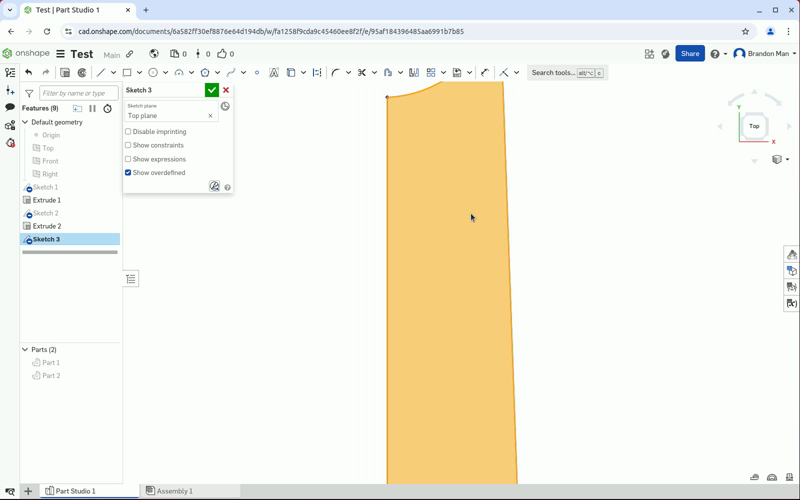
scroll(-6)
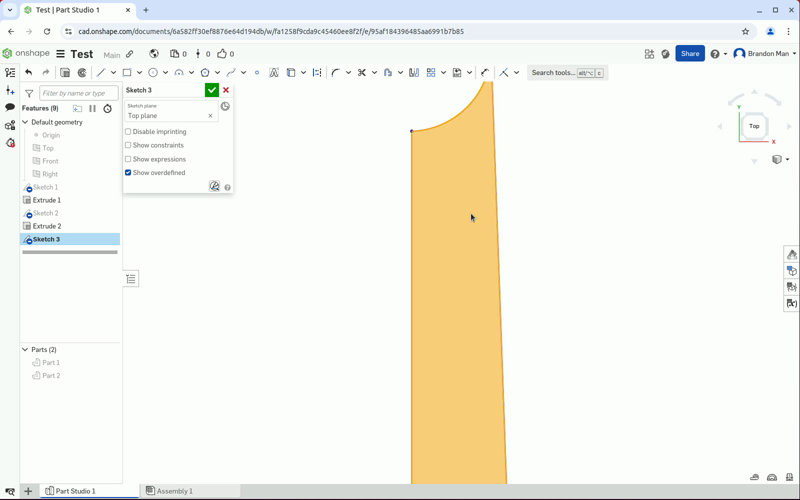
scroll(-6)
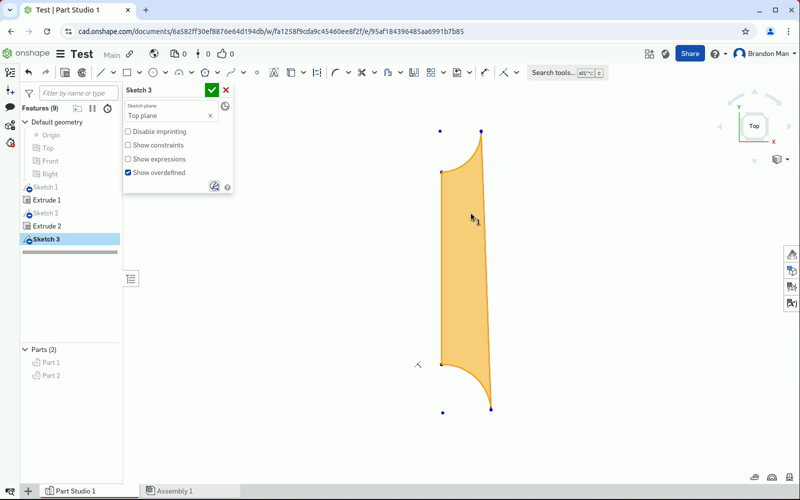
scroll(-6)
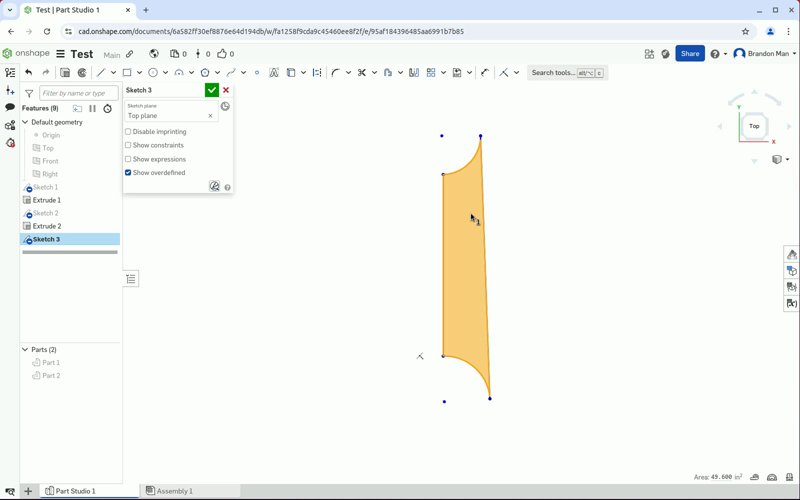
scroll(-6)
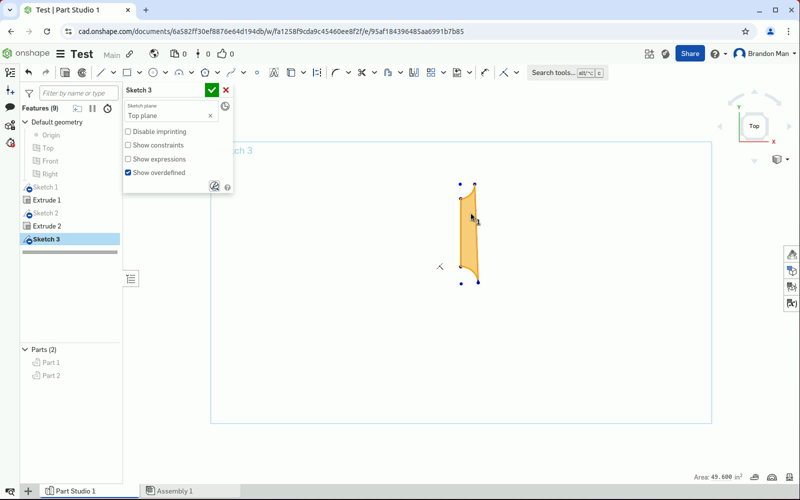
mouse_move(73, 352)
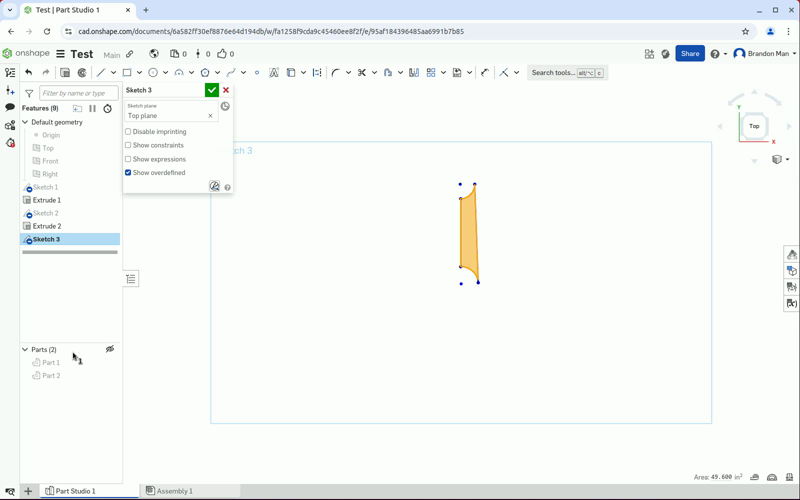
key(shift+y)
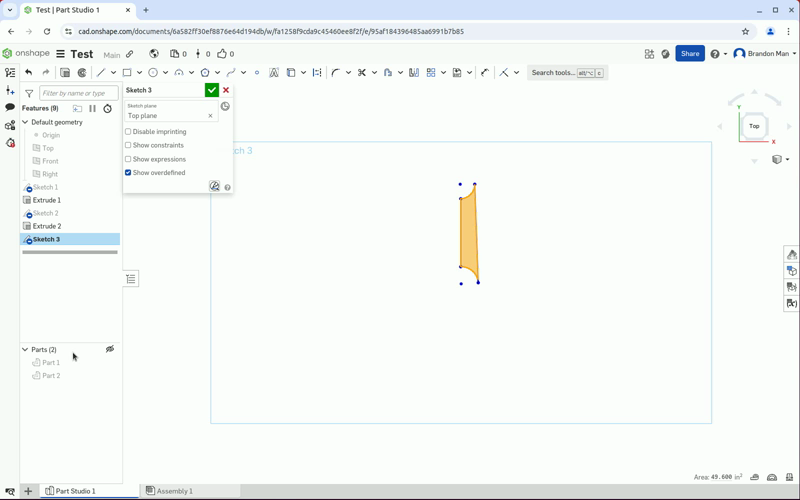
key(shift+e)
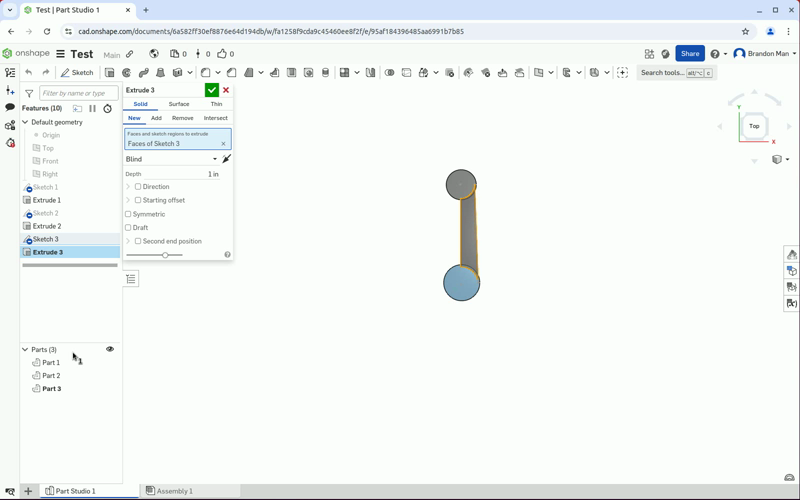
mouse_move(143, 106)
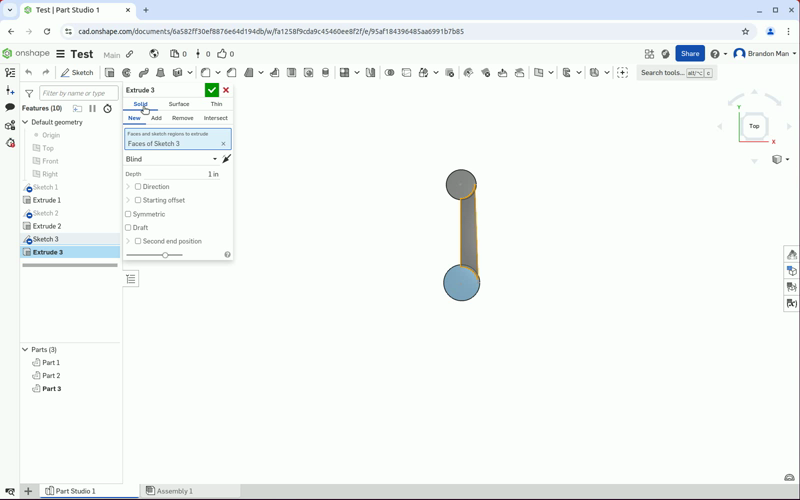
click(143, 106)
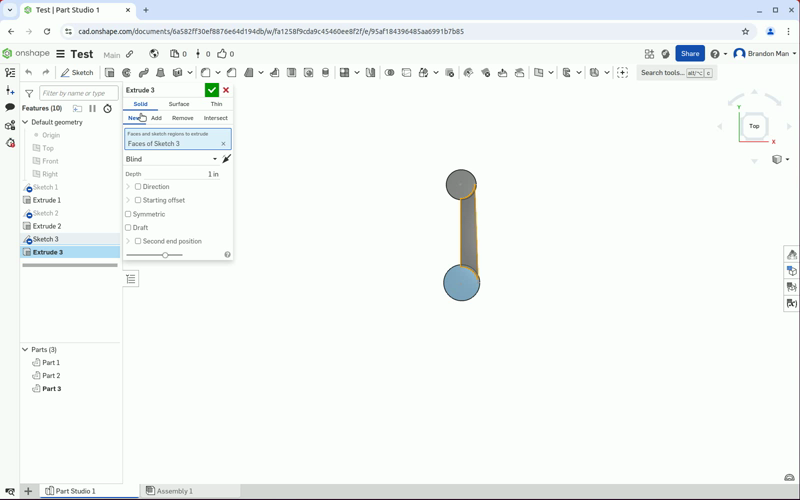
mouse_move(137, 120)
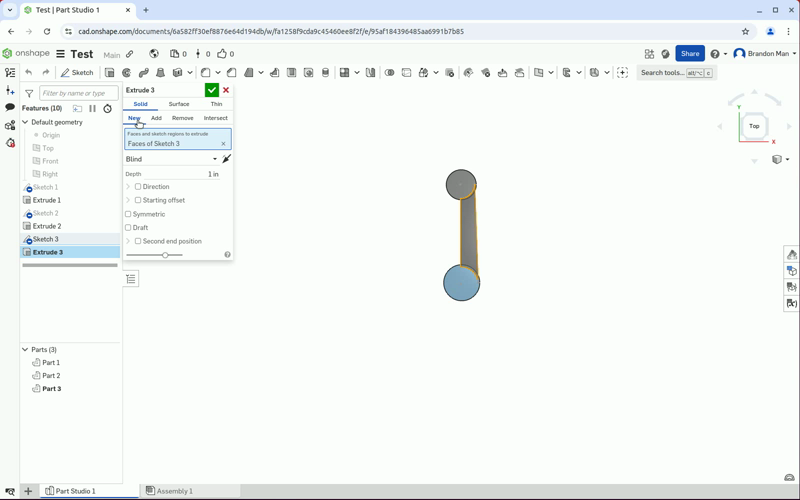
click(137, 120)
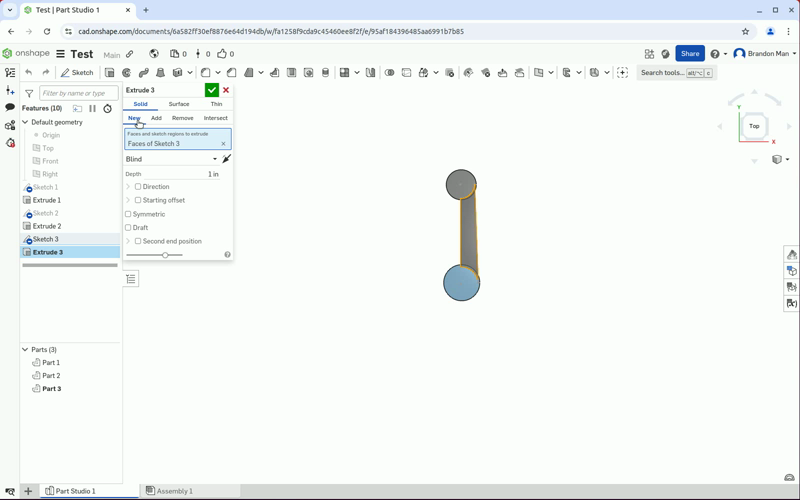
key(tab, 4)
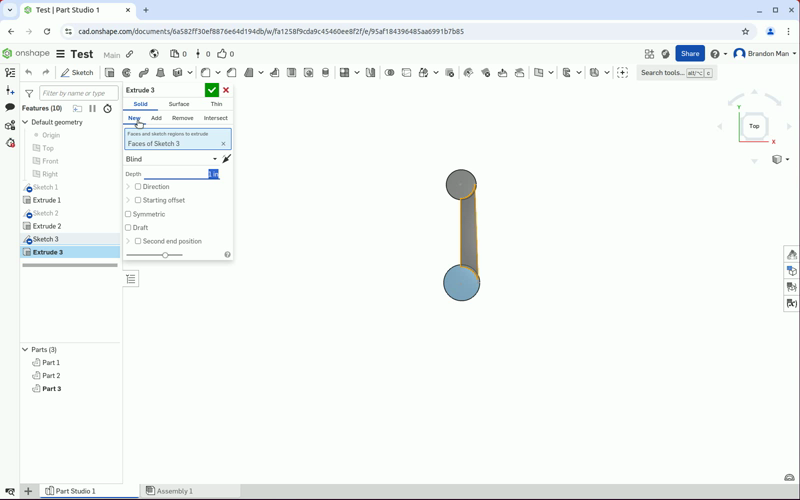
text(4.574)
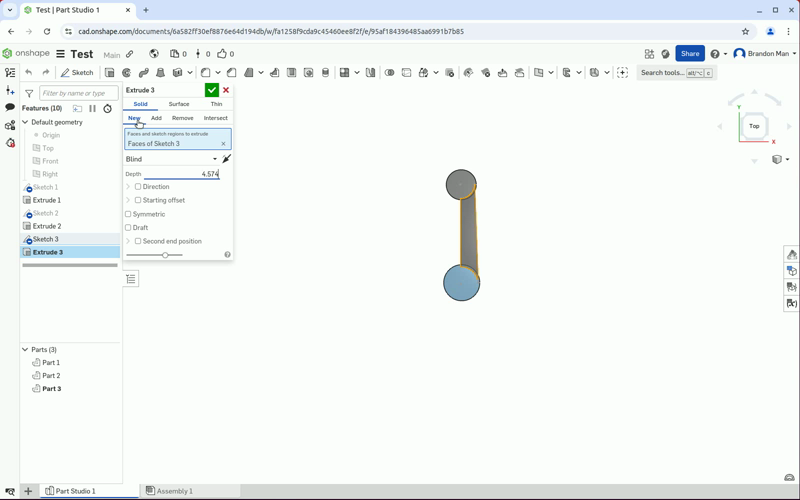
key(enter)
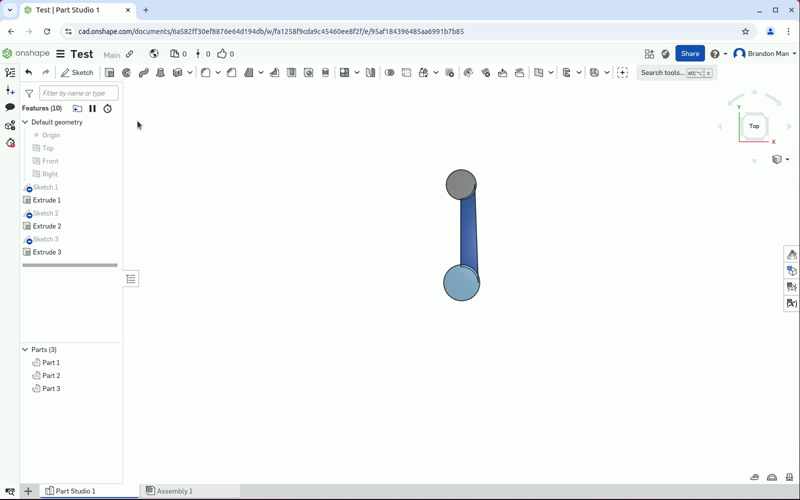
key(shift+h)
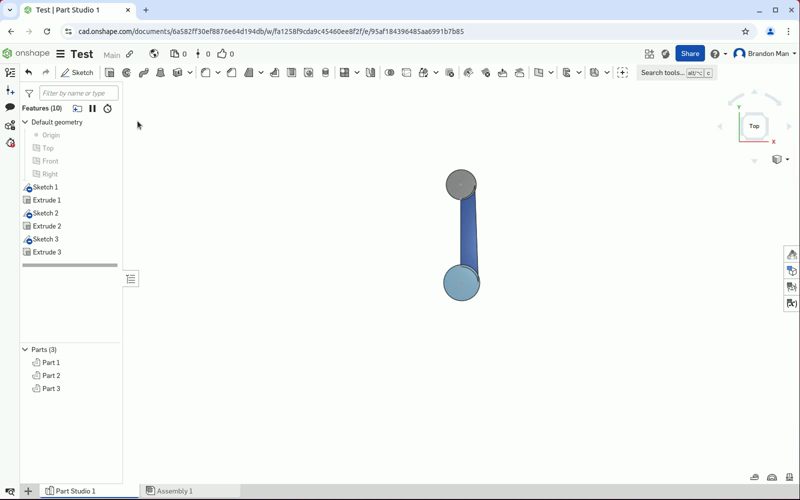
key(shift+h)
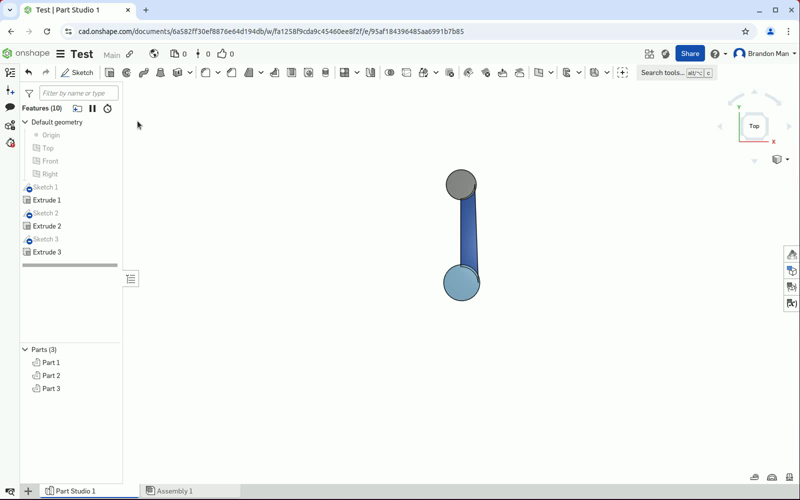
mouse_move(73, 189)
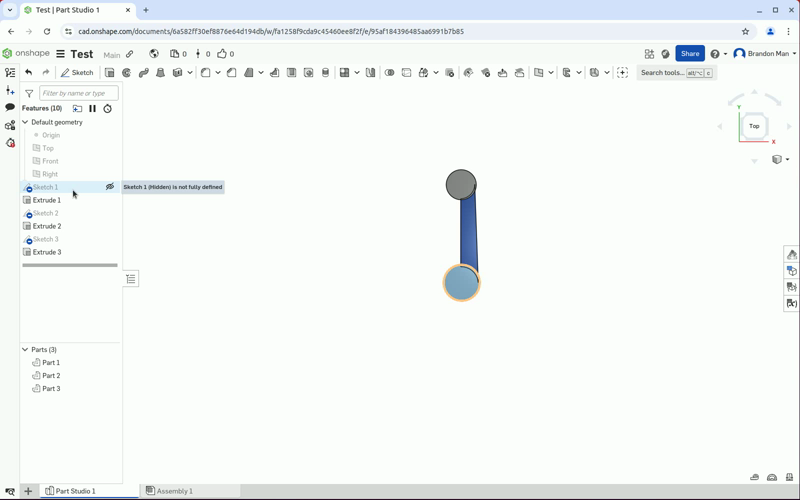
click(73, 189)
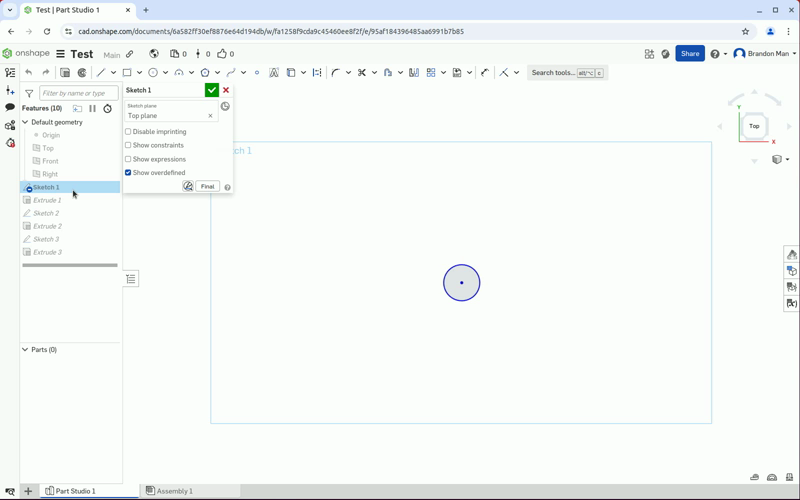
mouse_move(229, 92)
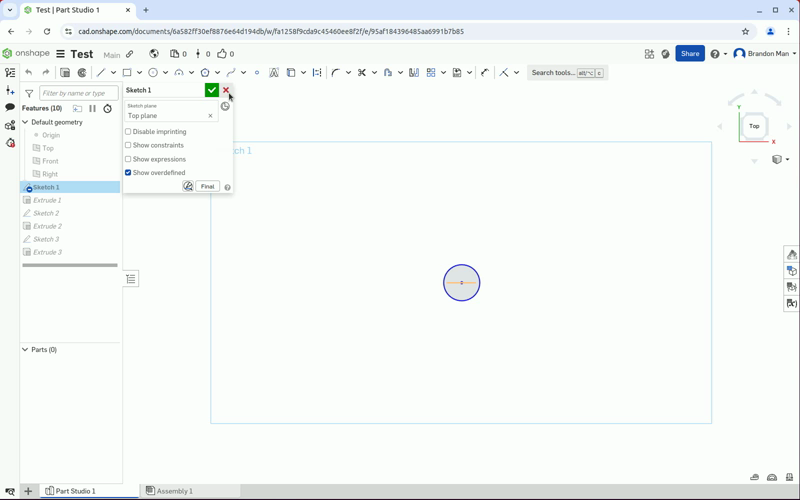
click(229, 92)
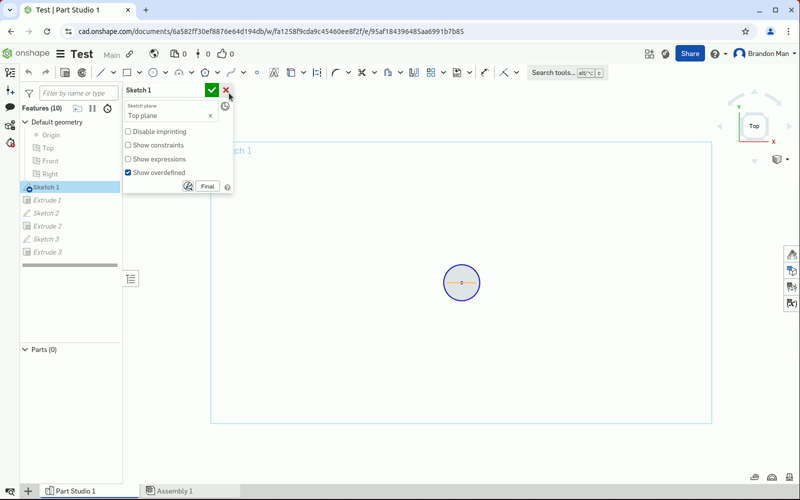
key(shift+s)
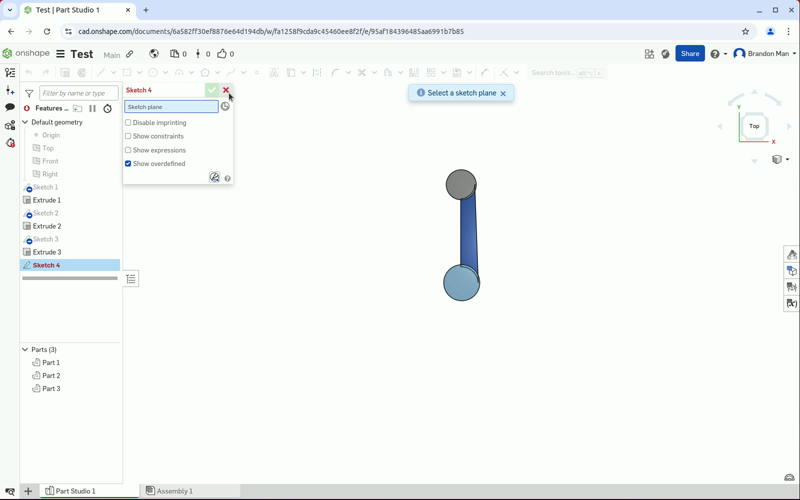
mouse_move(73, 150)
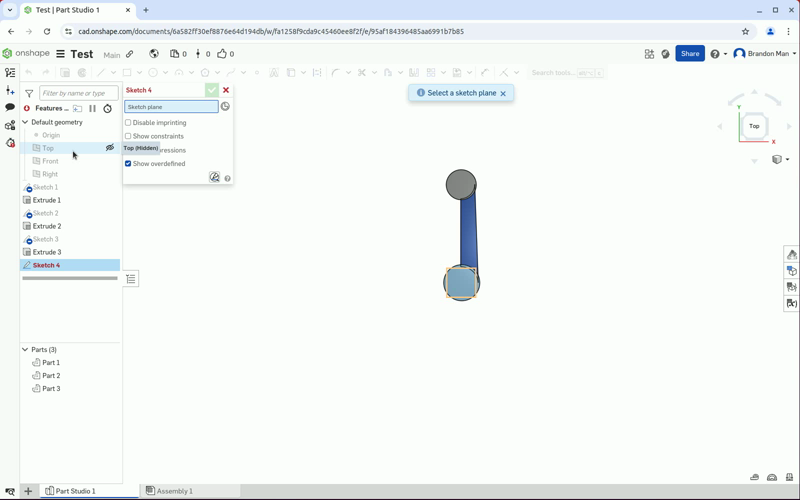
click(73, 150)
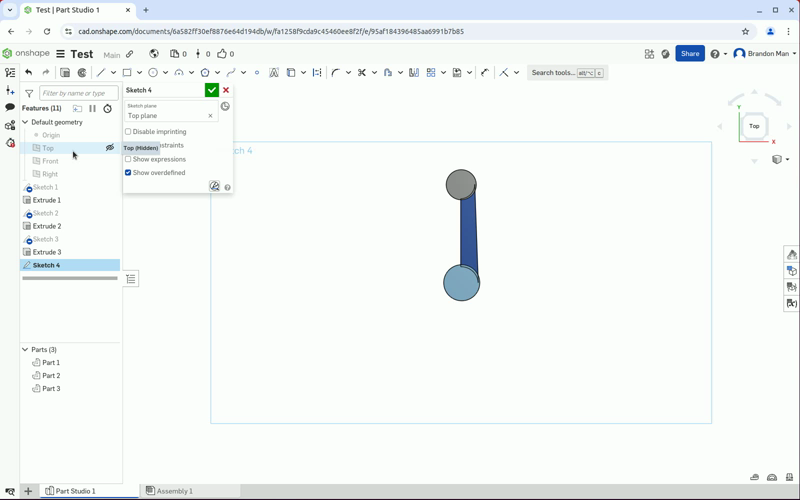
mouse_move(73, 352)
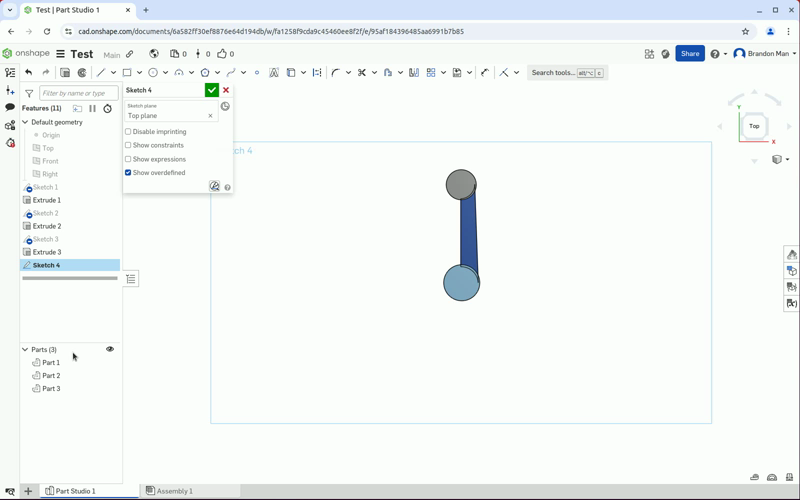
key(y)
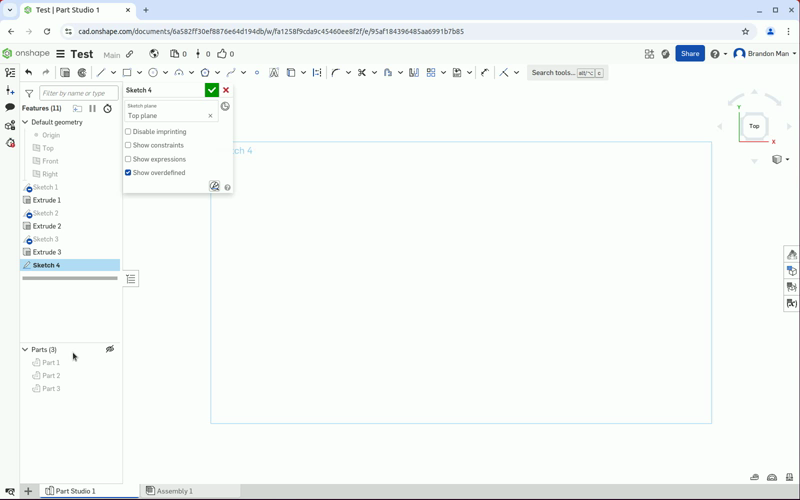
key(a)
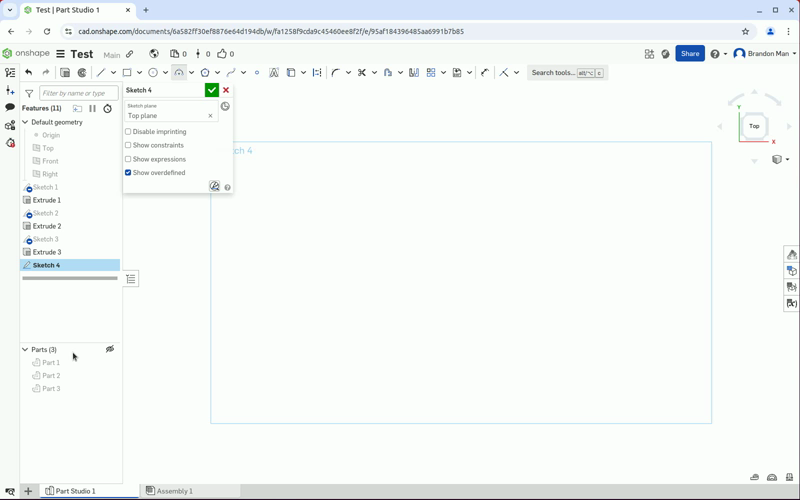
key_down(shift)
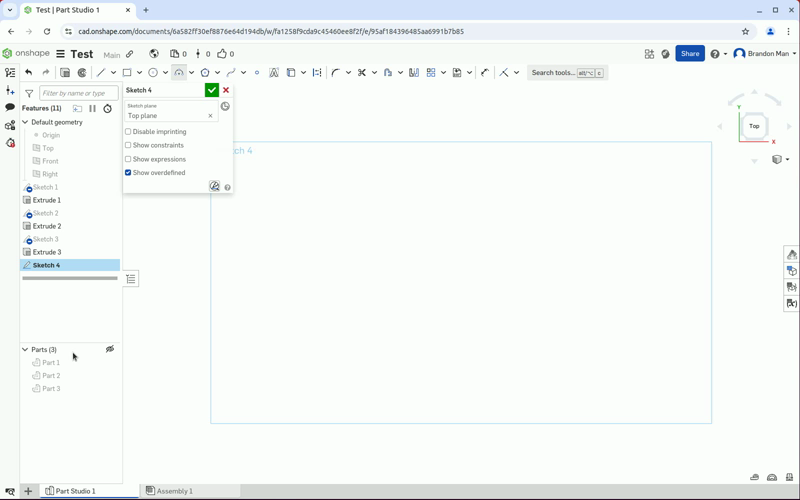
mouse_move(444, 282)
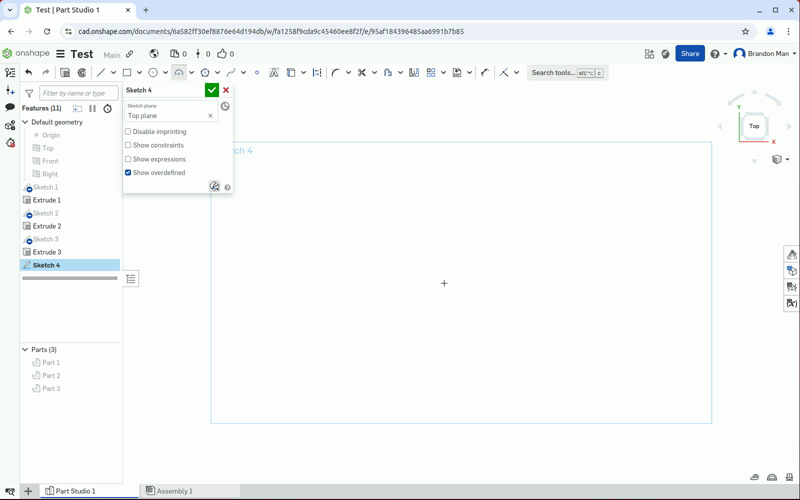
click(444, 282)
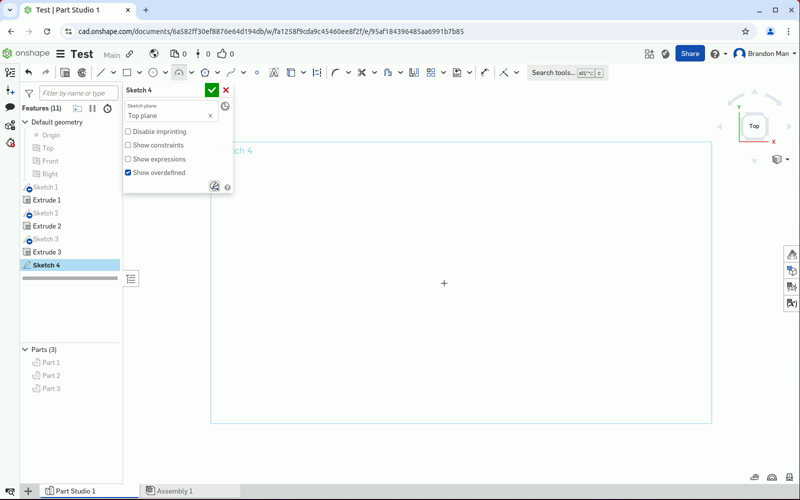
key_up(shift)
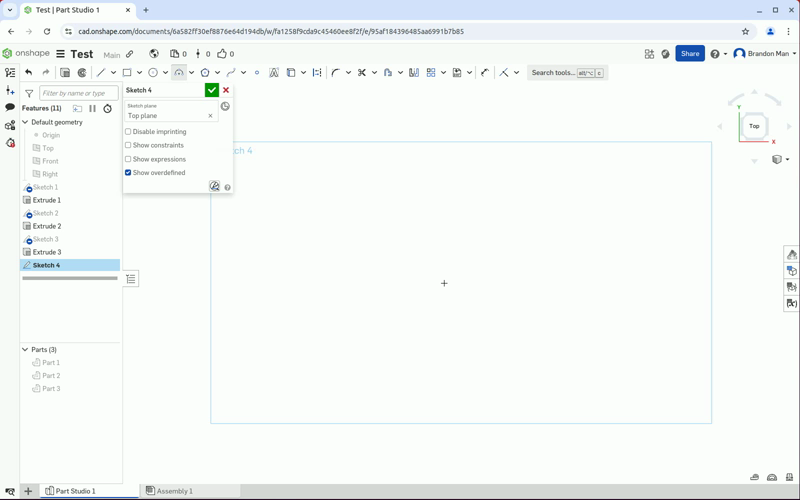
key_down(shift)
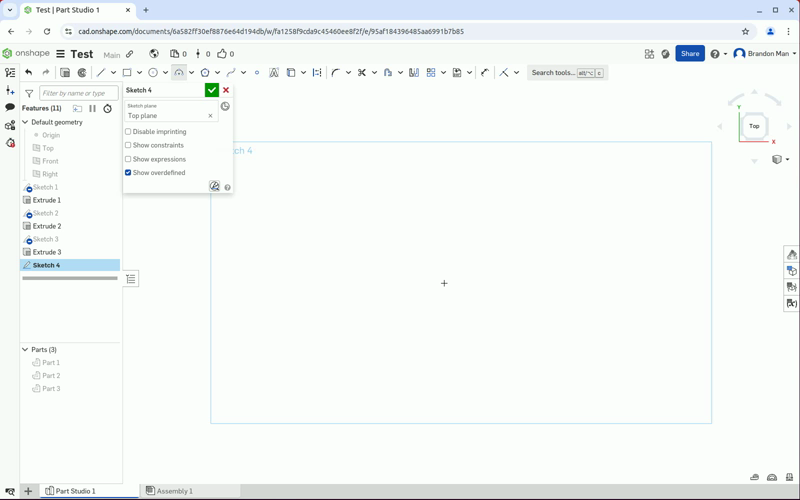
mouse_move(461, 266)
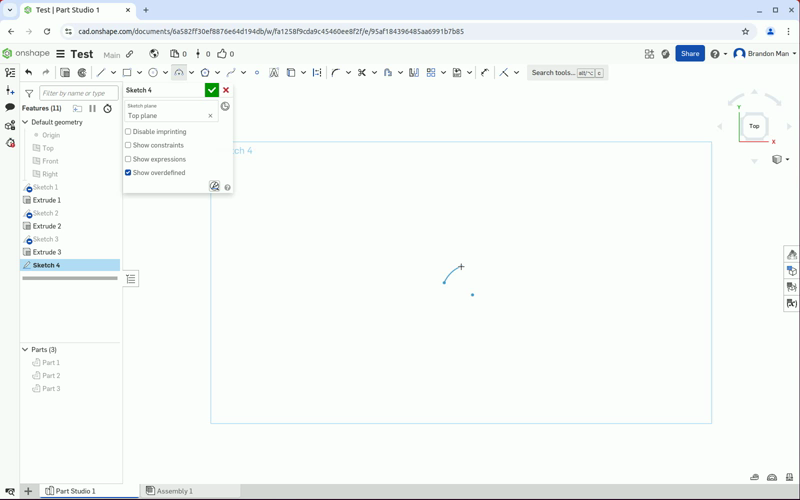
click(461, 266)
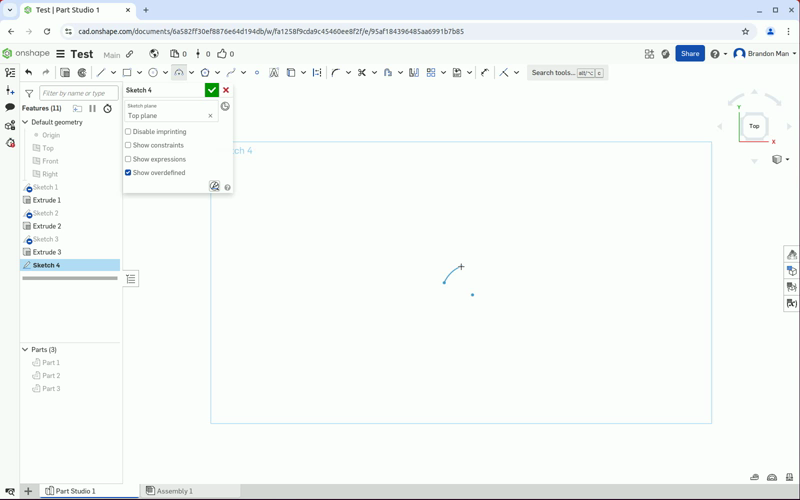
mouse_move(449, 271)
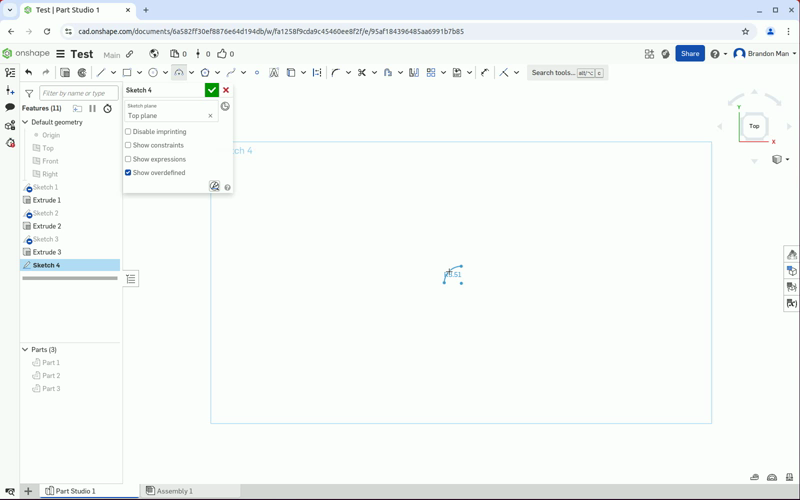
click(449, 271)
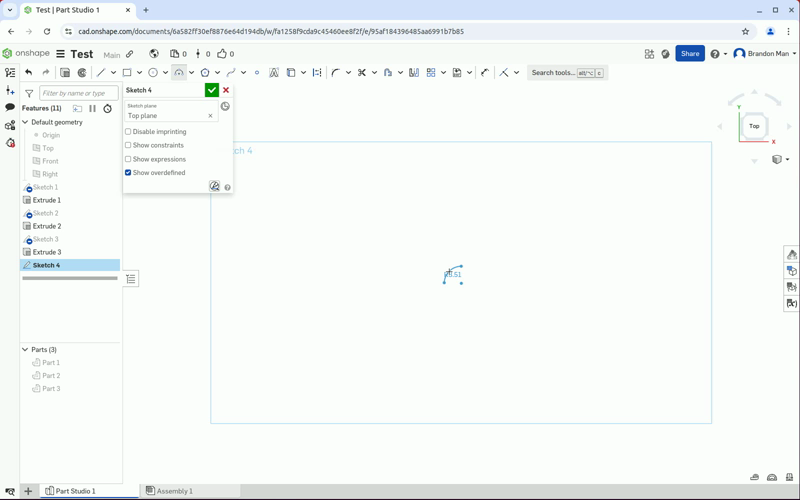
key_up(shift)
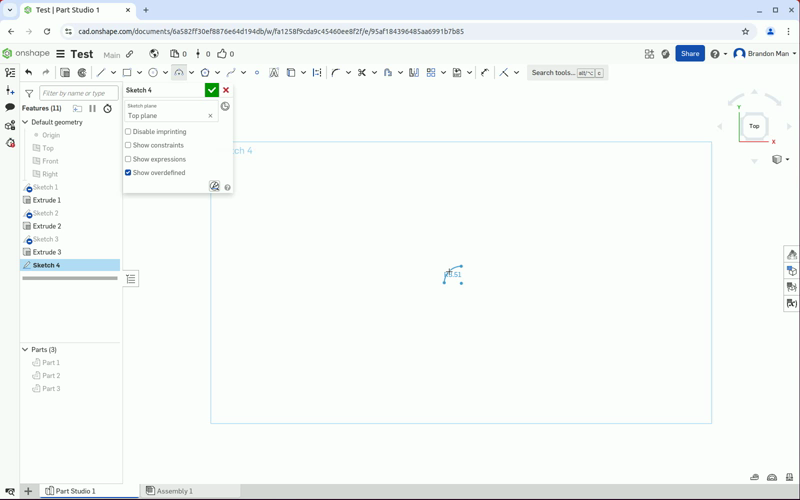
key(esc)
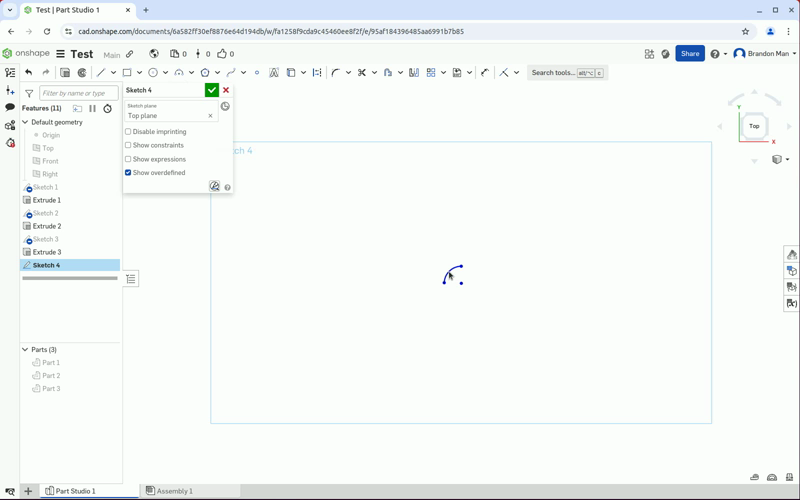
key(l)
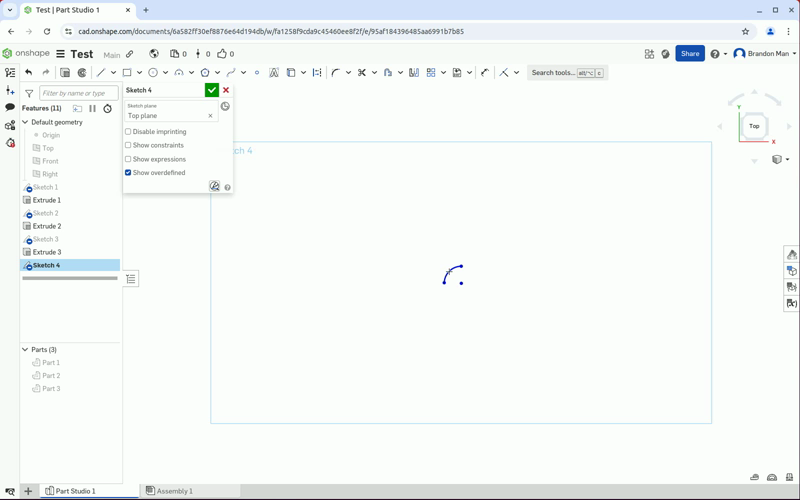
mouse_move(461, 266)
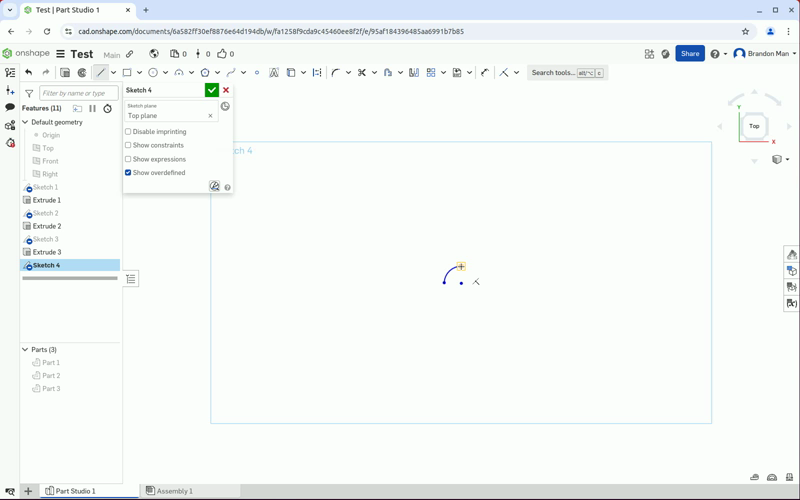
click(461, 266)
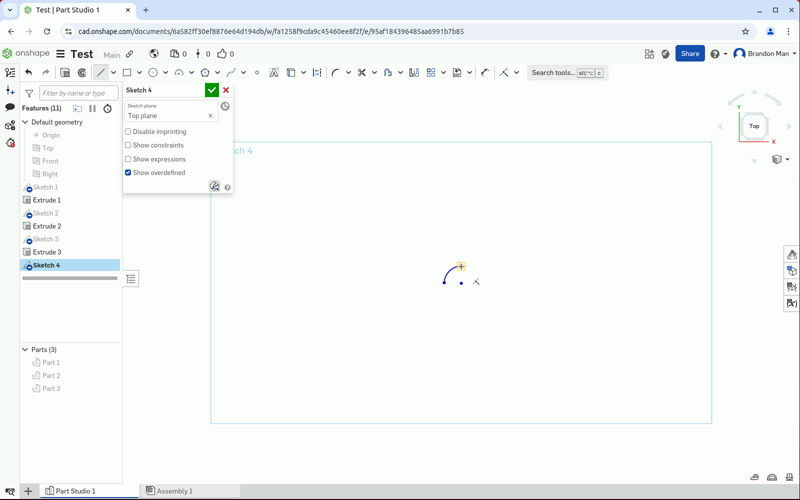
key_down(shift)
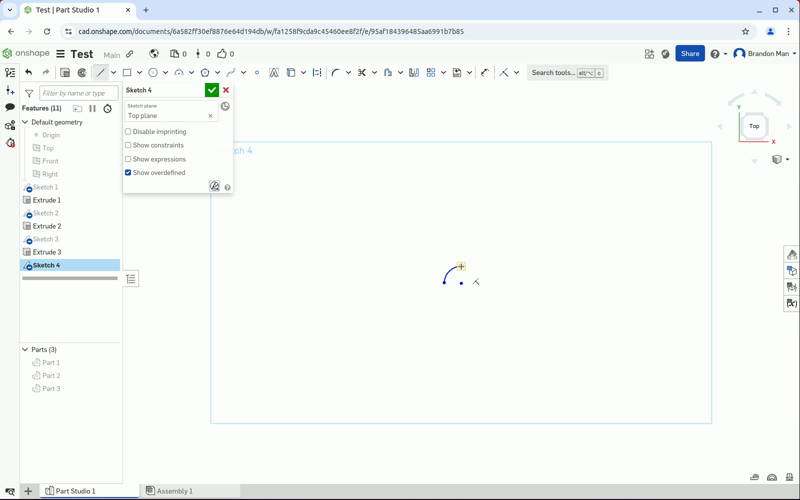
mouse_move(461, 198)
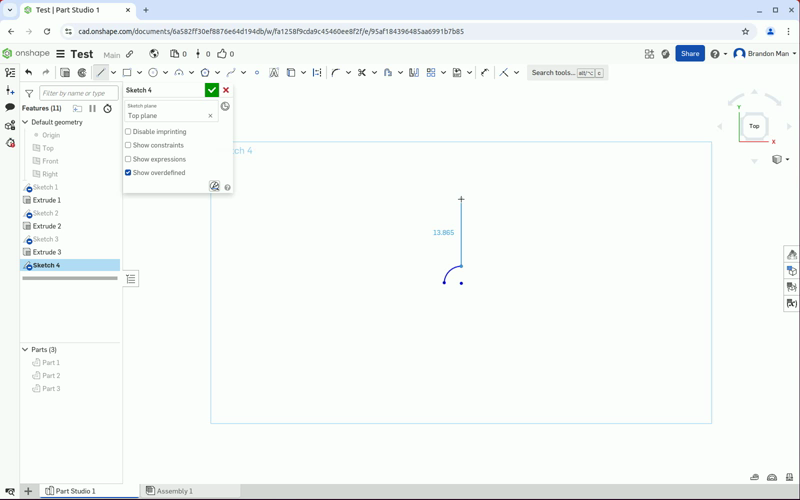
click(461, 198)
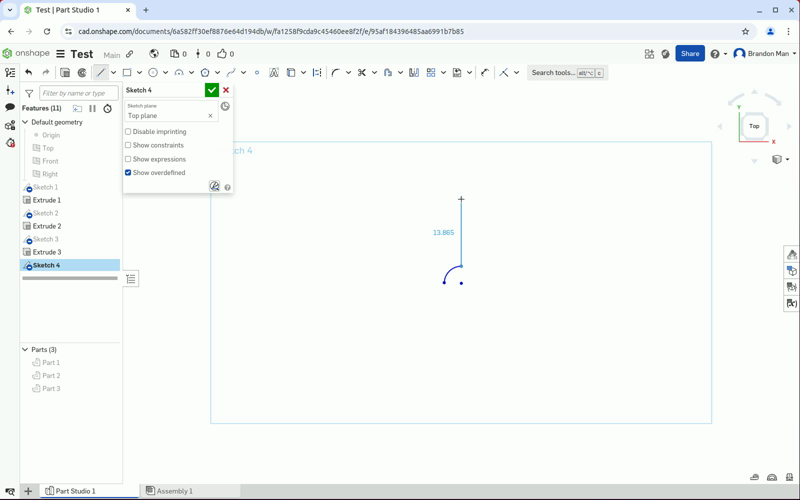
key_up(shift)
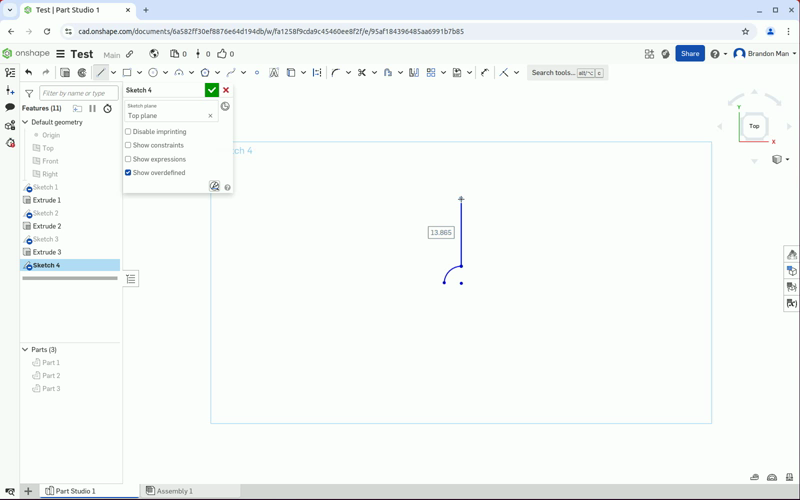
key(esc)
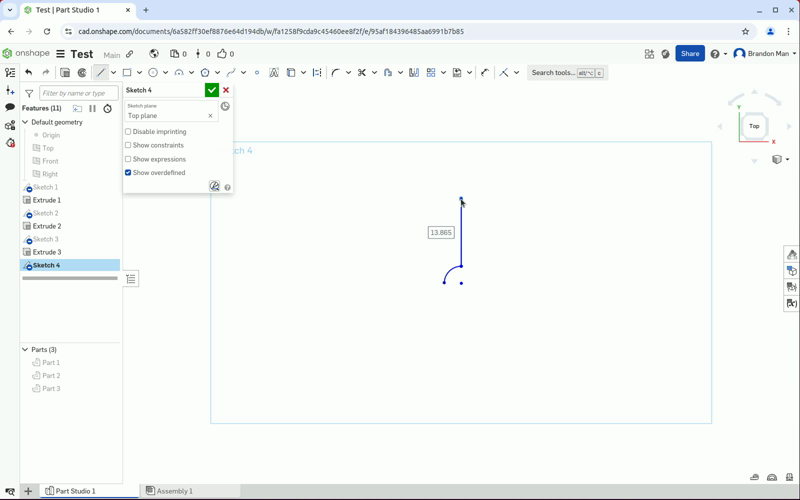
key(a)
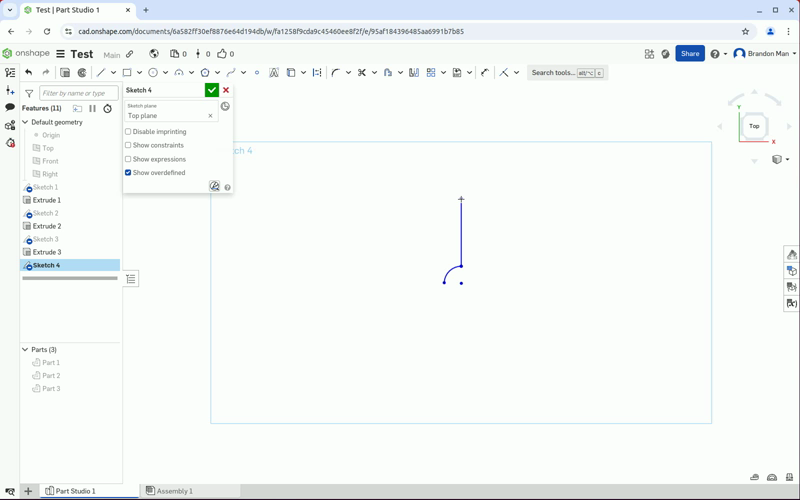
mouse_move(461, 198)
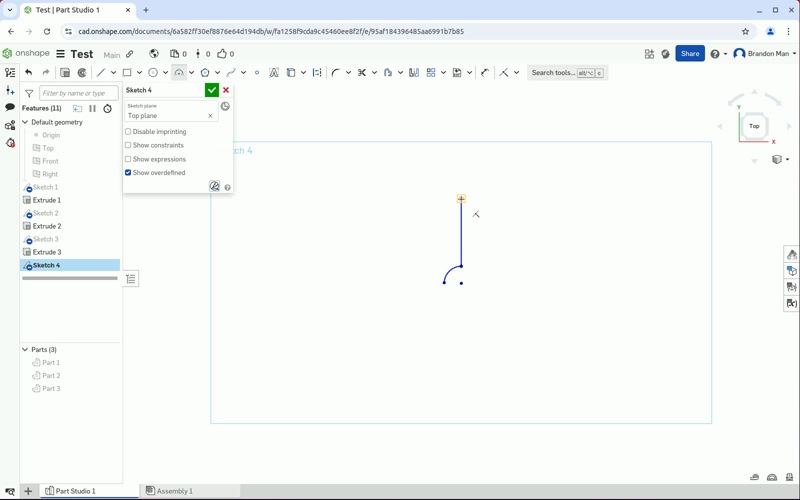
click(461, 198)
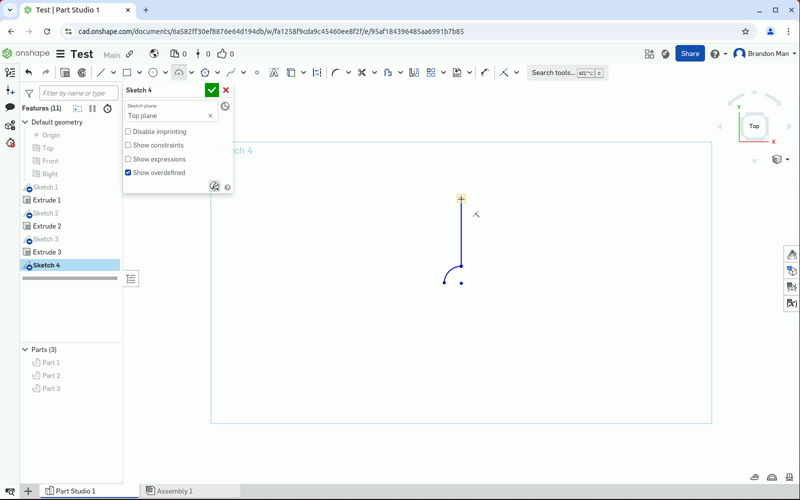
key_down(shift)
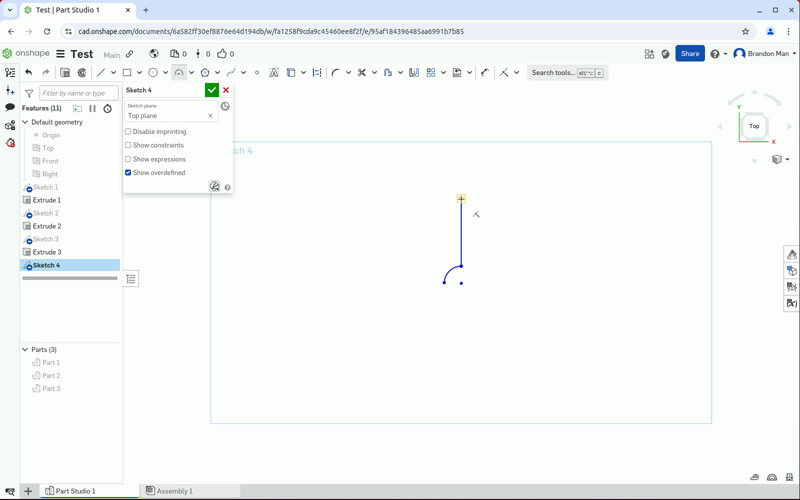
mouse_move(447, 184)
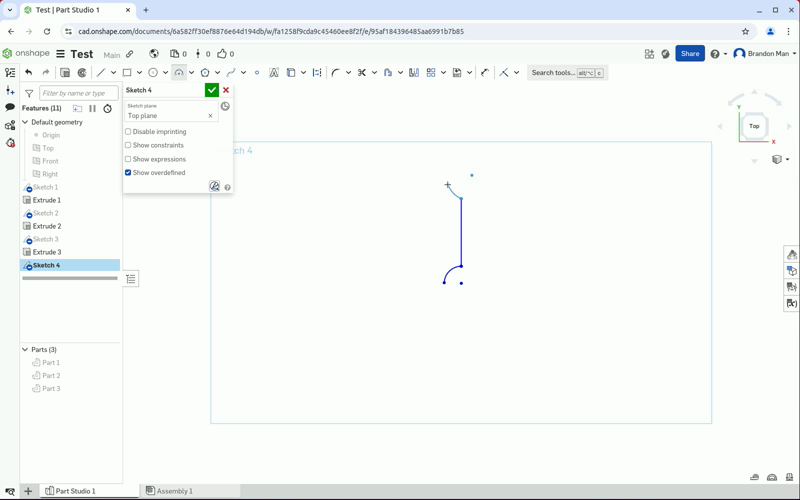
click(447, 184)
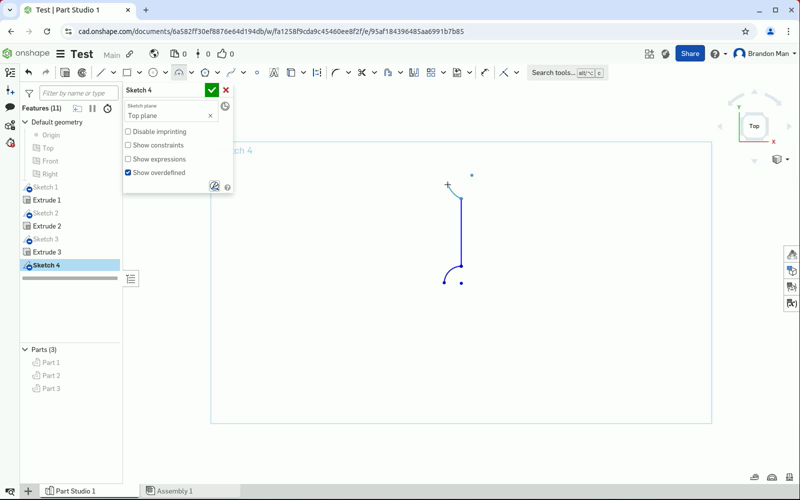
mouse_move(451, 194)
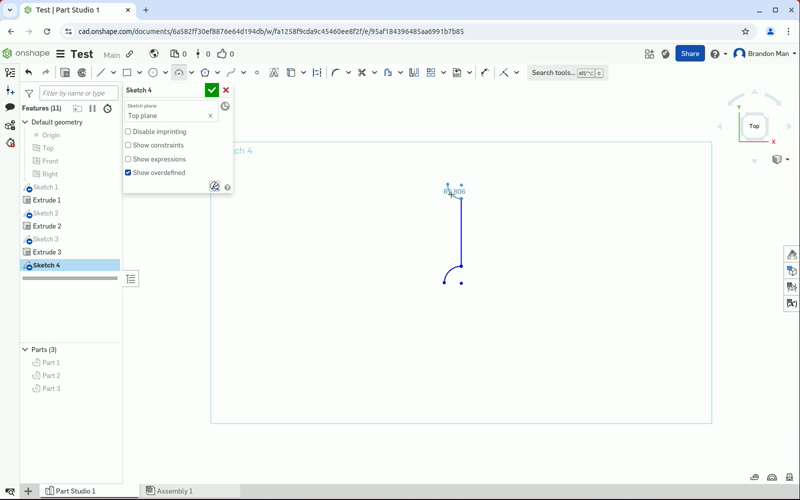
click(451, 194)
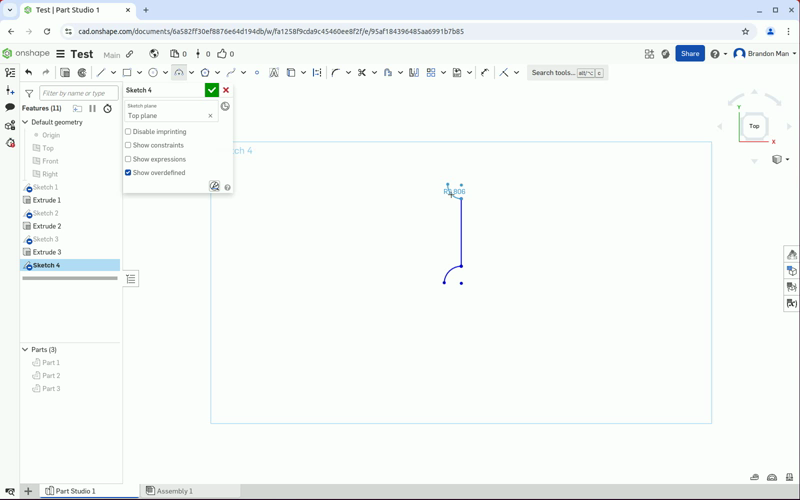
key_up(shift)
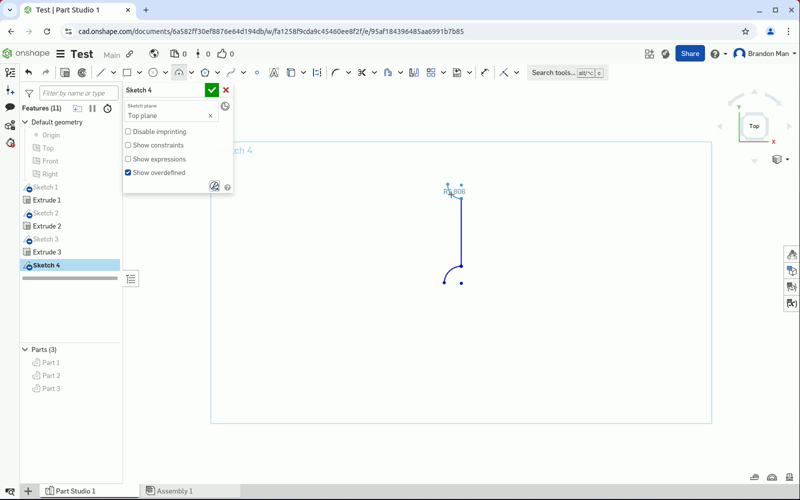
key(esc)
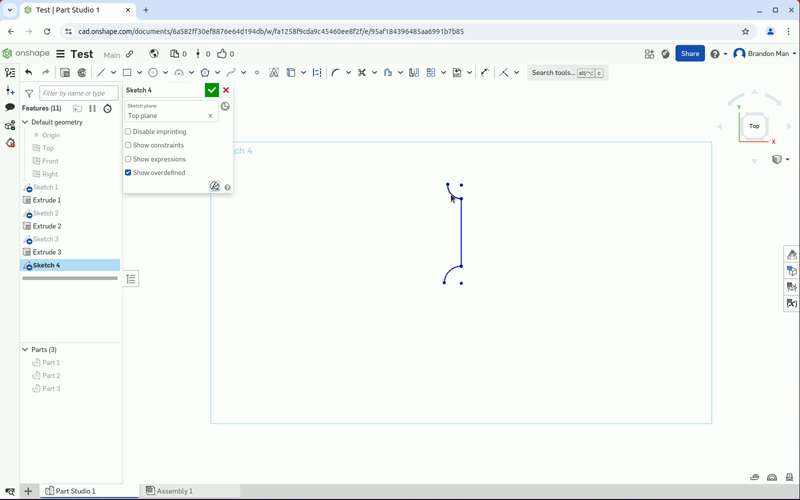
key(l)
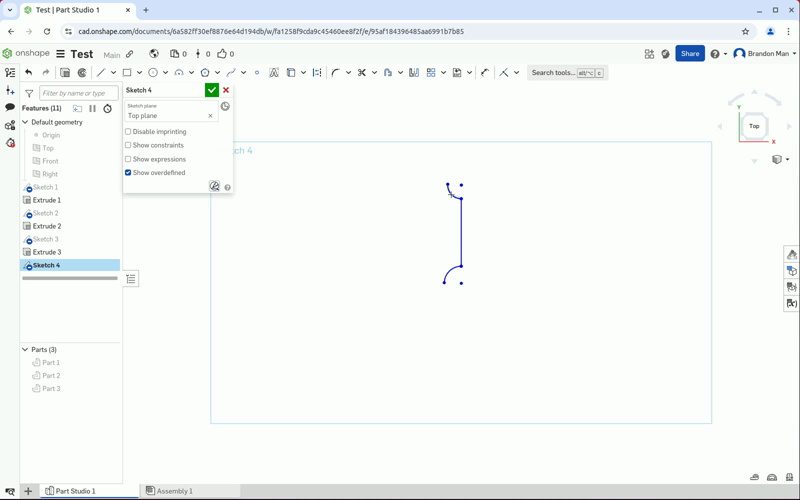
mouse_move(447, 184)
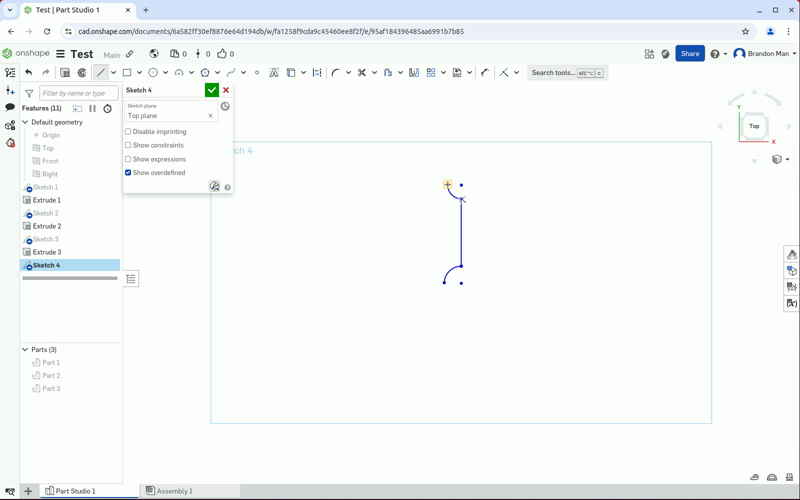
click(447, 184)
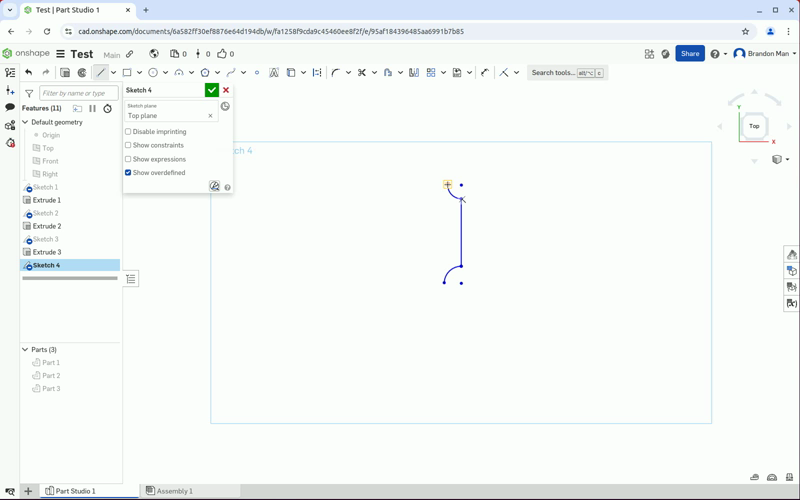
key_down(shift)
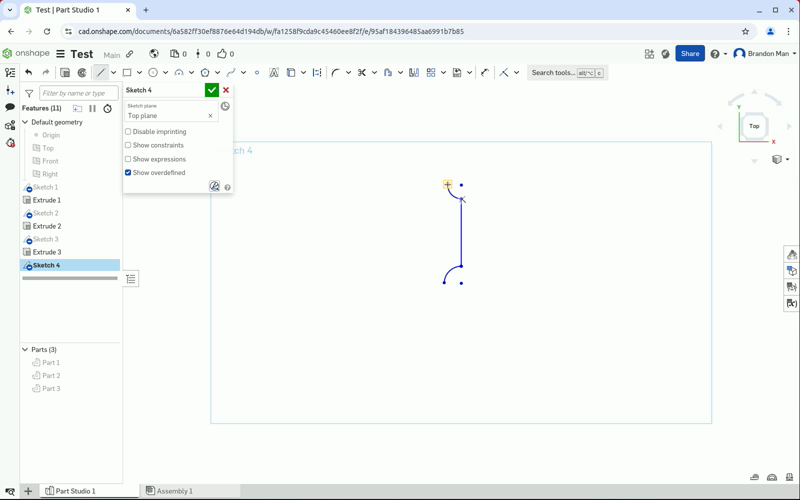
mouse_move(444, 282)
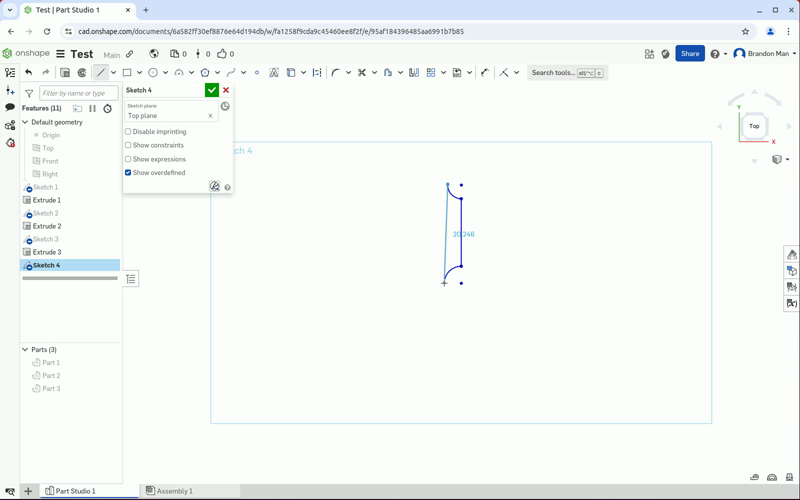
key_up(shift)
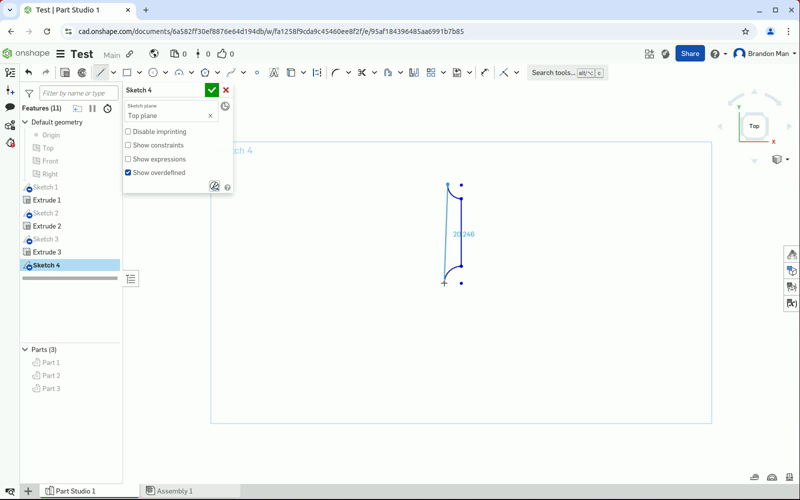
click(444, 282)
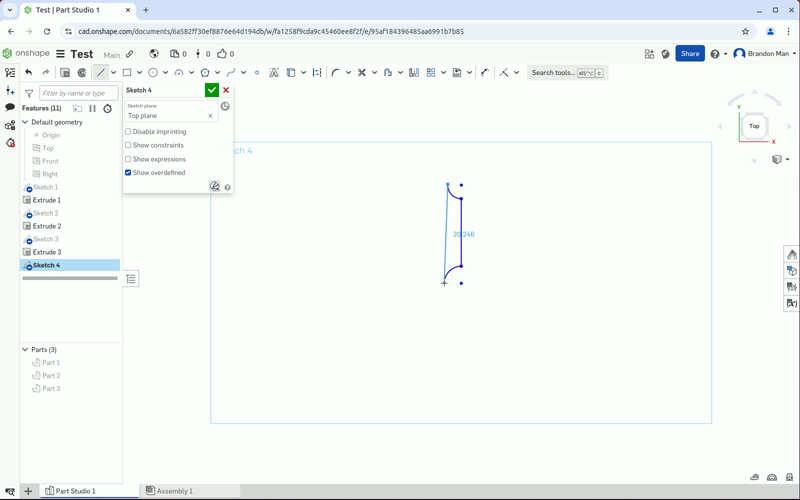
key(esc)
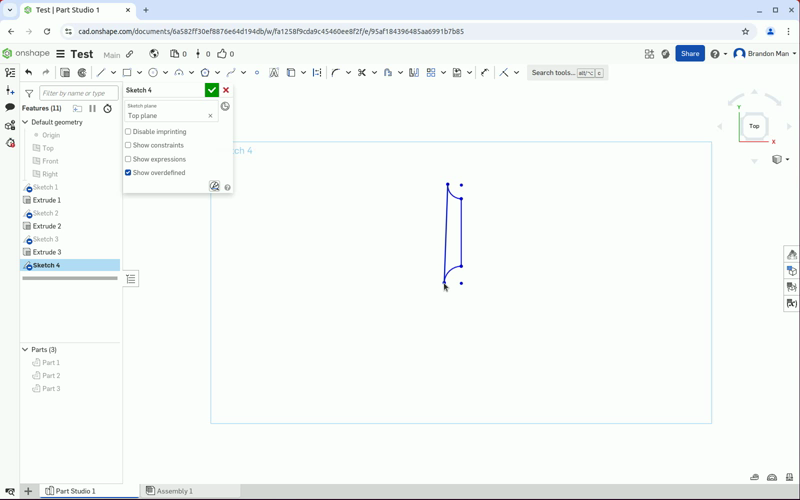
mouse_move(448, 243)
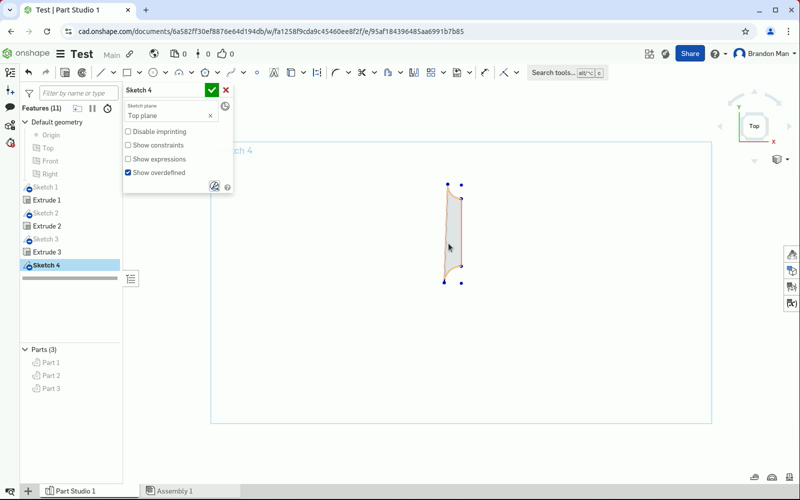
scroll(6)
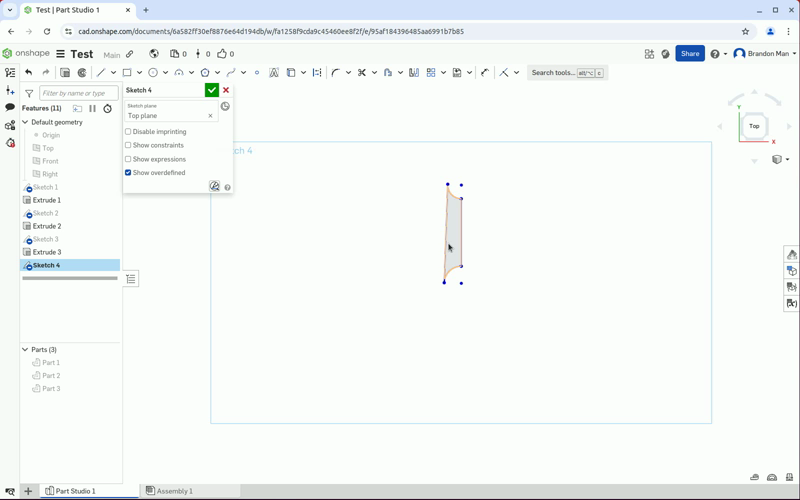
scroll(6)
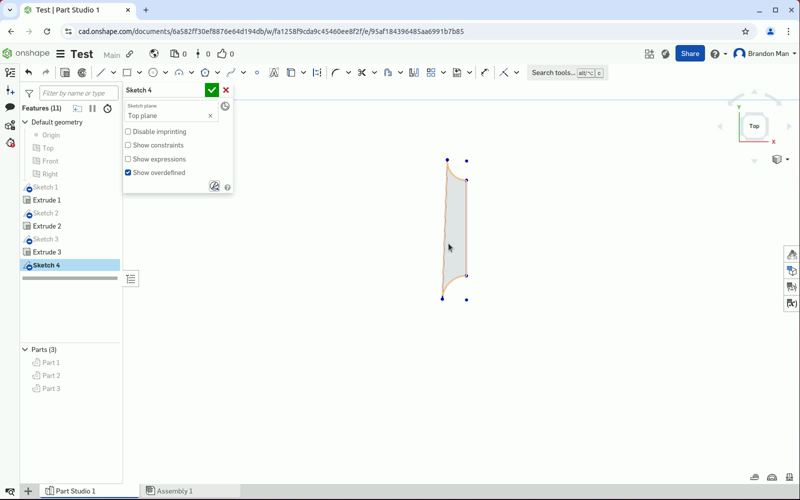
scroll(6)
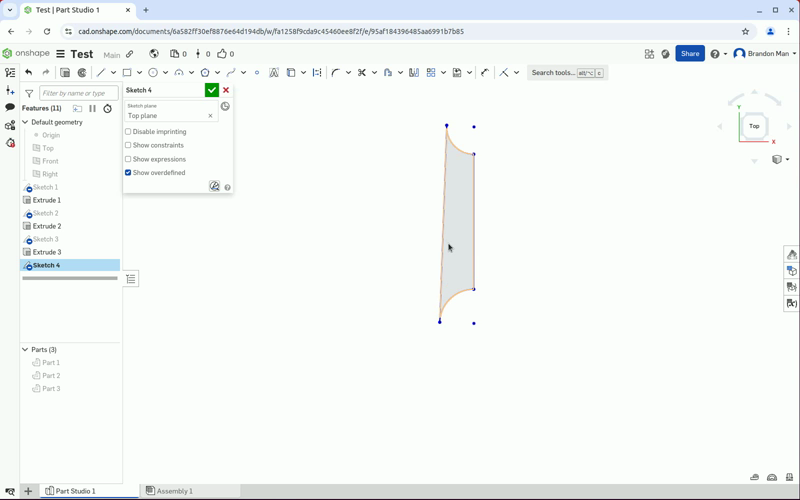
scroll(6)
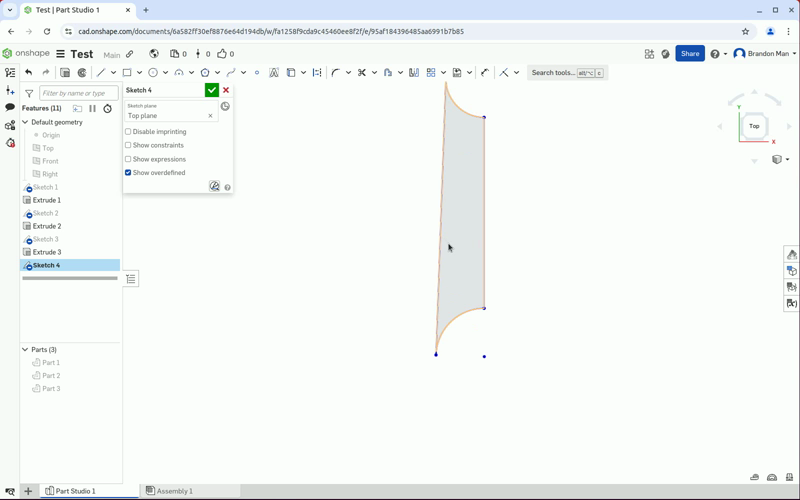
scroll(6)
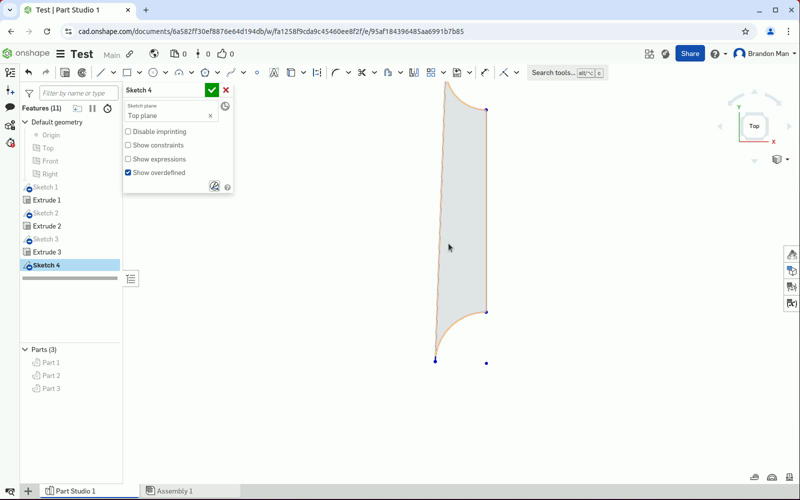
scroll(6)
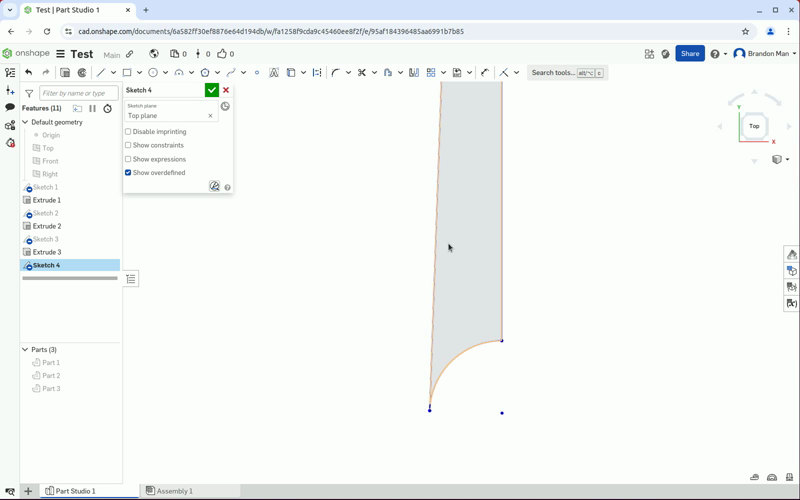
scroll(6)
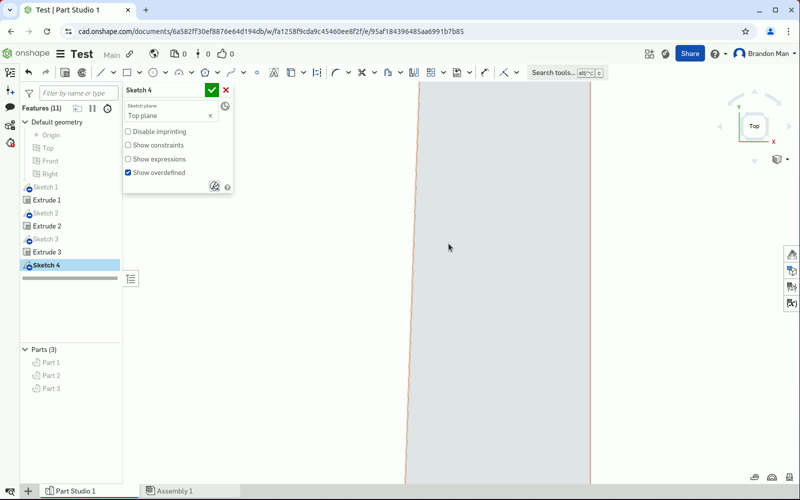
click(448, 243)
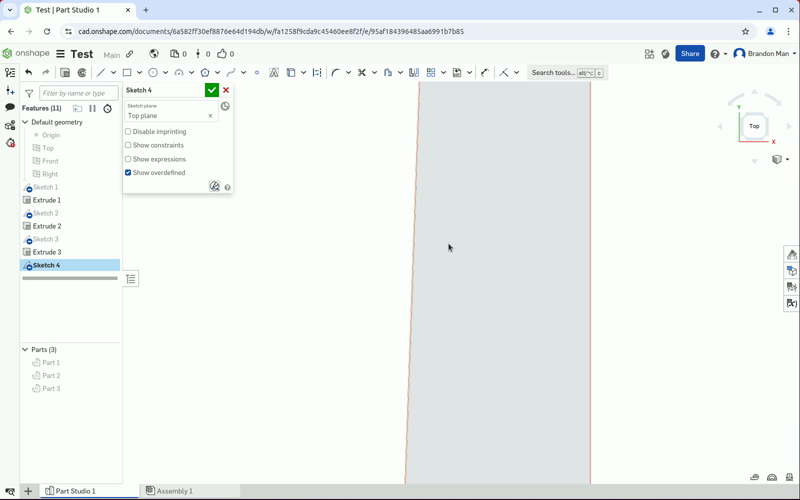
scroll(-6)
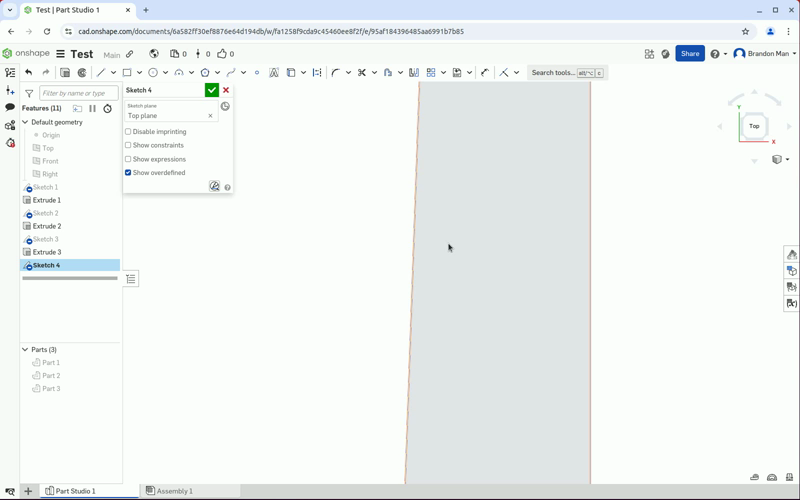
scroll(-6)
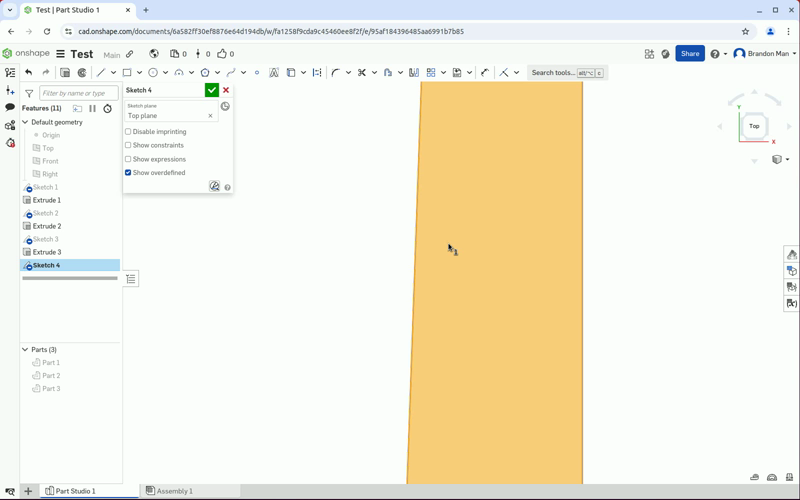
scroll(-6)
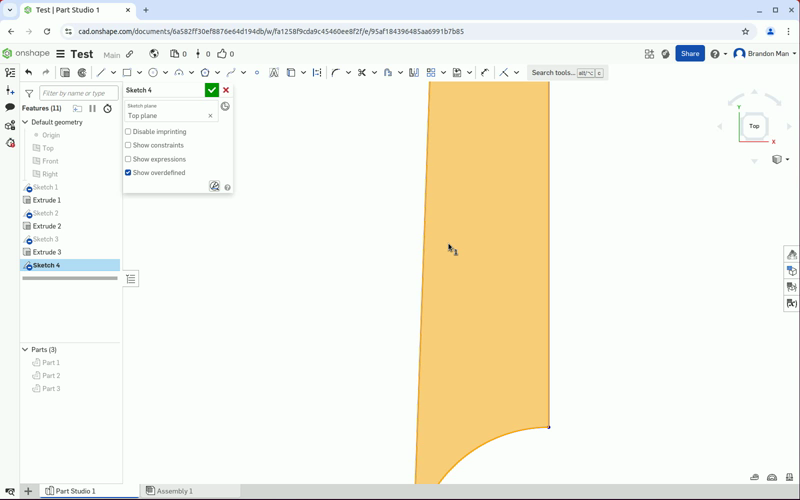
scroll(-6)
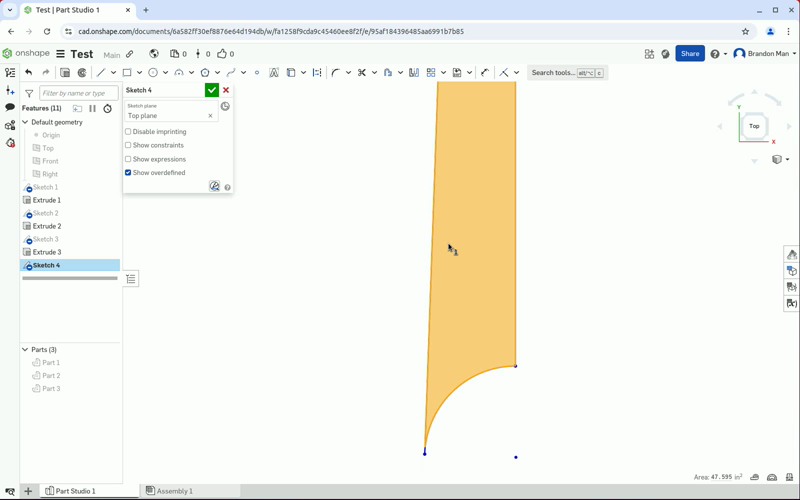
scroll(-6)
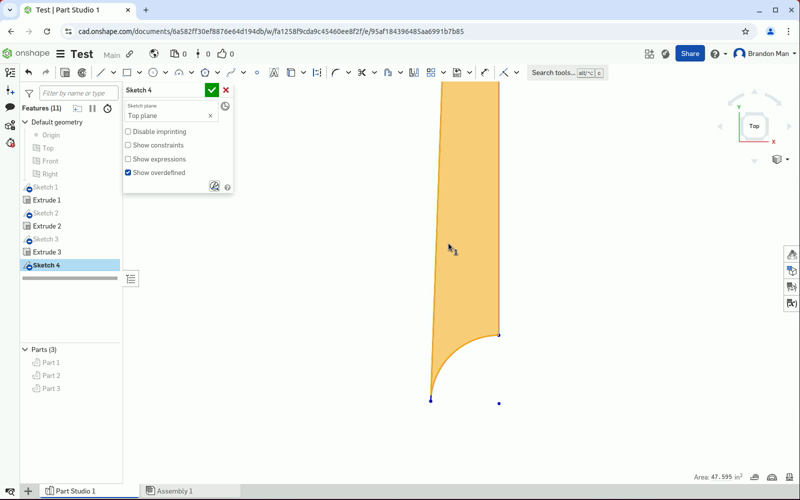
scroll(-6)
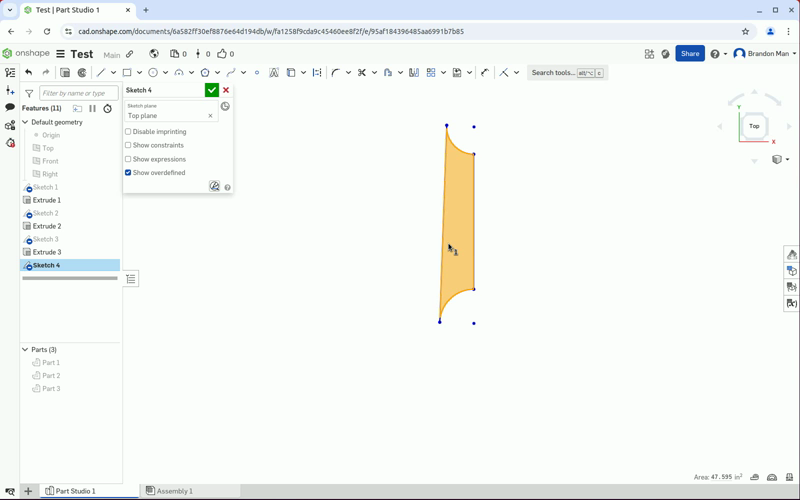
scroll(-6)
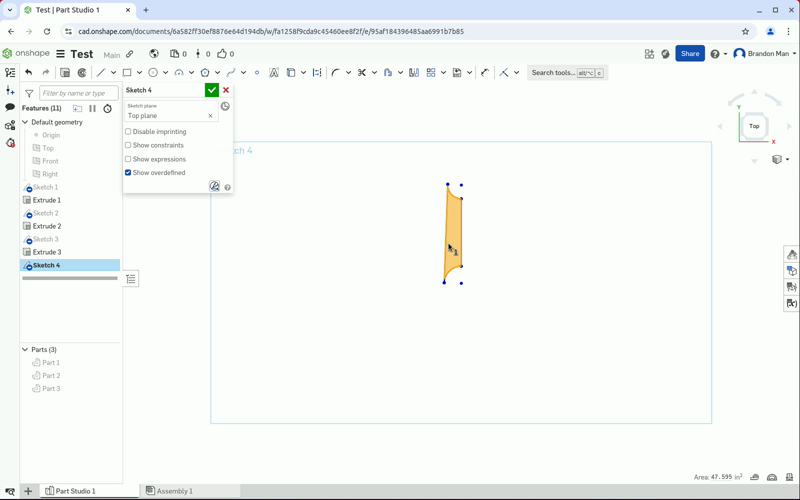
mouse_move(73, 352)
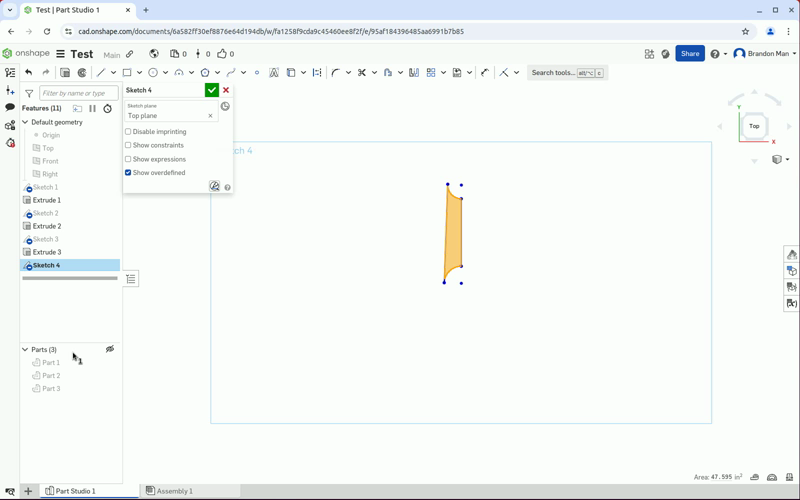
key(shift+y)
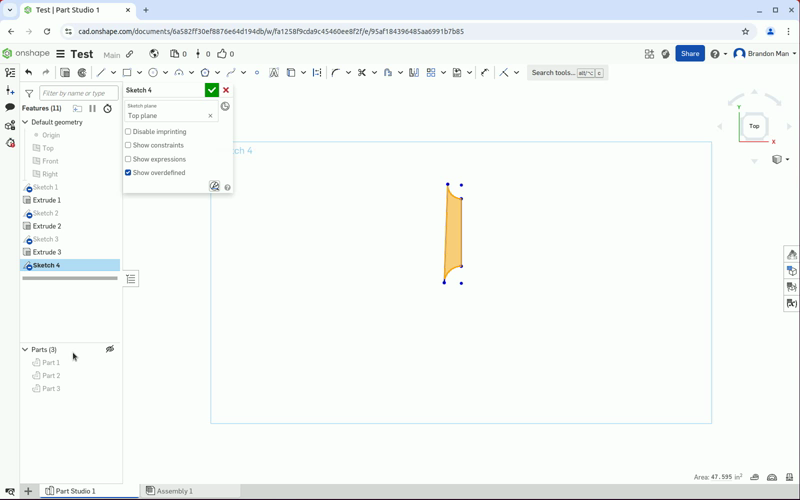
key(shift+e)
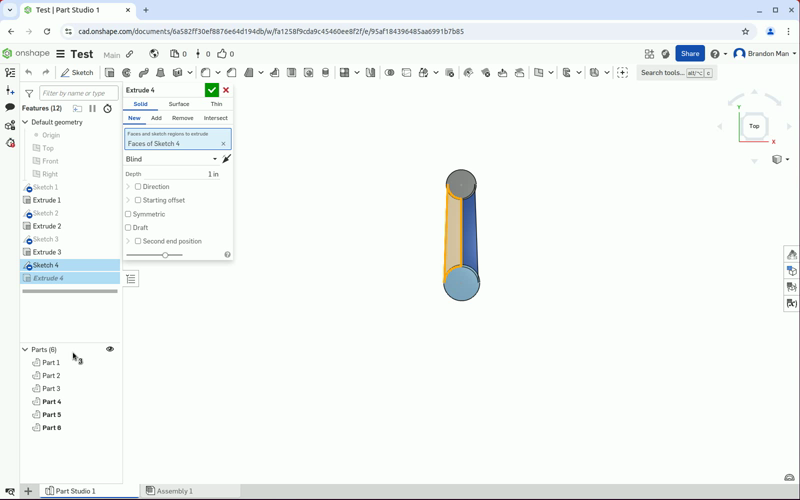
mouse_move(143, 106)
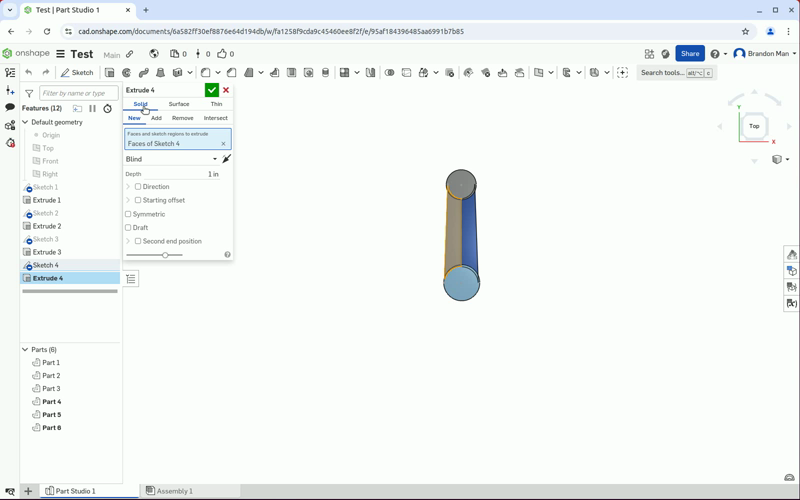
click(143, 106)
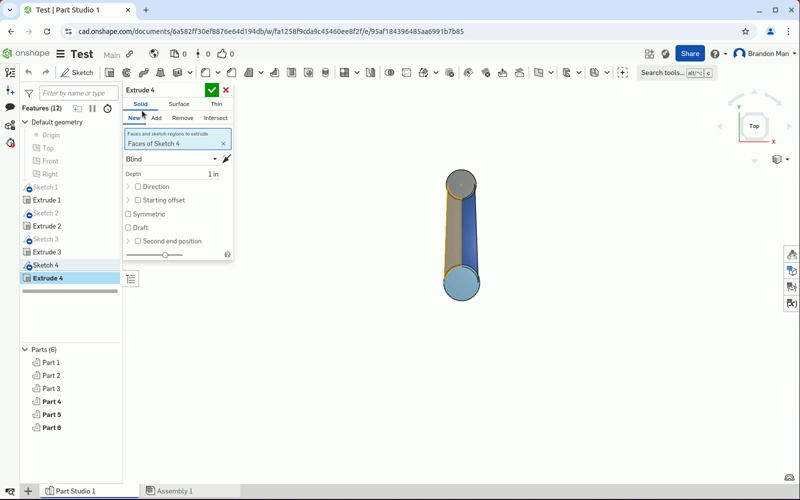
mouse_move(137, 120)
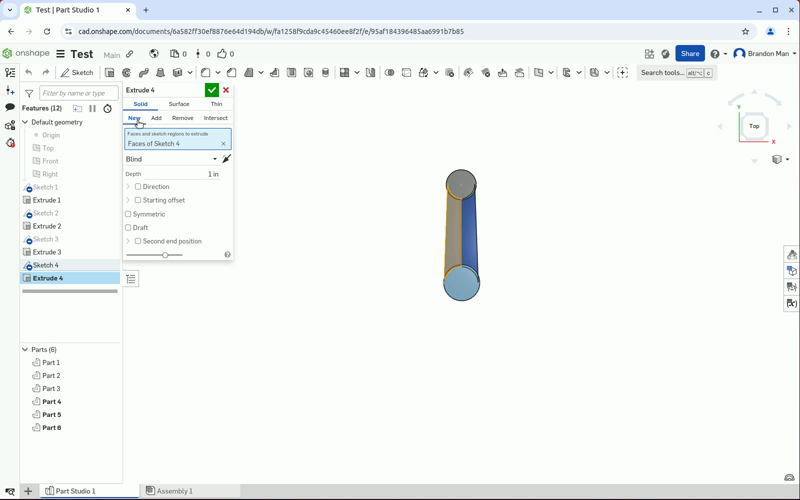
click(137, 120)
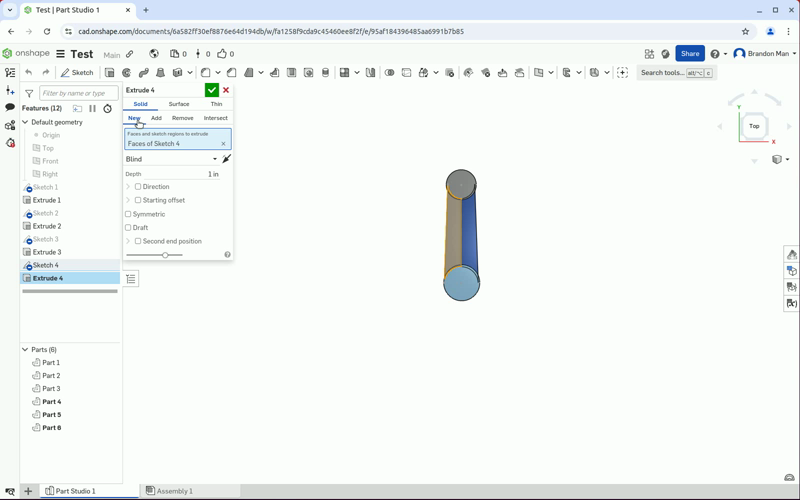
key(tab, 4)
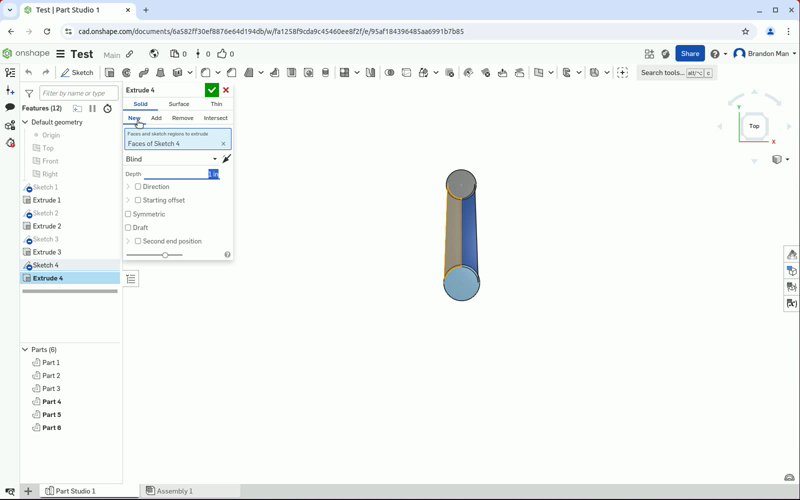
text(4.574)
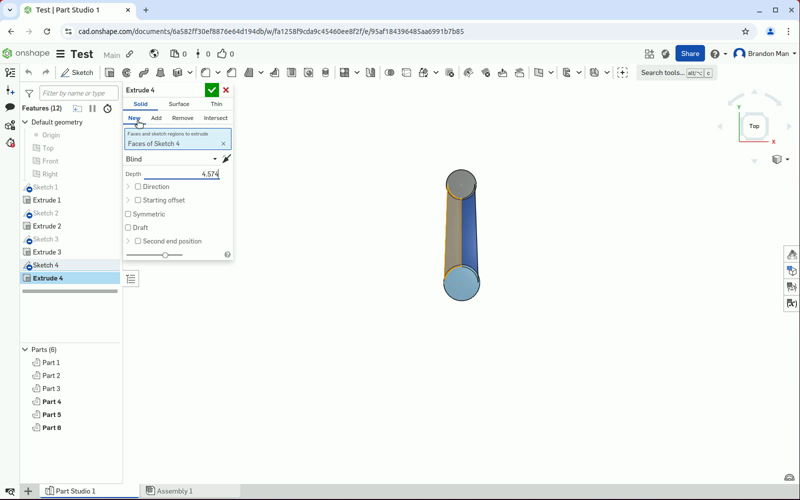
key(enter)
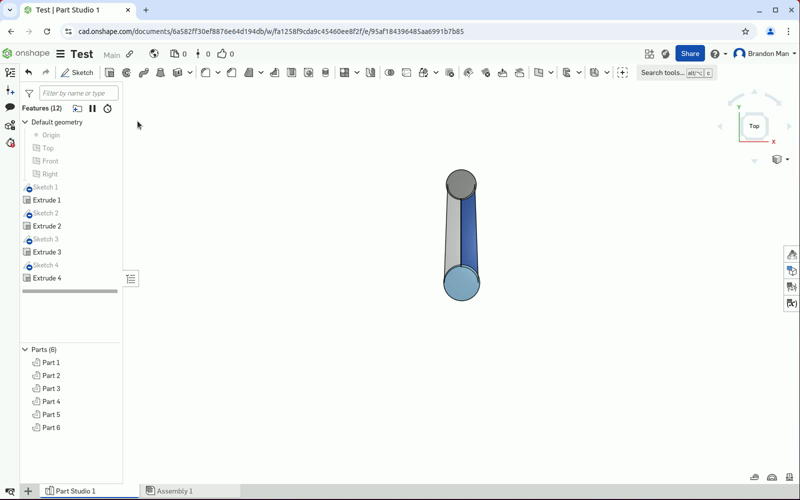
key(shift+h)
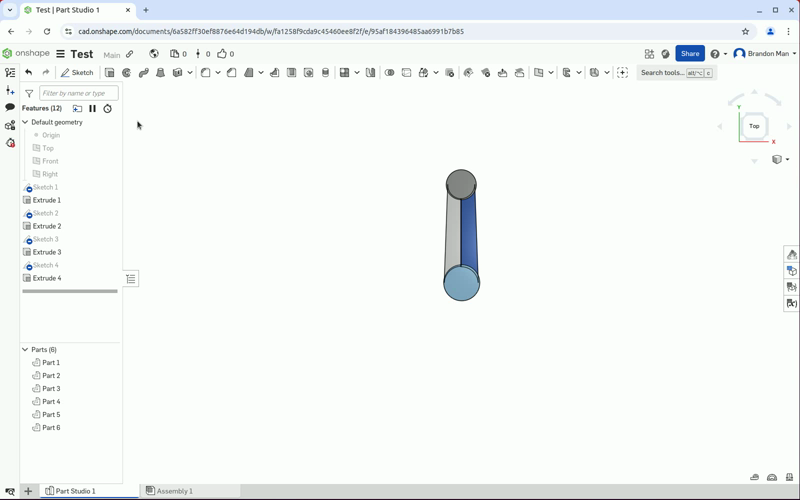
key(shift+h)
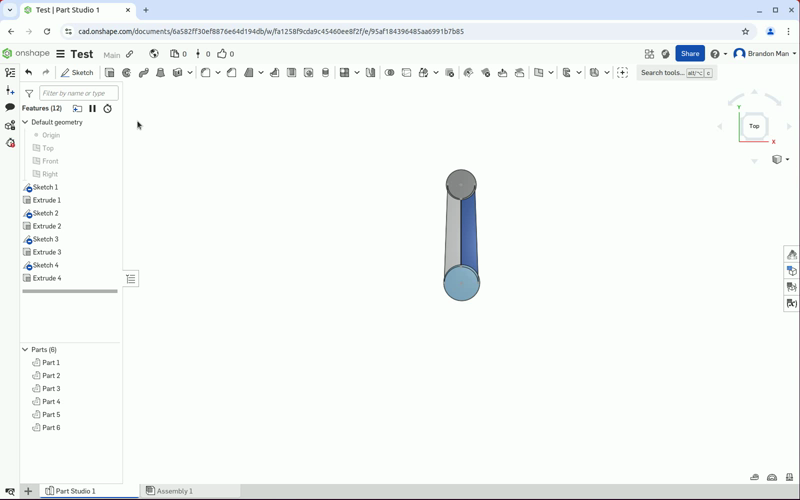
key(shift+7)
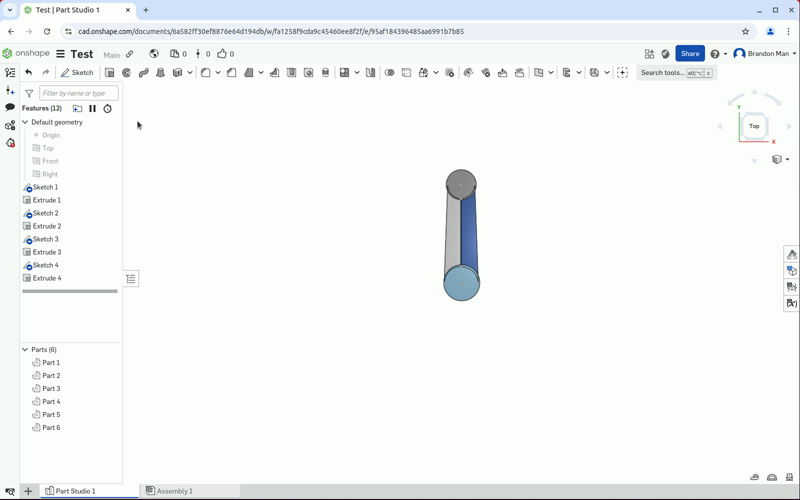
key(up, 3)
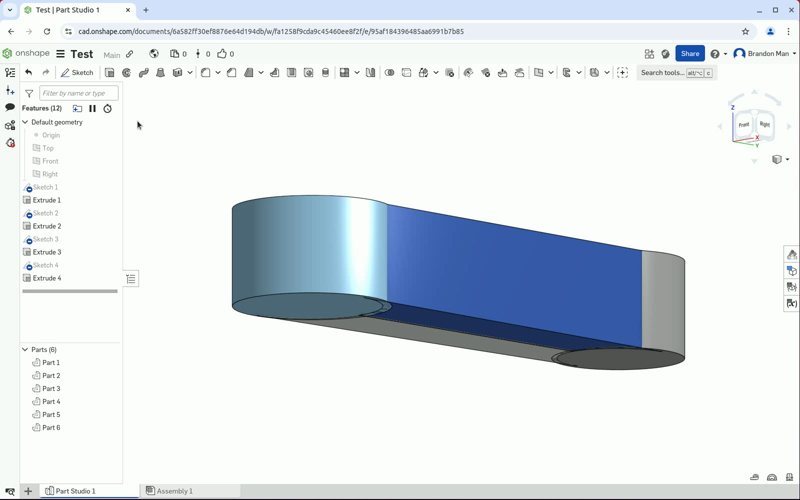
key(left, 3)
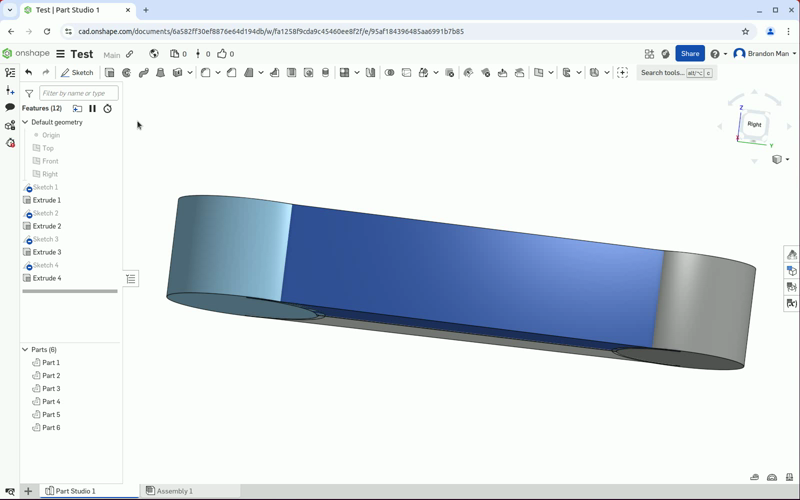
key(right, 3)
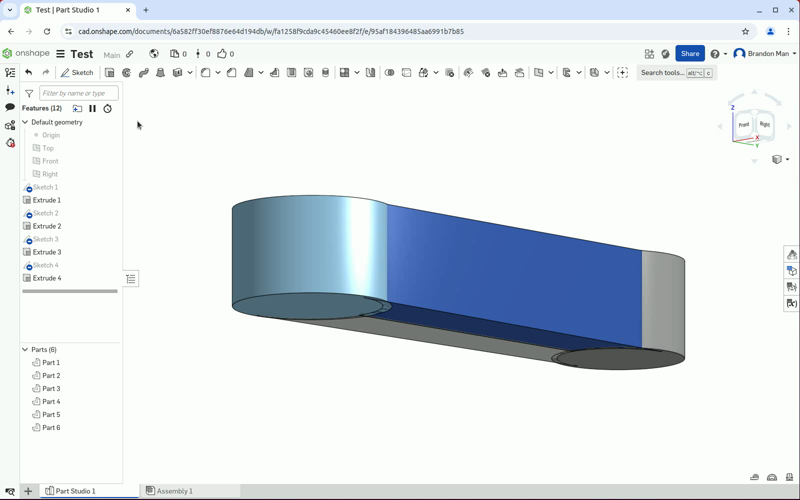
key(down, 3)
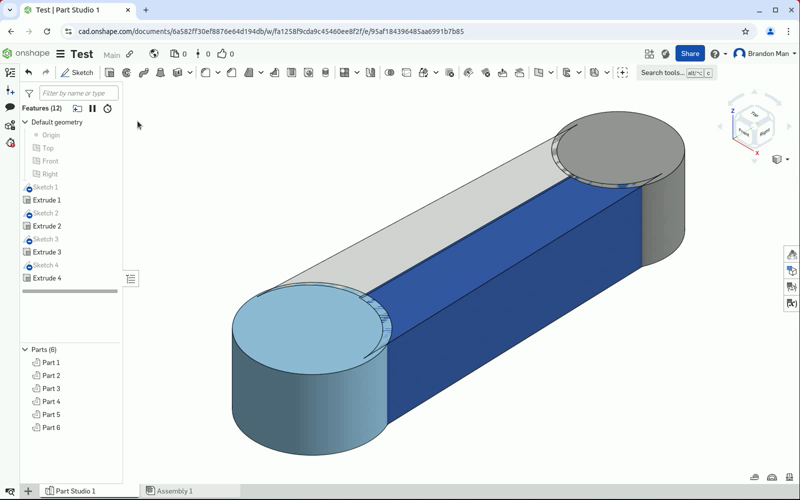
mouse_move(73, 189)
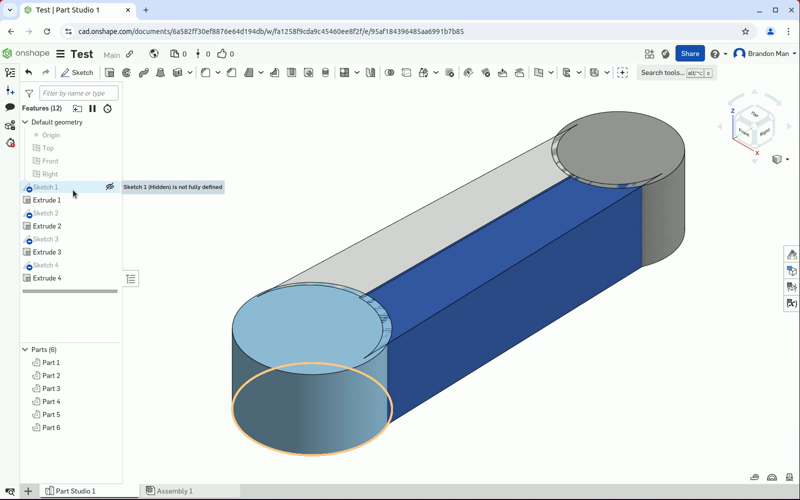
click(73, 189)